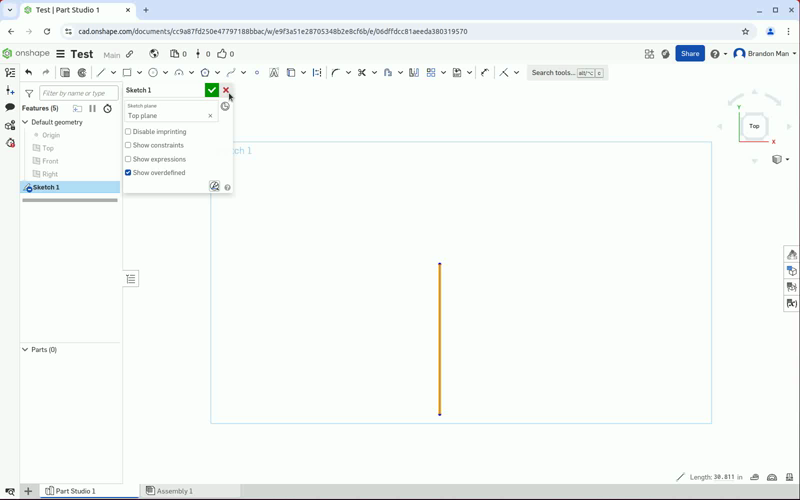
key(shift+h)
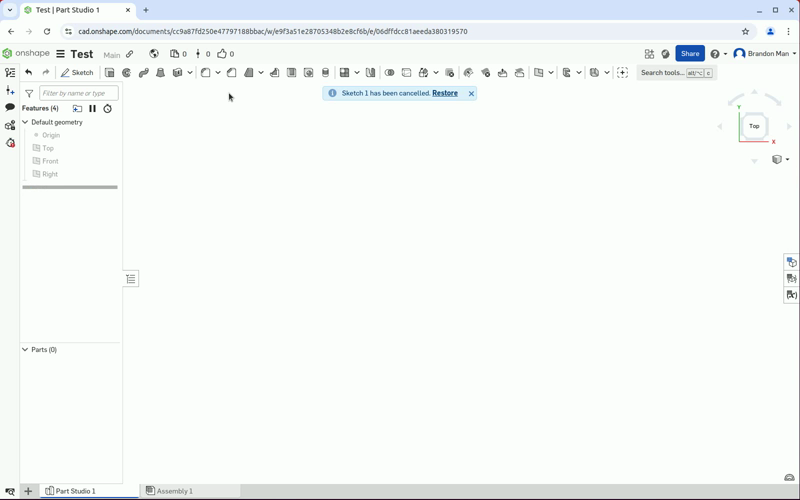
mouse_move(73, 352)
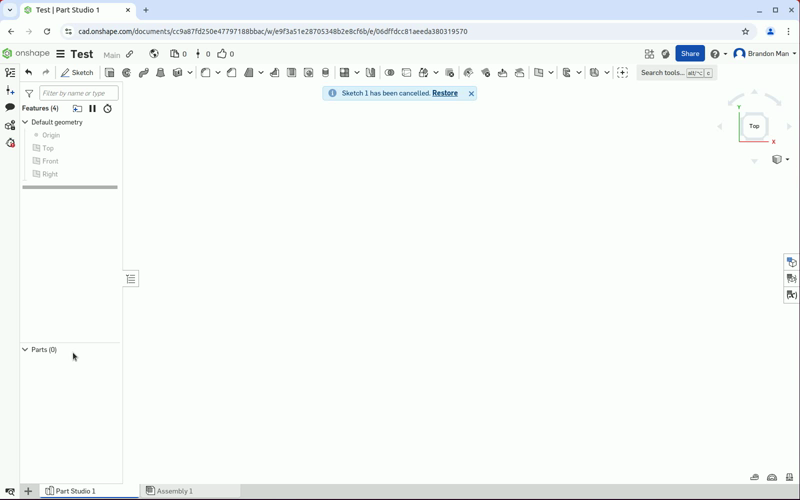
key(y)
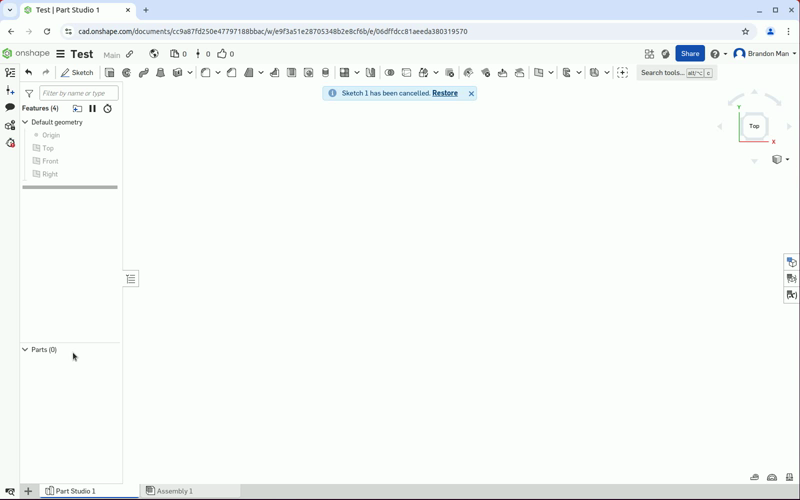
key(shift+p)
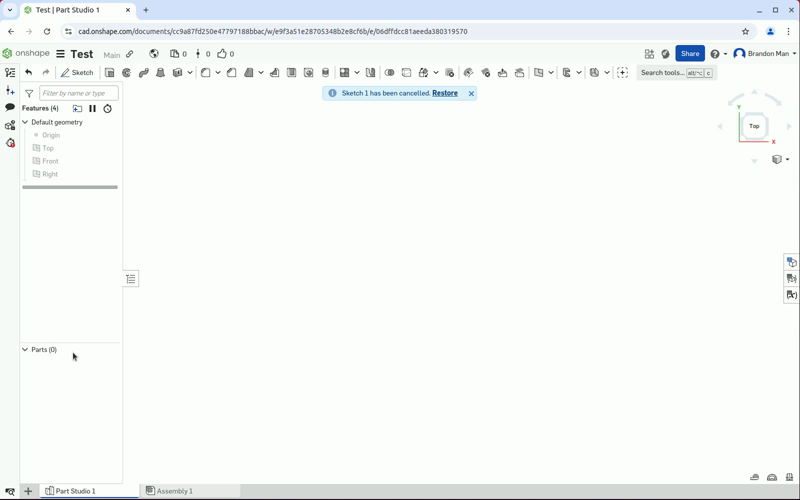
key(space)
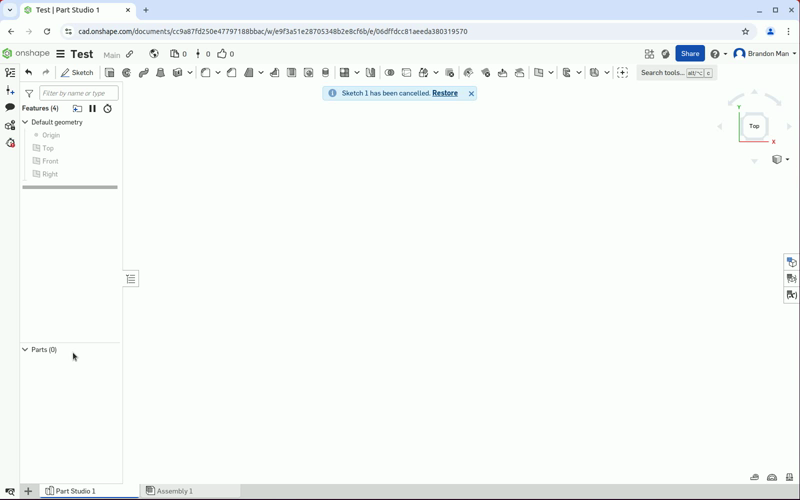
key_down(shift)
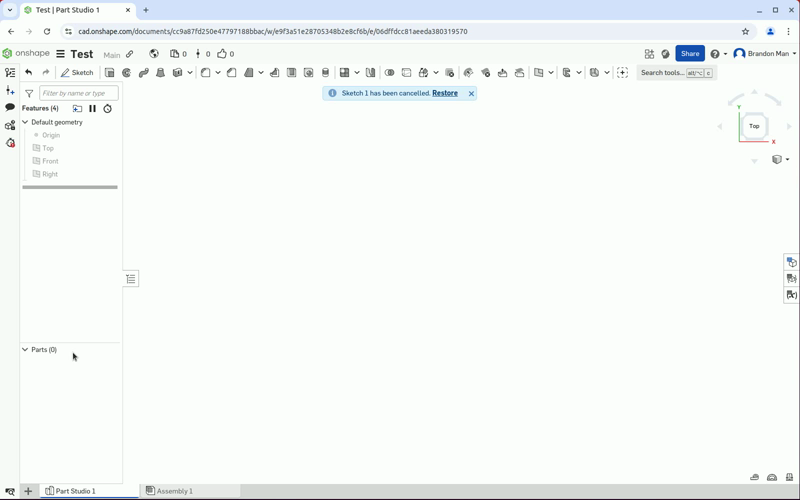
key(up)
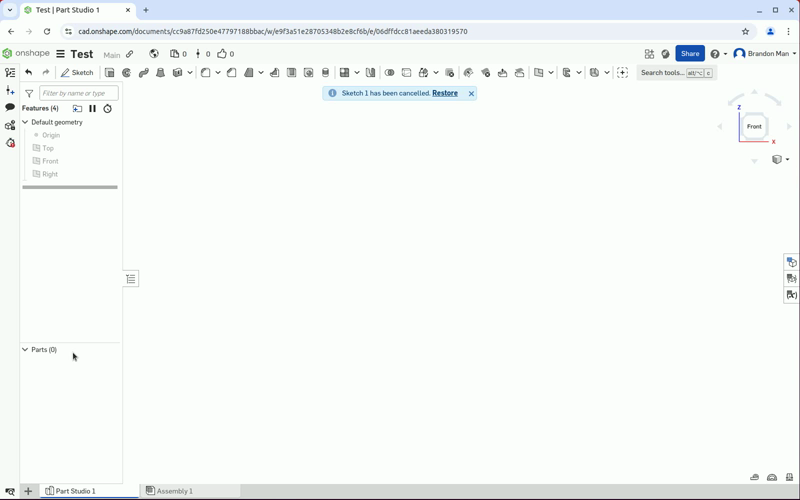
key_up(shift)
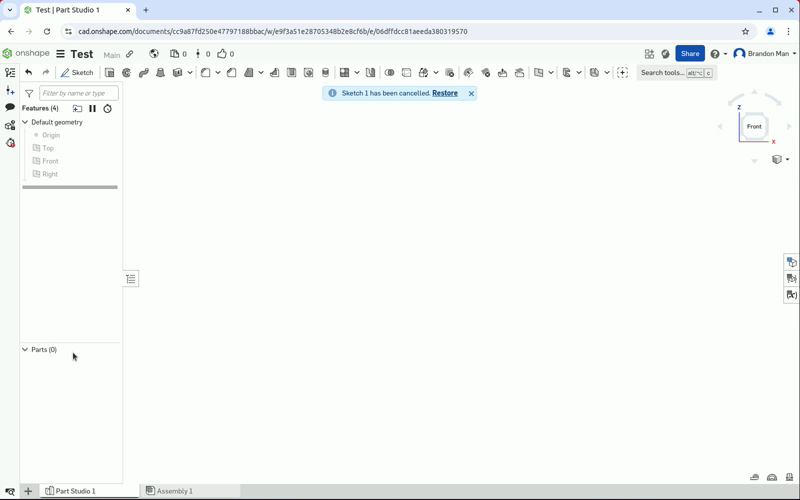
mouse_move(73, 352)
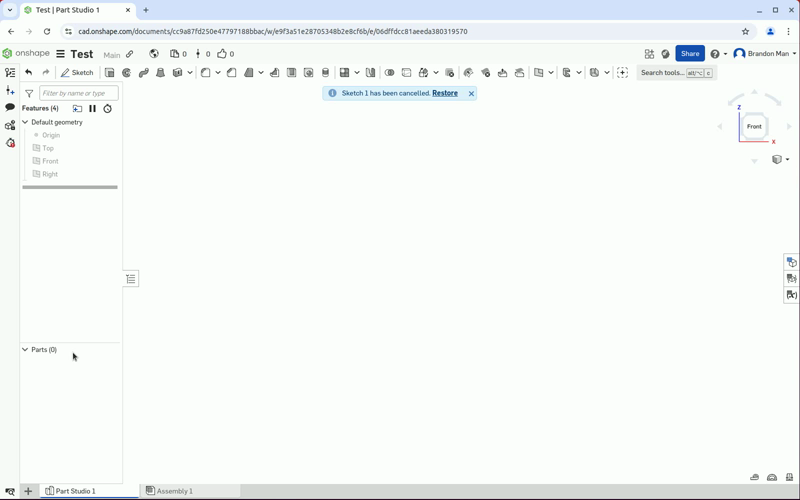
key(shift+y)
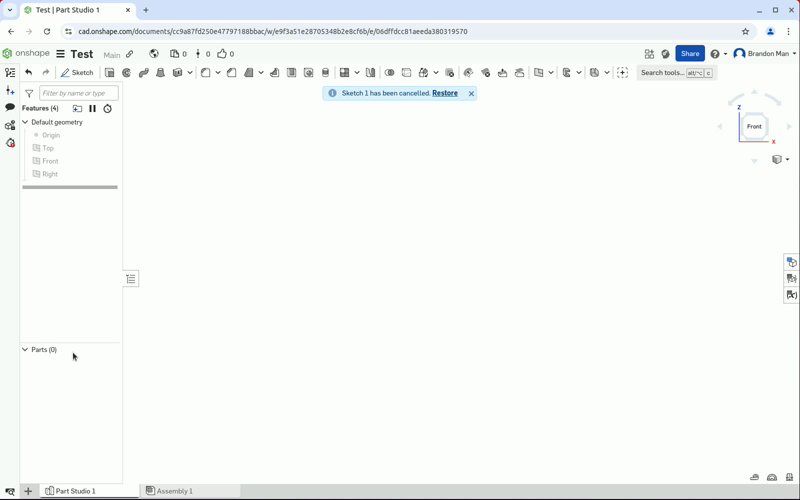
key(shift+s)
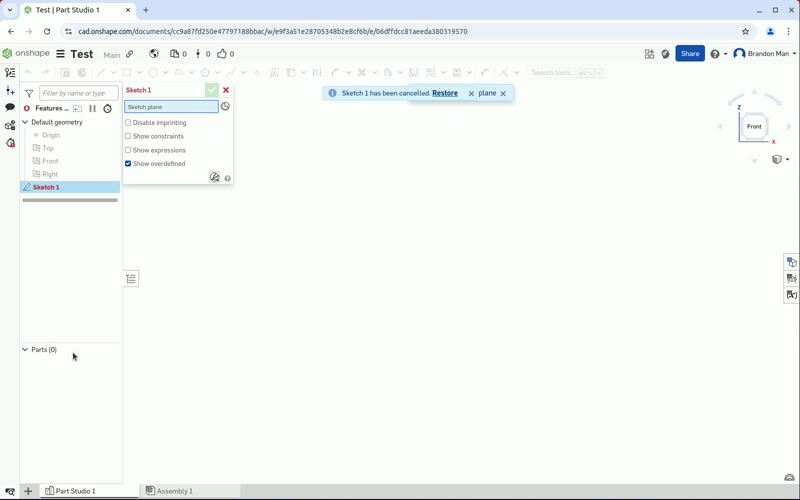
mouse_move(73, 163)
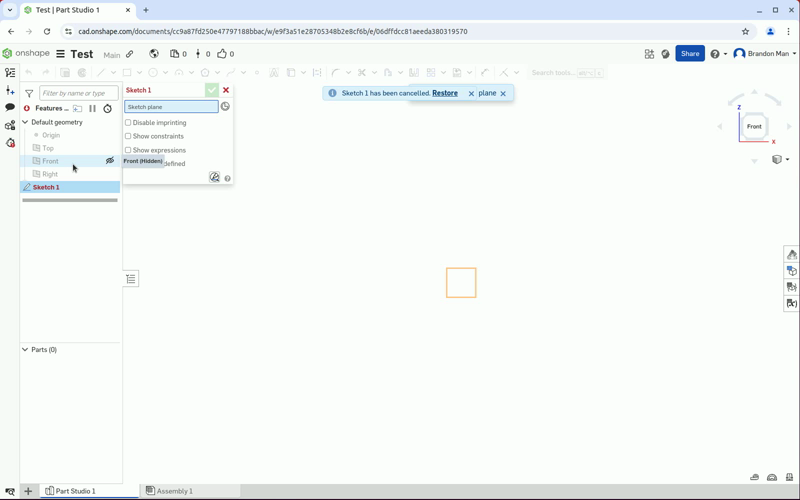
click(73, 163)
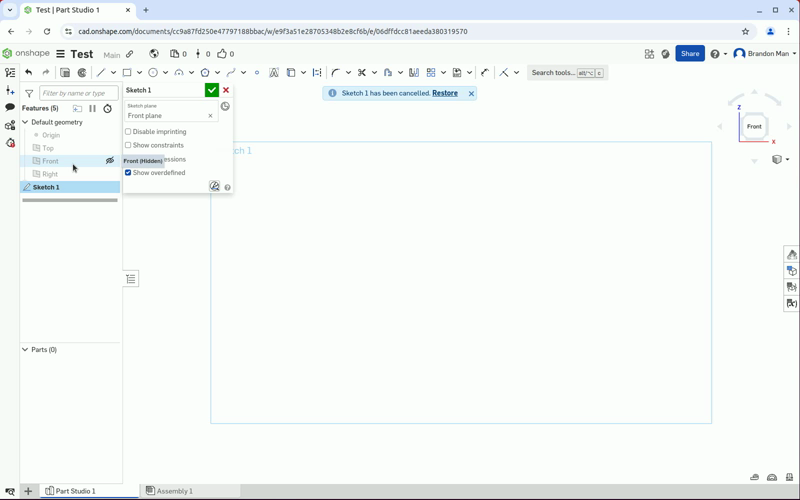
mouse_move(73, 352)
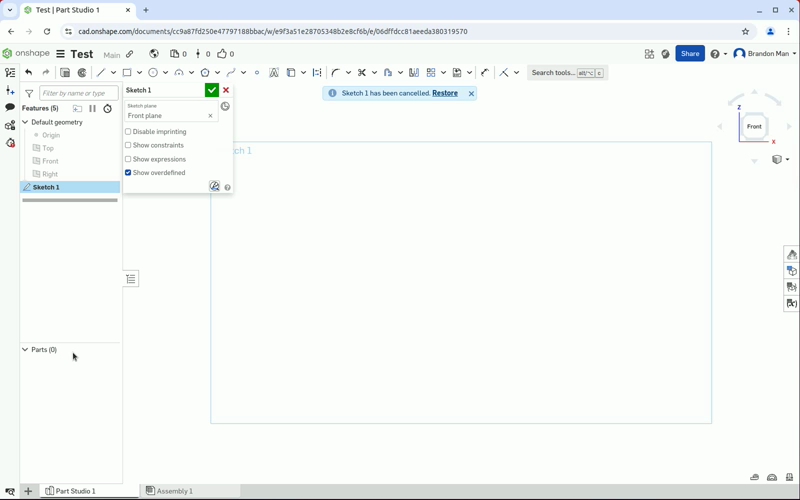
key(y)
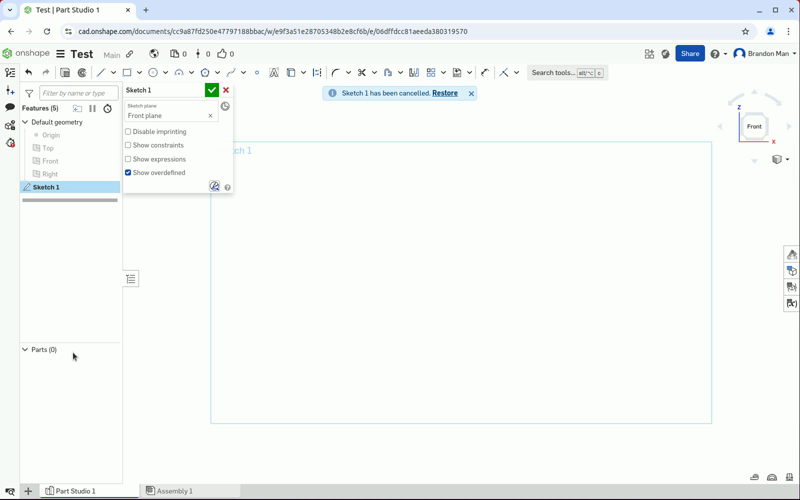
key(l)
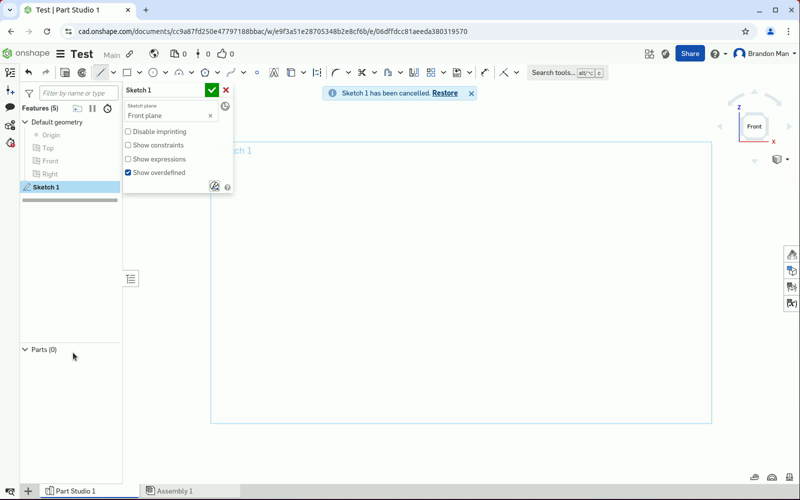
key_down(shift)
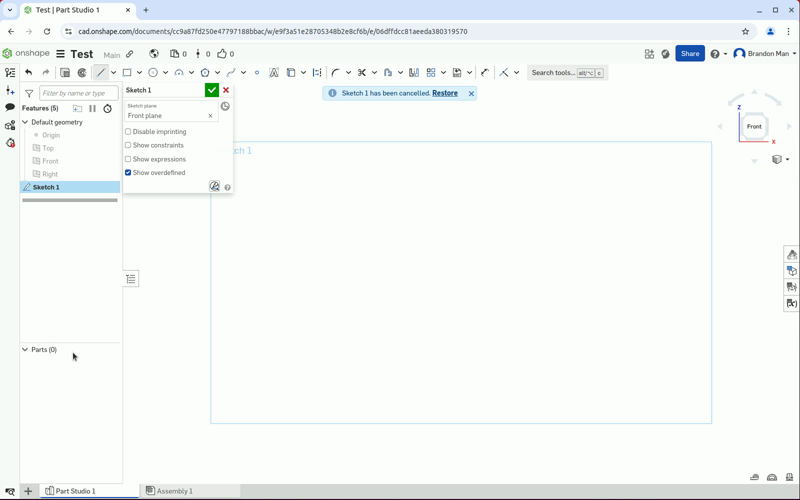
mouse_move(410, 324)
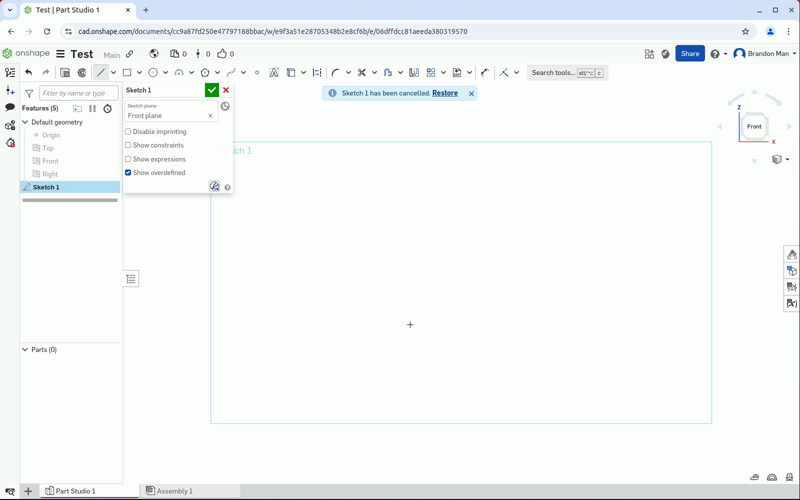
click(410, 324)
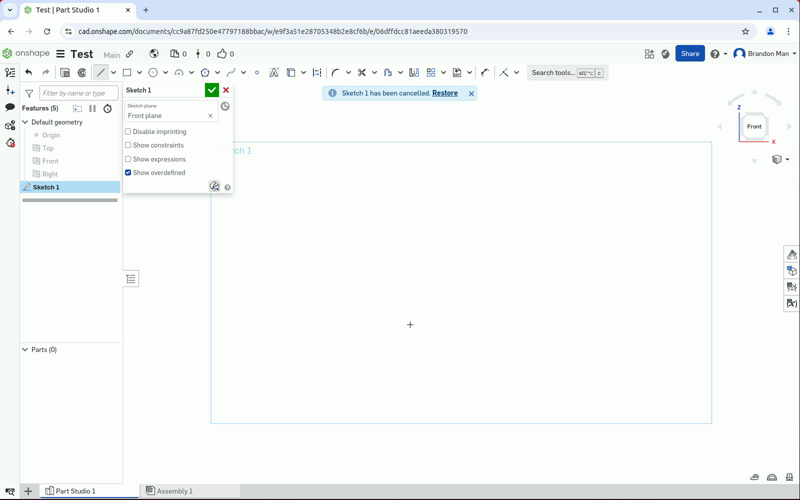
key_up(shift)
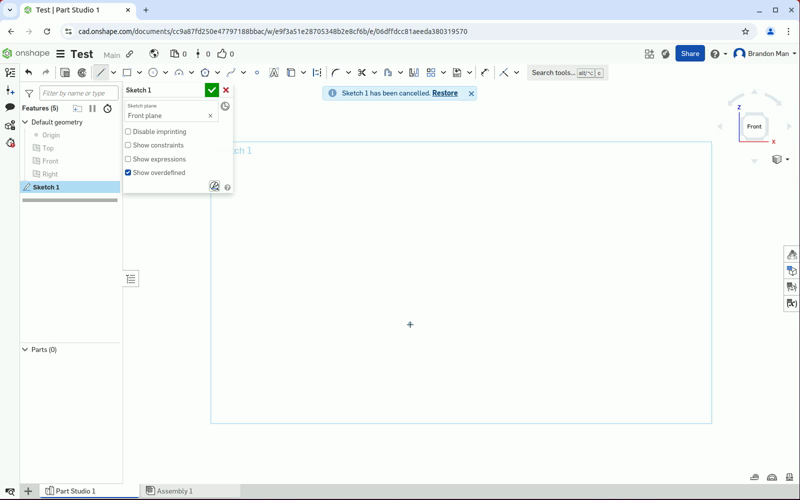
key_down(shift)
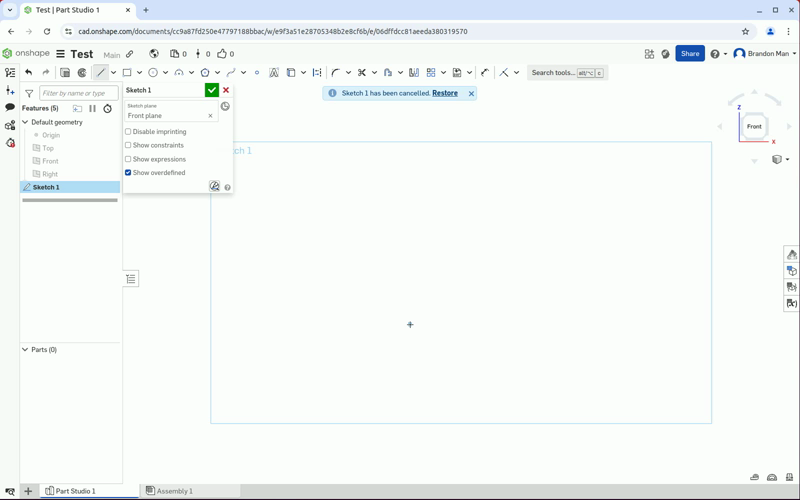
mouse_move(476, 324)
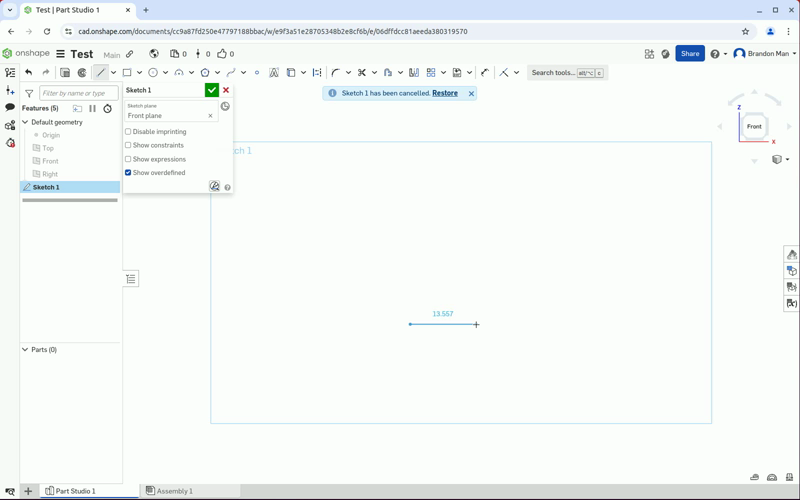
click(476, 324)
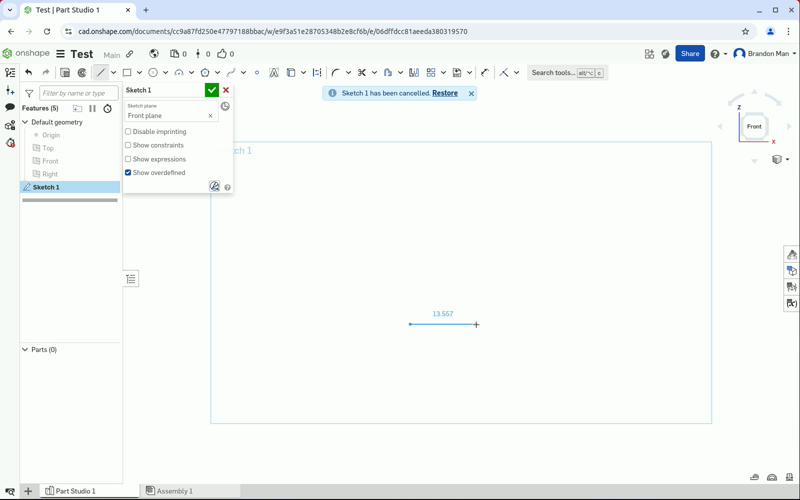
key_up(shift)
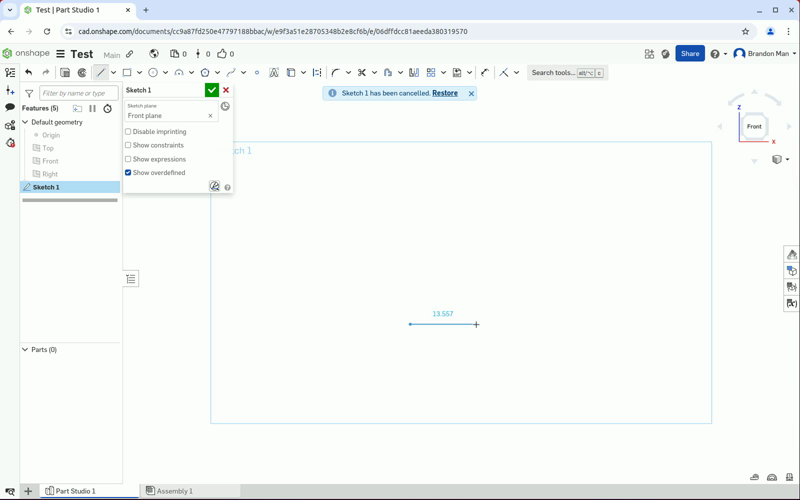
key_down(shift)
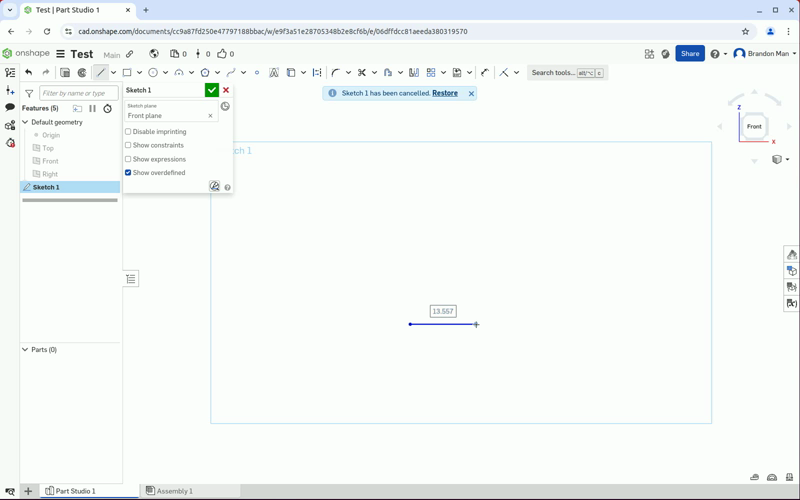
mouse_move(422, 228)
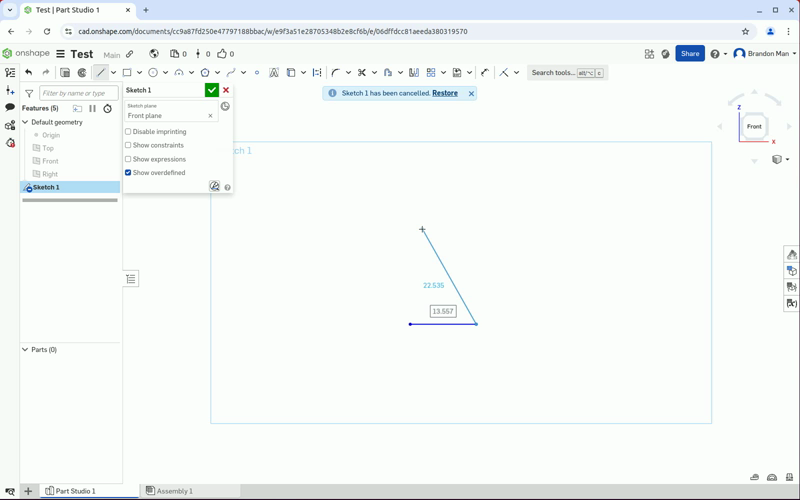
click(422, 228)
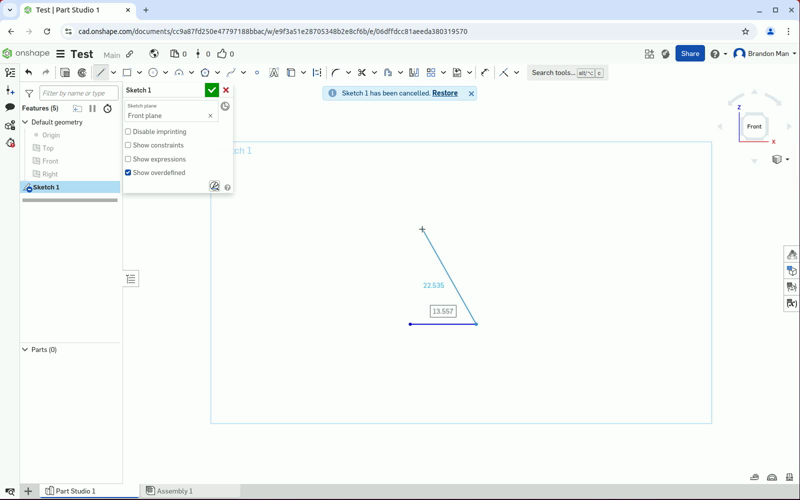
key_up(shift)
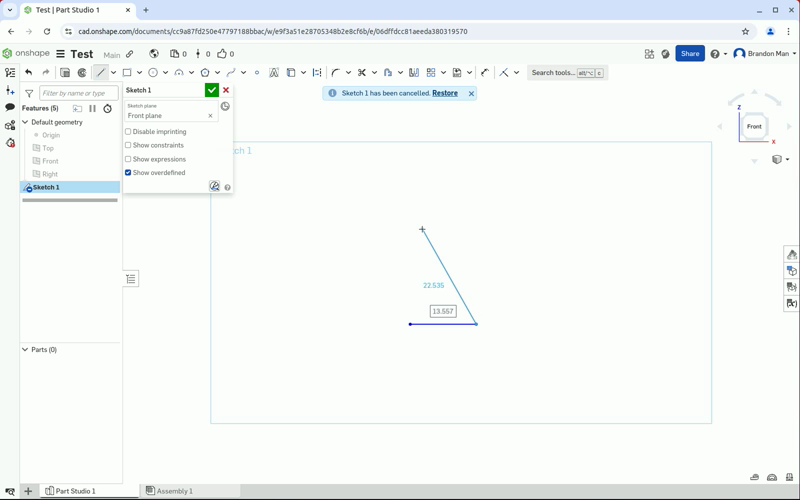
key_down(shift)
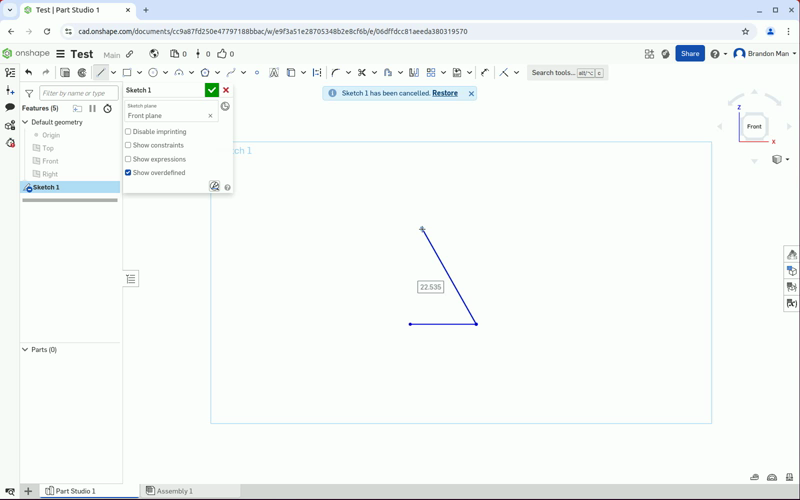
mouse_move(410, 324)
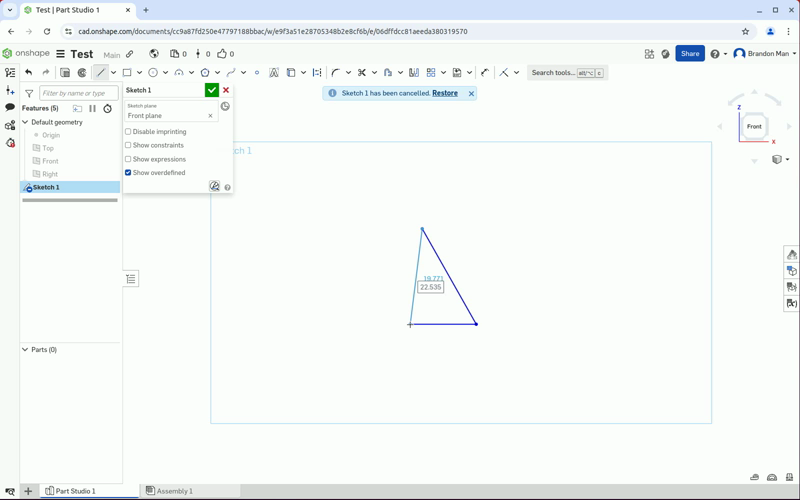
key_up(shift)
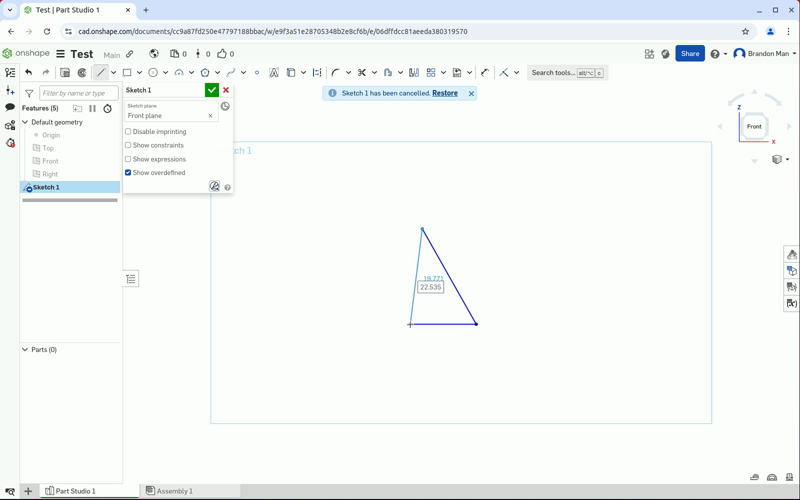
click(410, 324)
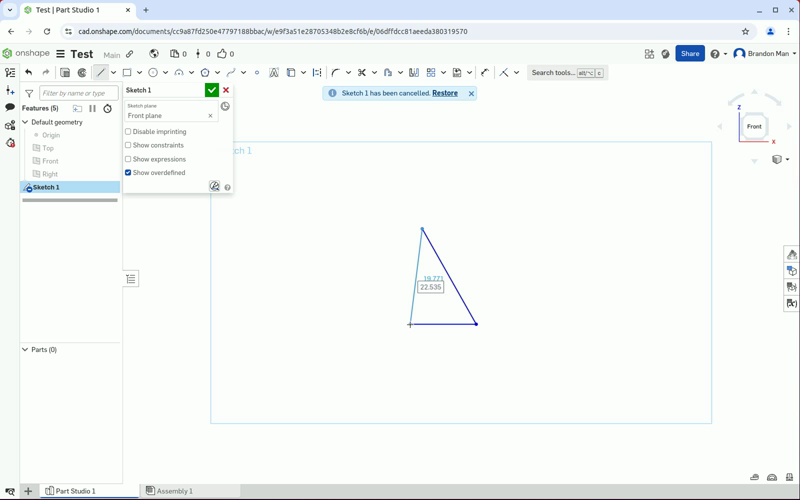
key(esc)
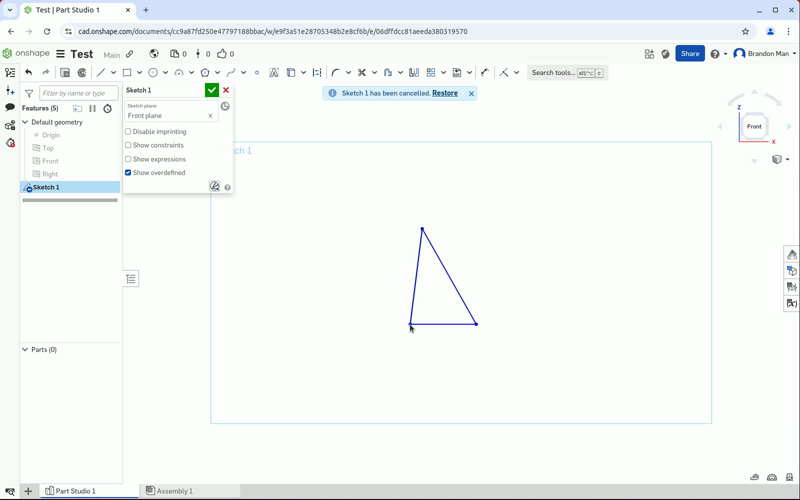
mouse_move(424, 285)
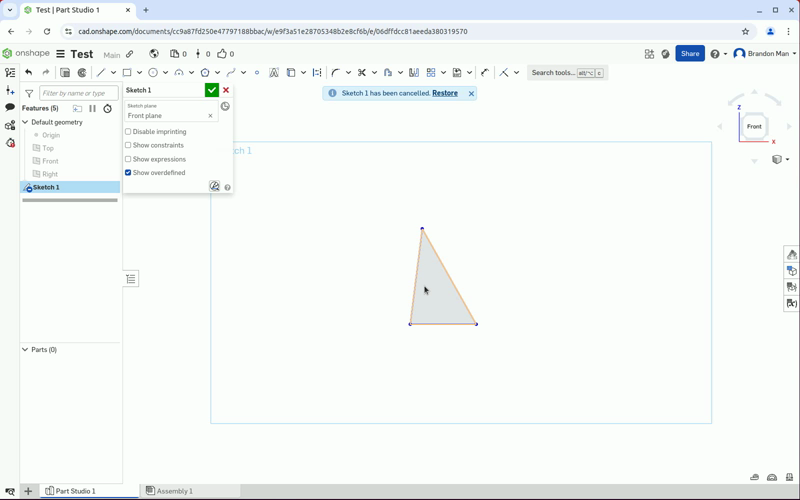
click(424, 285)
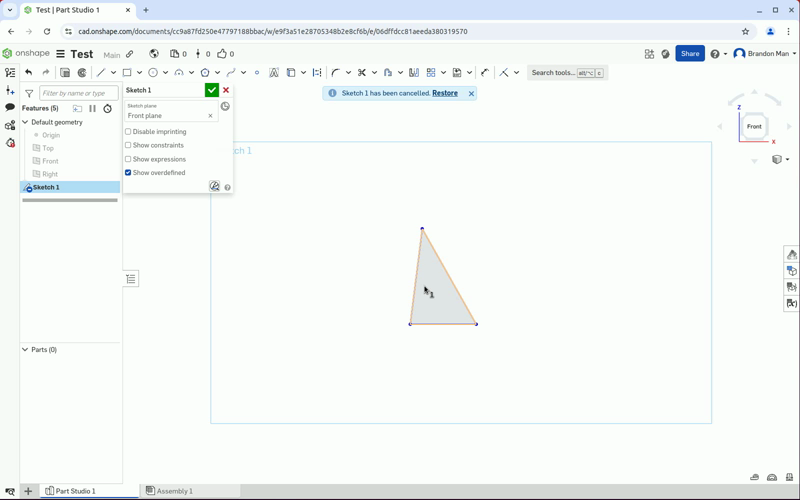
mouse_move(73, 352)
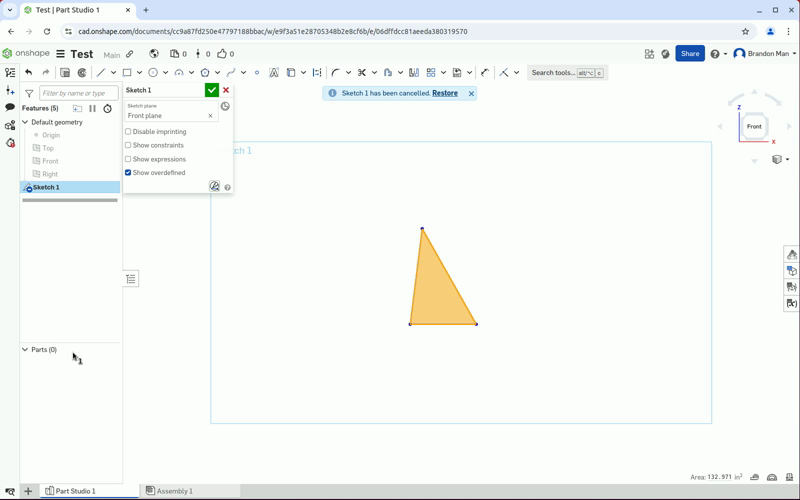
key(shift+y)
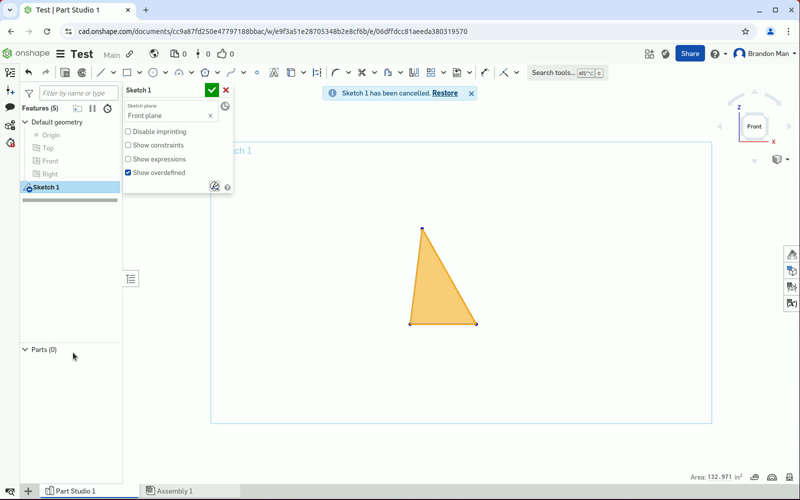
key(shift+e)
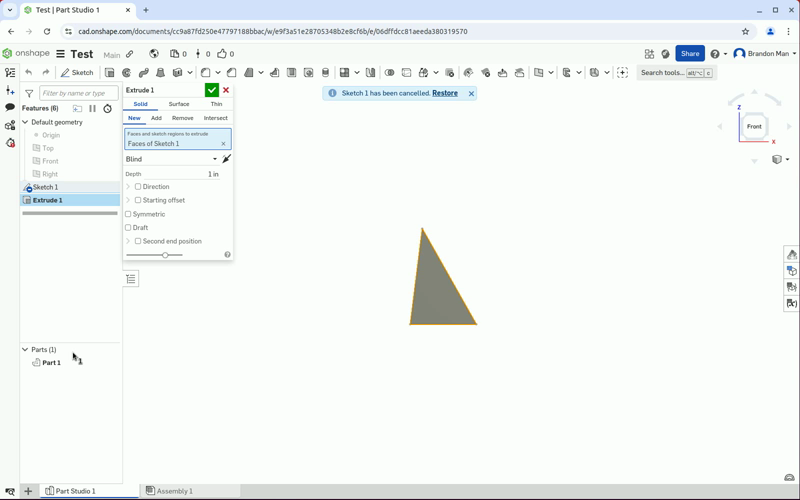
mouse_move(143, 106)
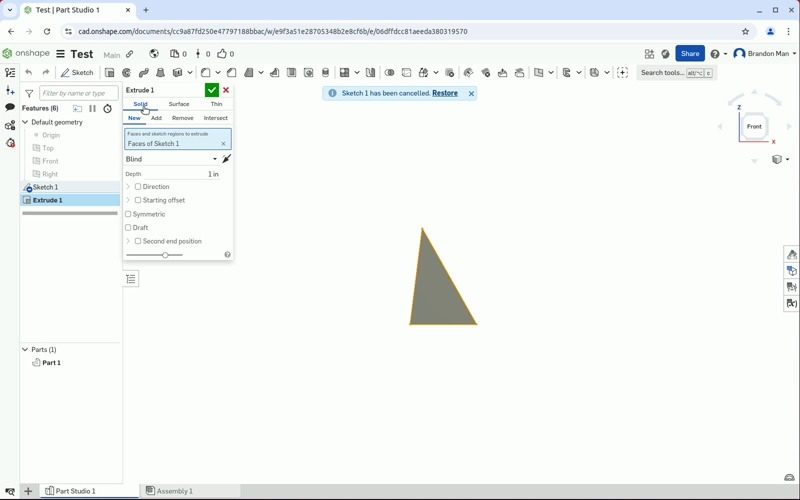
click(143, 106)
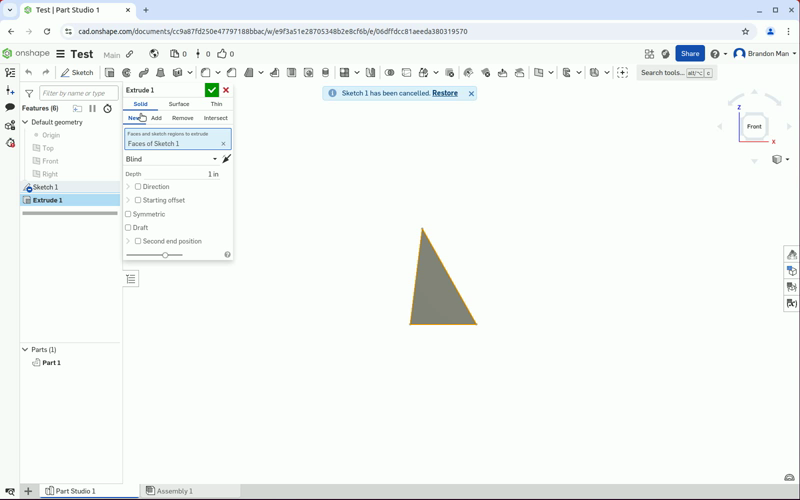
mouse_move(137, 120)
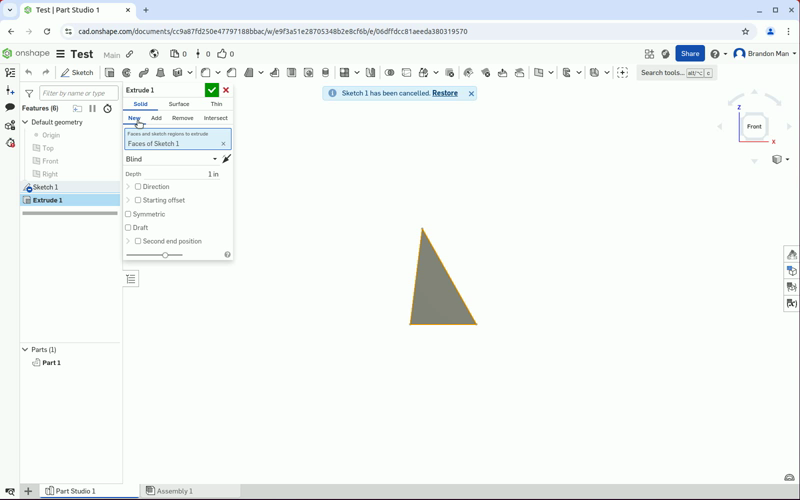
click(137, 120)
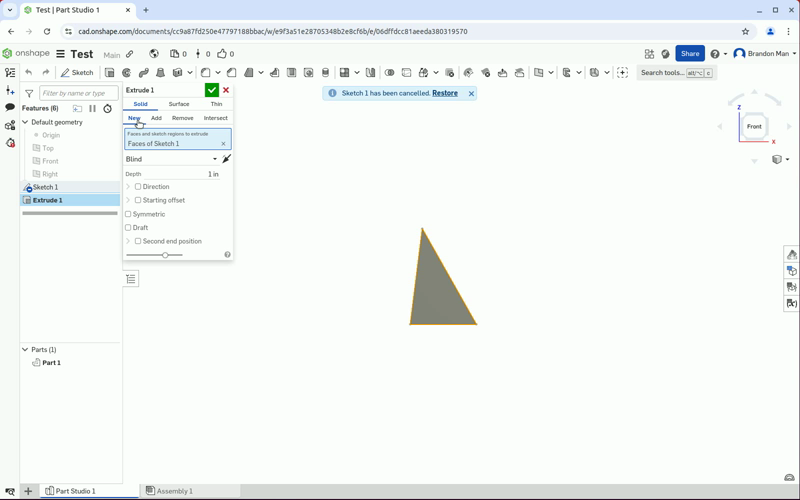
key(tab, 4)
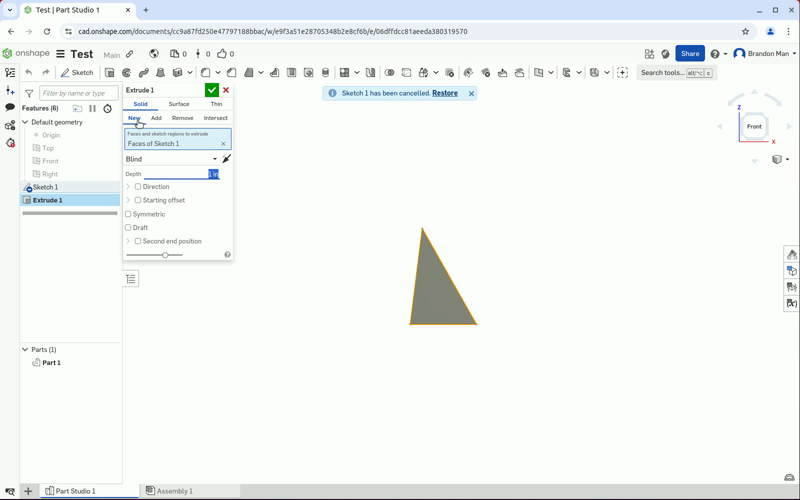
text(7.703)
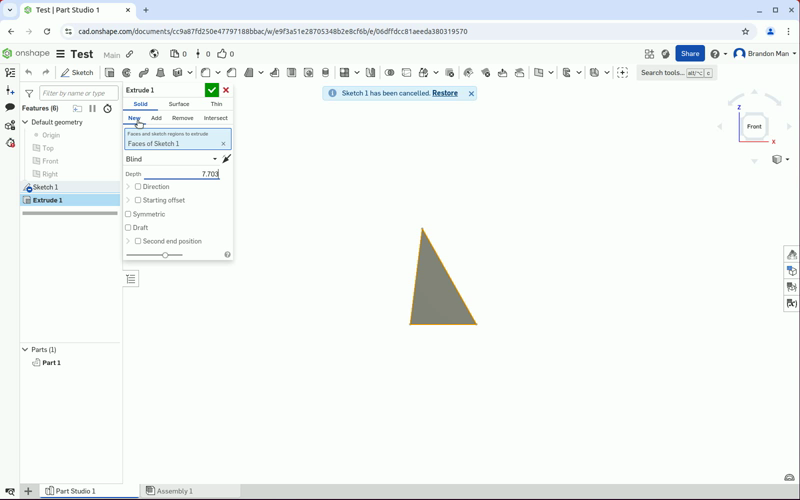
key(enter)
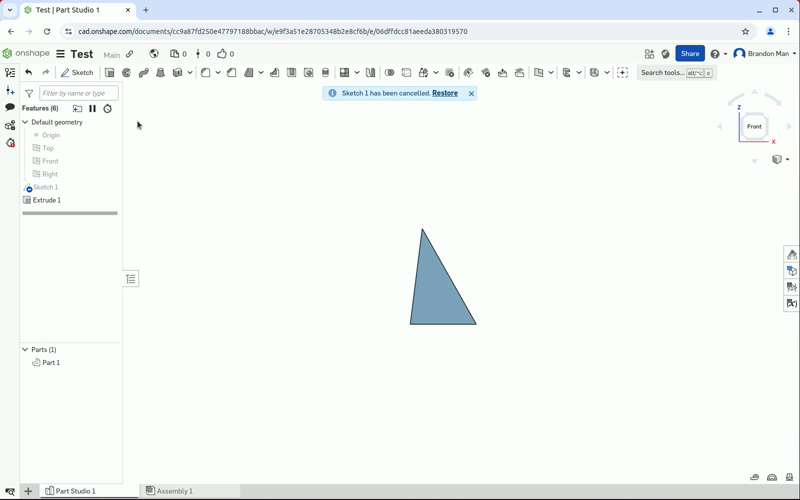
key(shift+h)
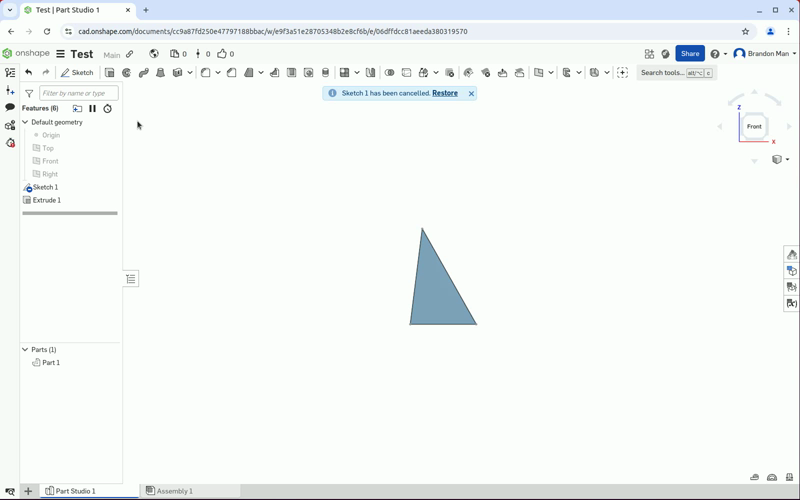
key(shift+h)
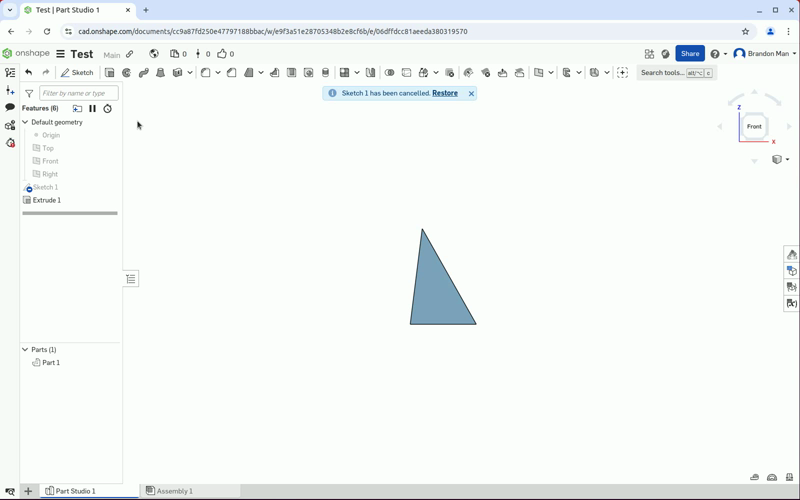
mouse_move(73, 189)
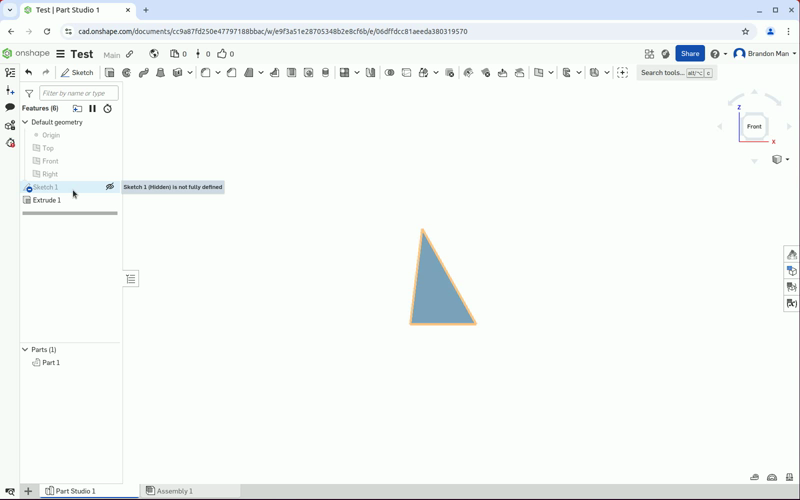
click(73, 189)
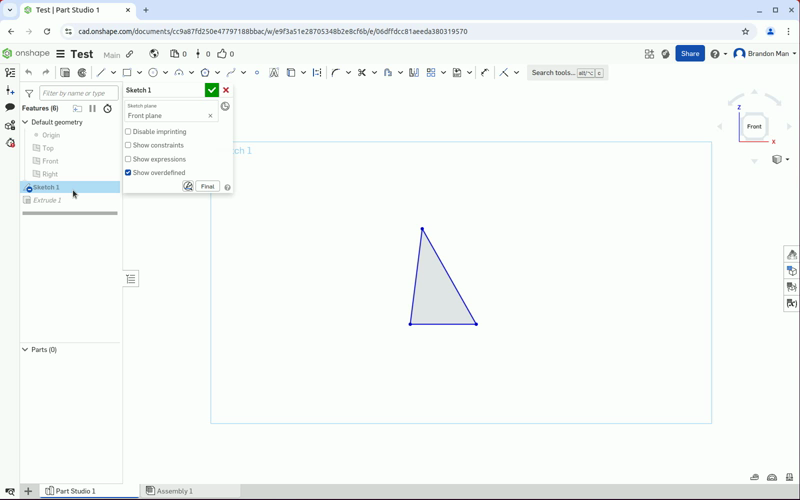
mouse_move(229, 92)
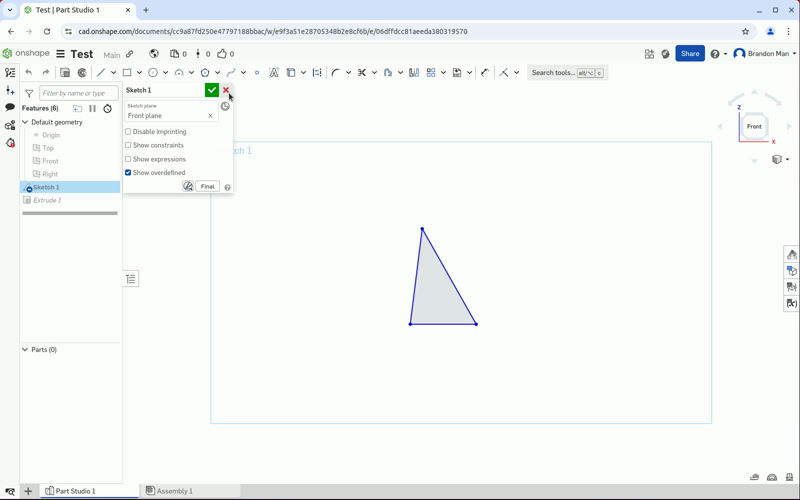
click(229, 92)
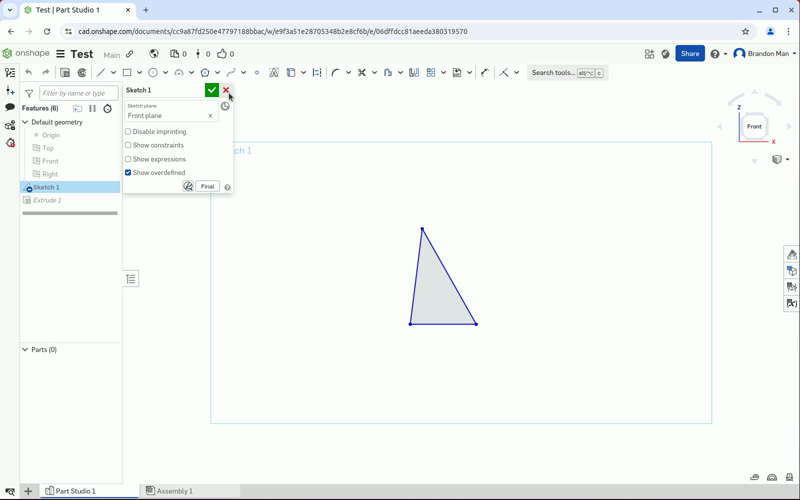
key(shift+s)
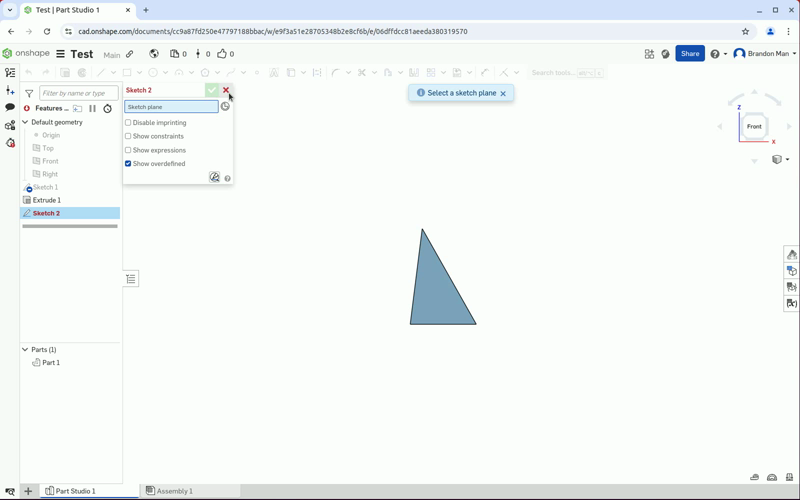
mouse_move(73, 163)
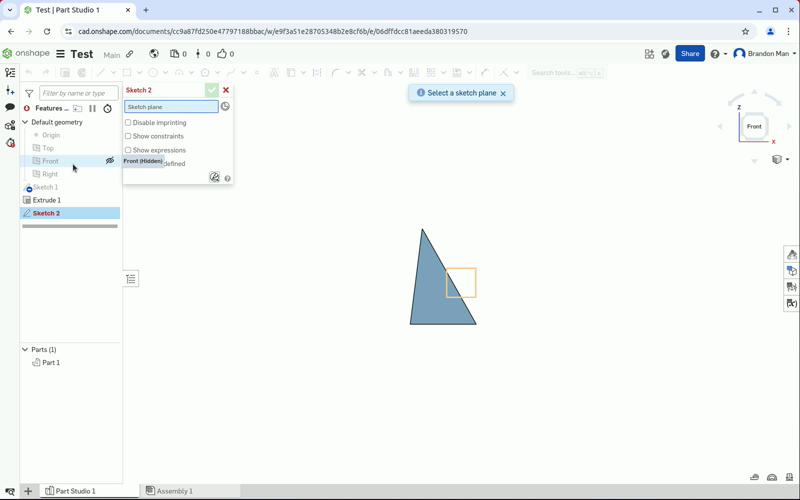
click(73, 163)
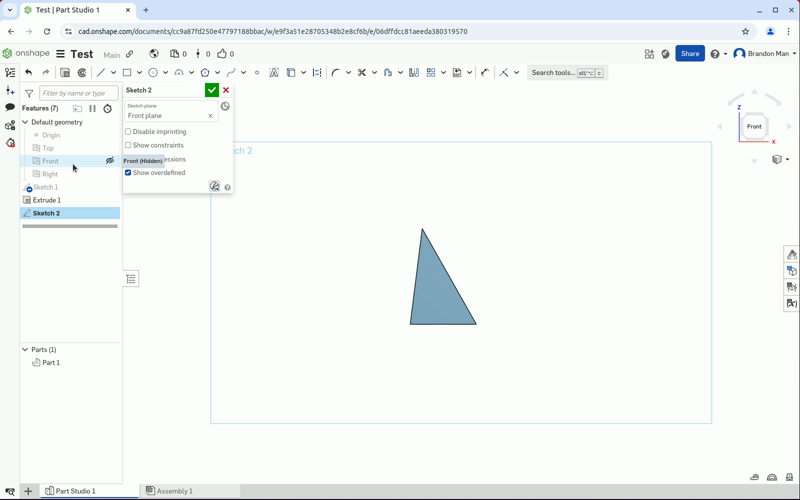
mouse_move(73, 352)
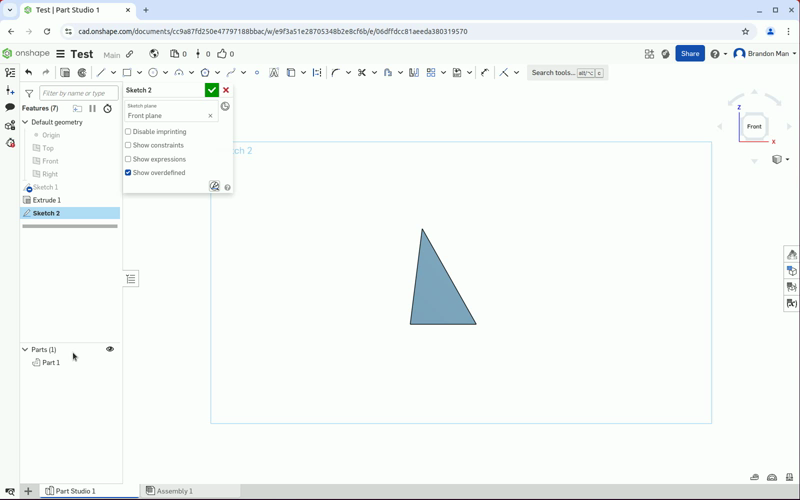
key(y)
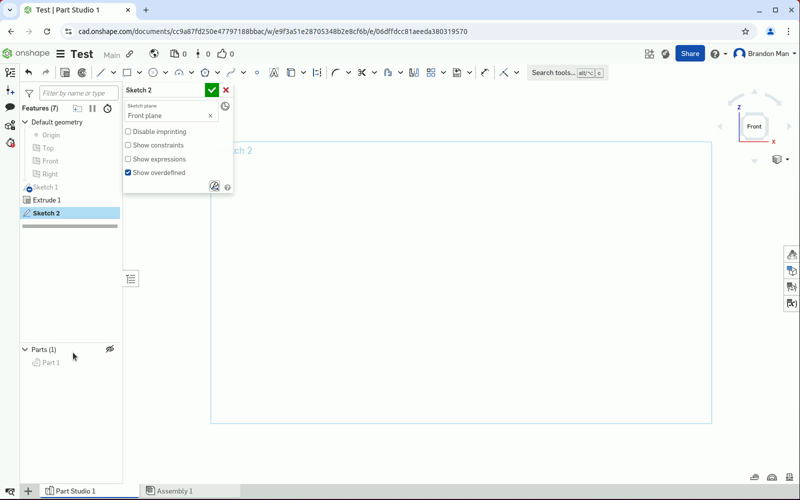
key(l)
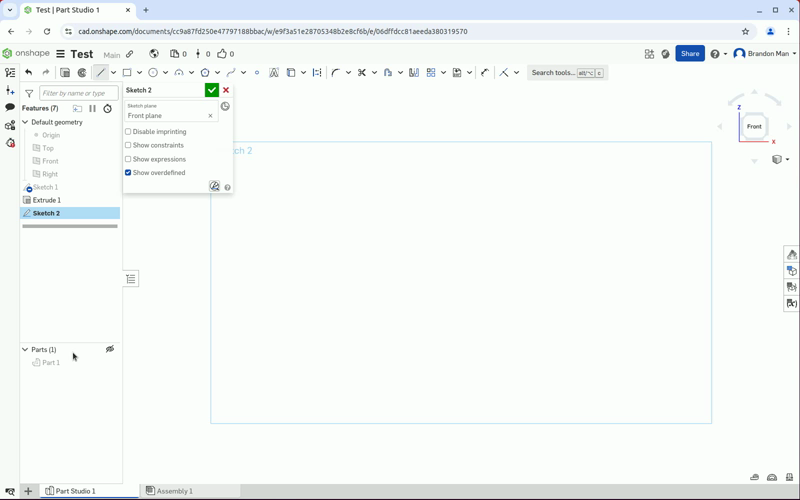
key_down(shift)
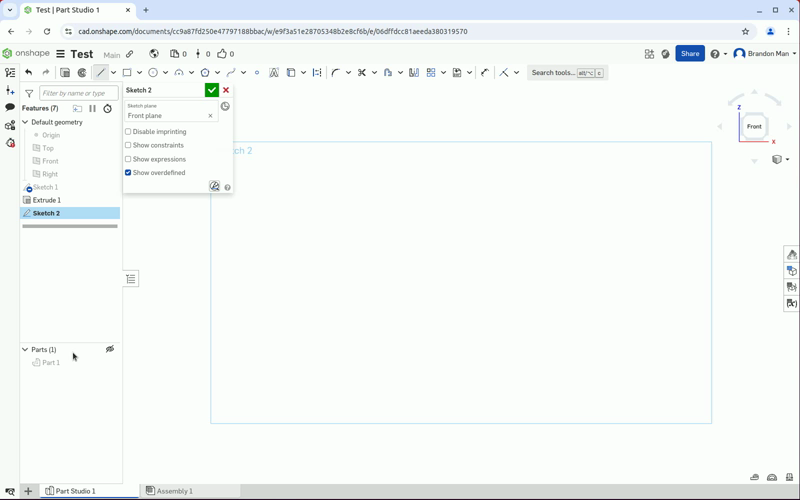
mouse_move(348, 228)
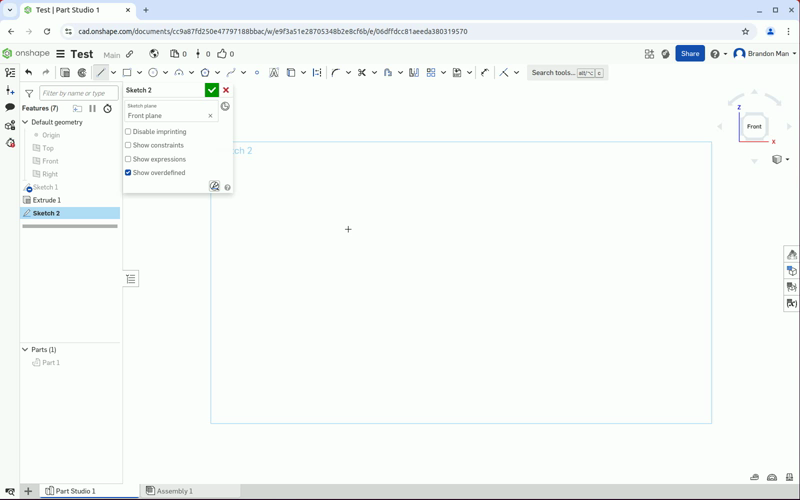
click(348, 228)
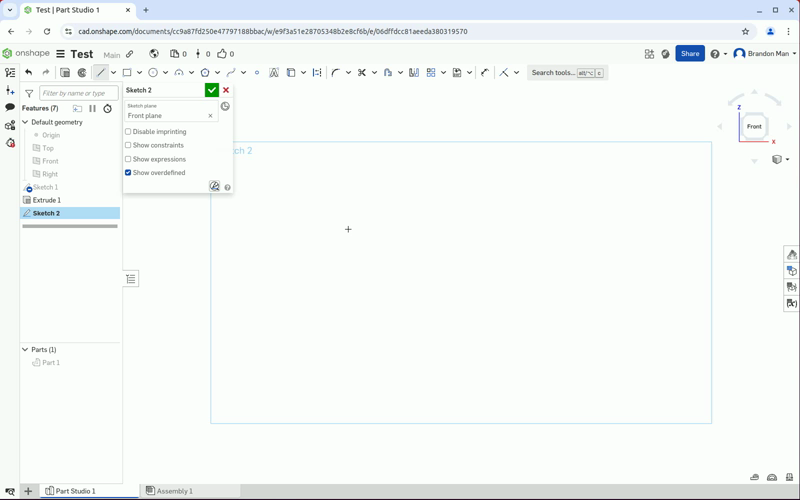
key_up(shift)
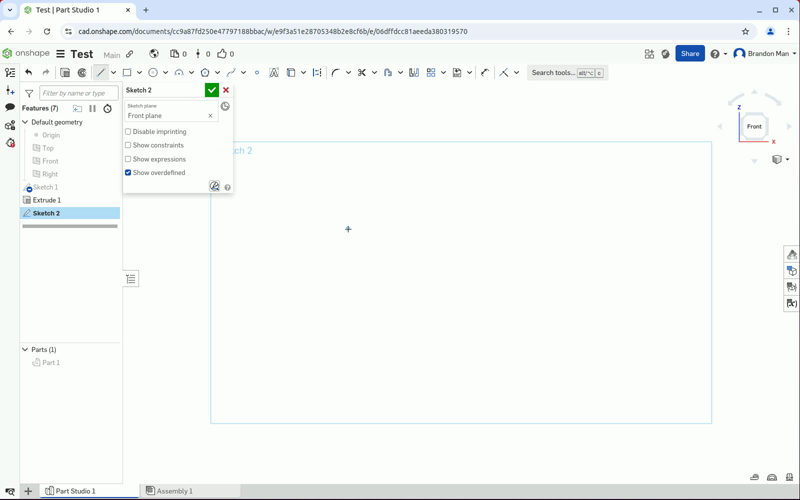
key_down(shift)
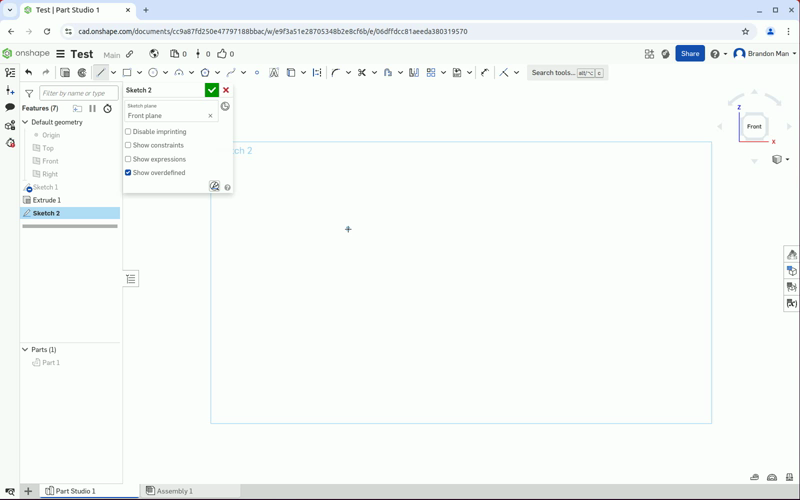
mouse_move(410, 324)
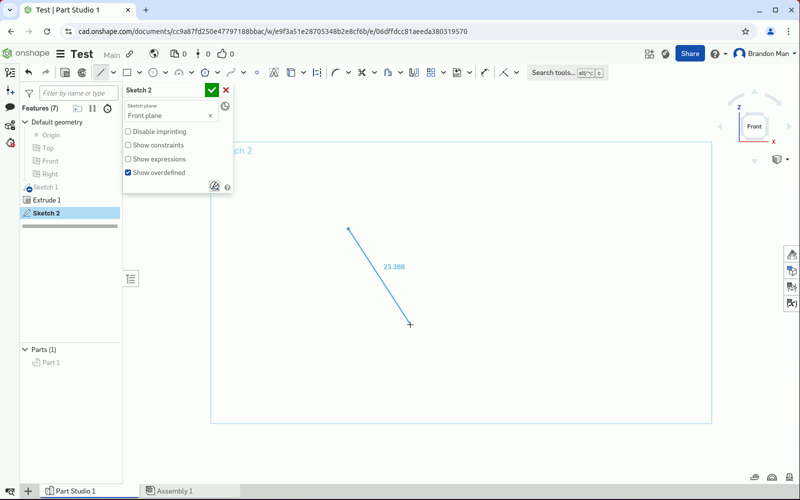
click(410, 324)
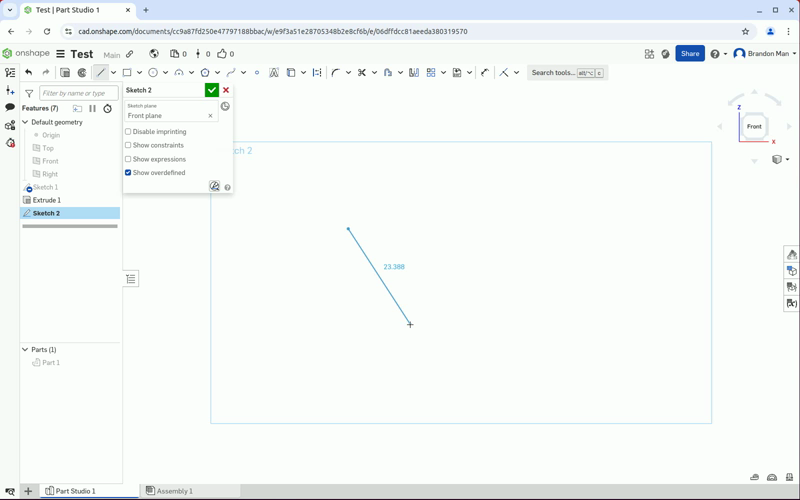
key_up(shift)
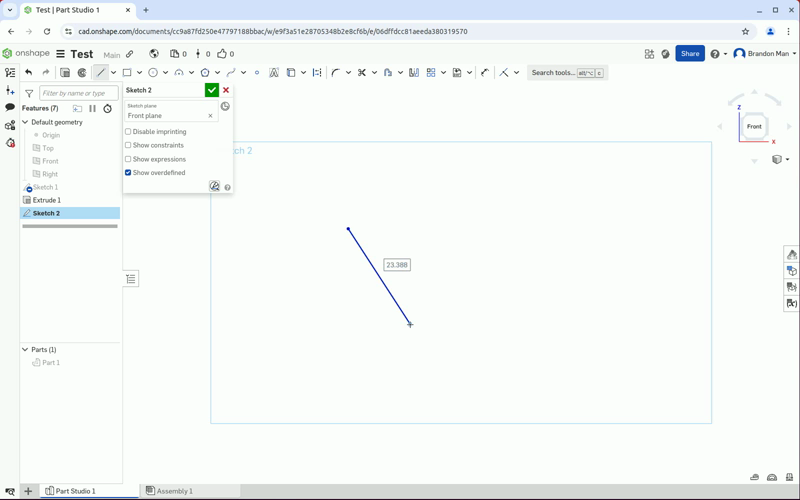
key_down(shift)
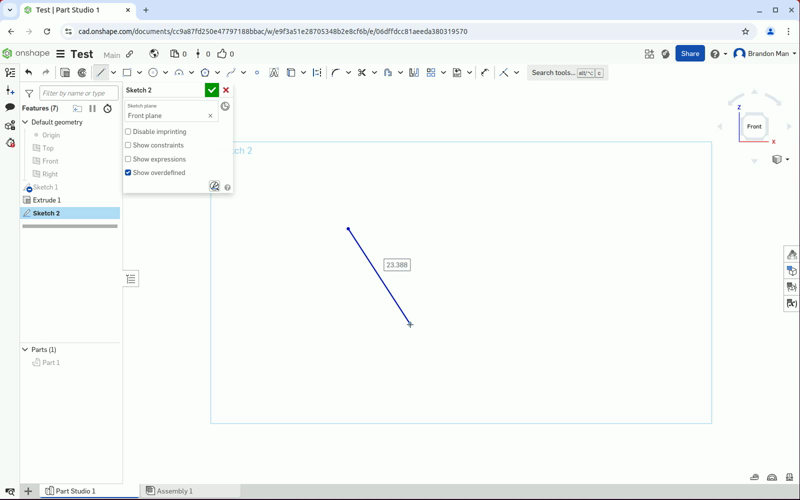
mouse_move(421, 229)
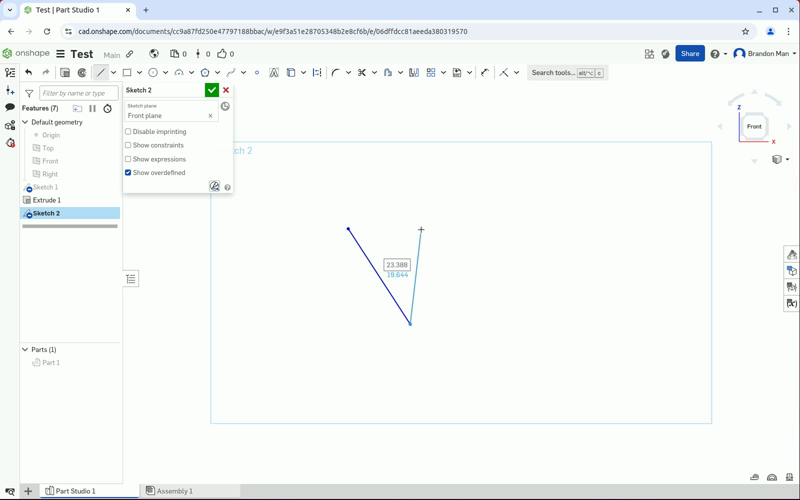
click(421, 229)
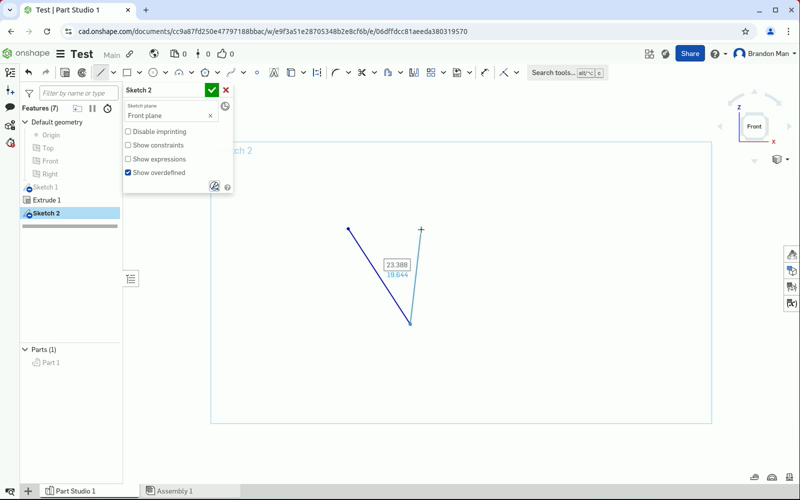
key_up(shift)
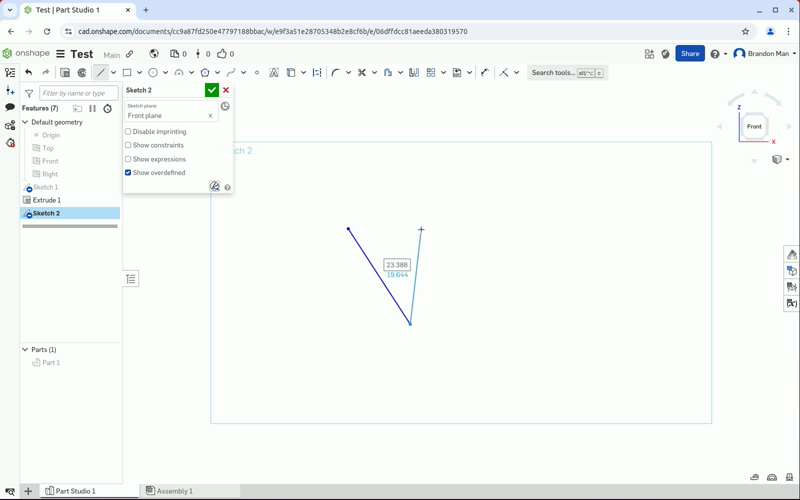
key_down(shift)
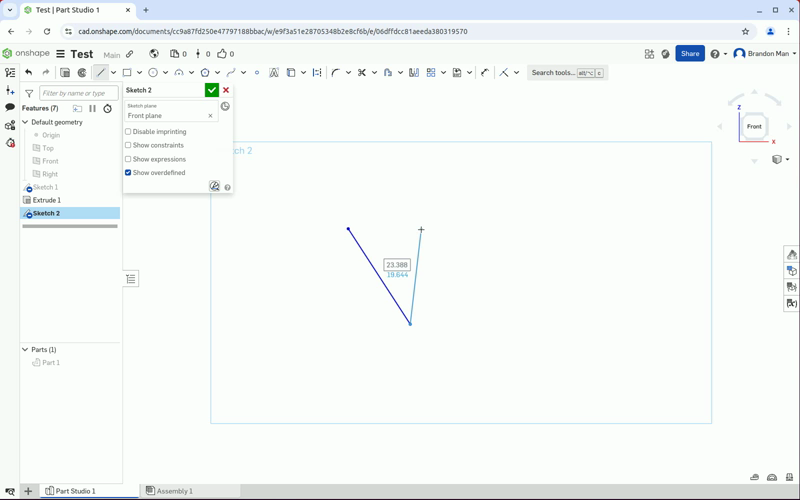
mouse_move(348, 228)
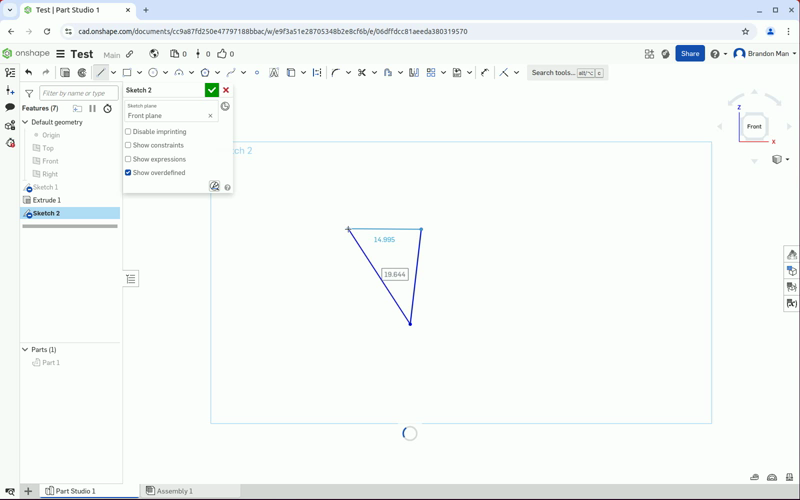
key_up(shift)
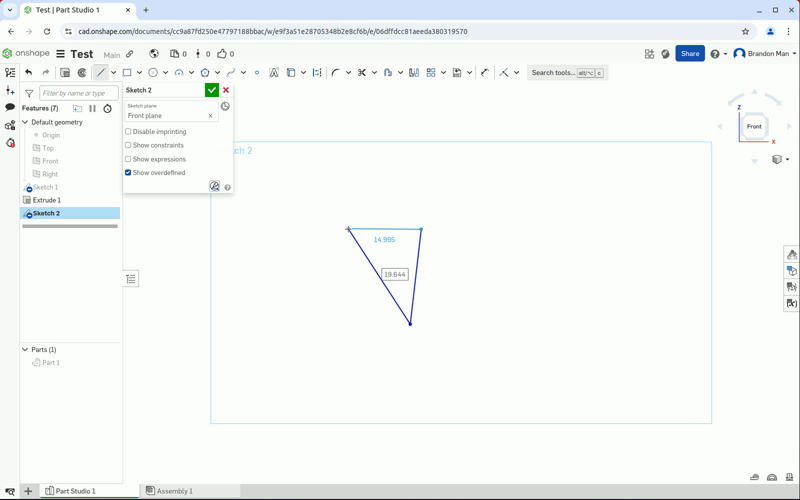
click(348, 228)
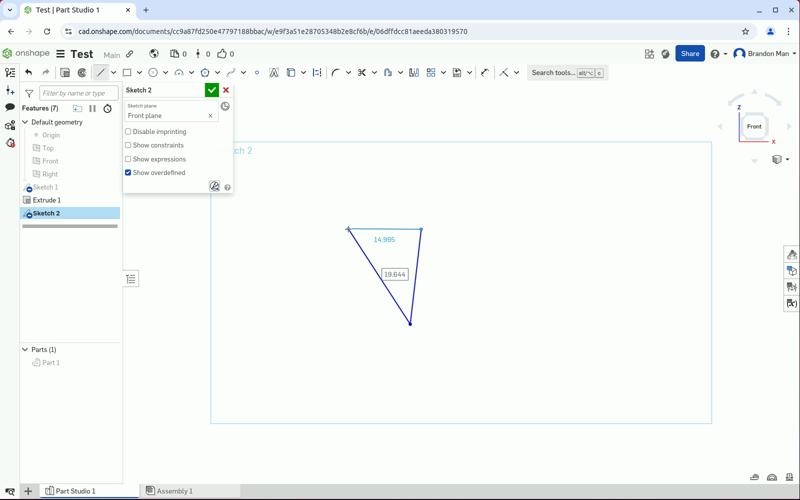
key(esc)
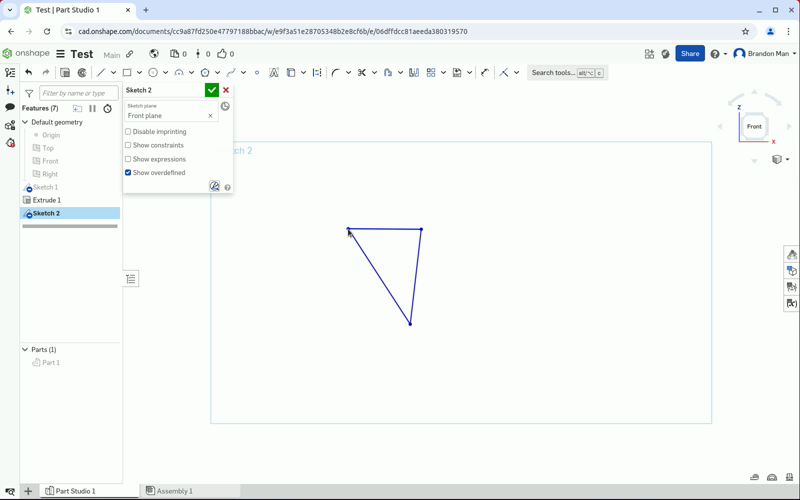
mouse_move(381, 269)
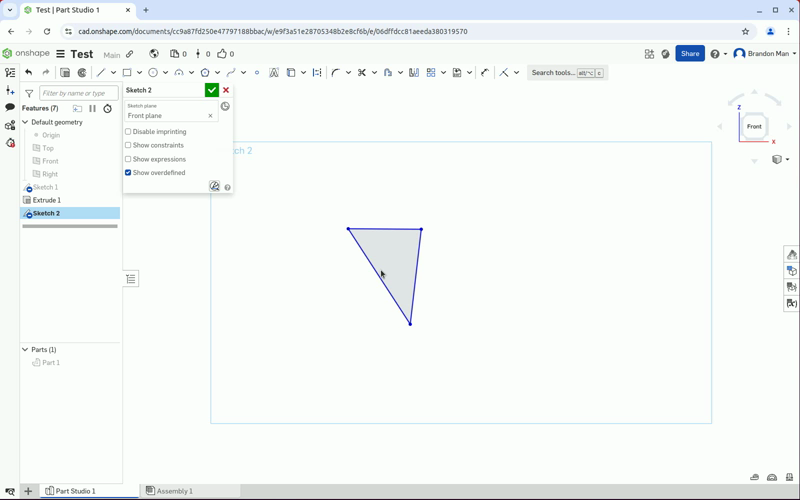
click(381, 269)
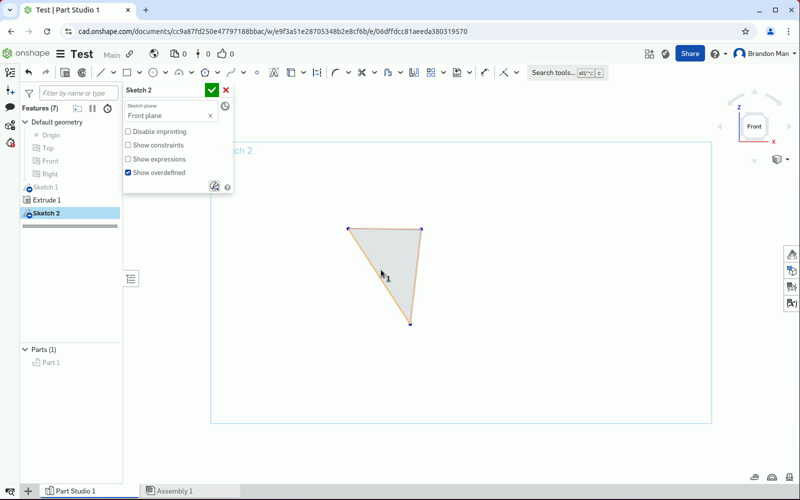
mouse_move(73, 352)
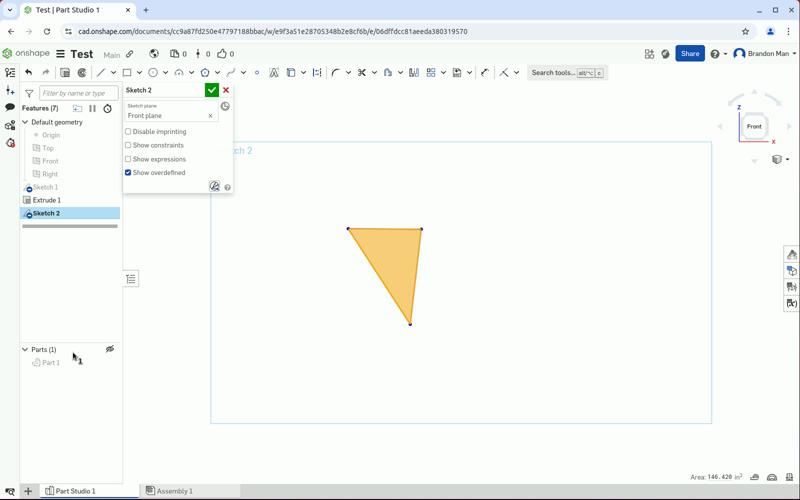
key(shift+y)
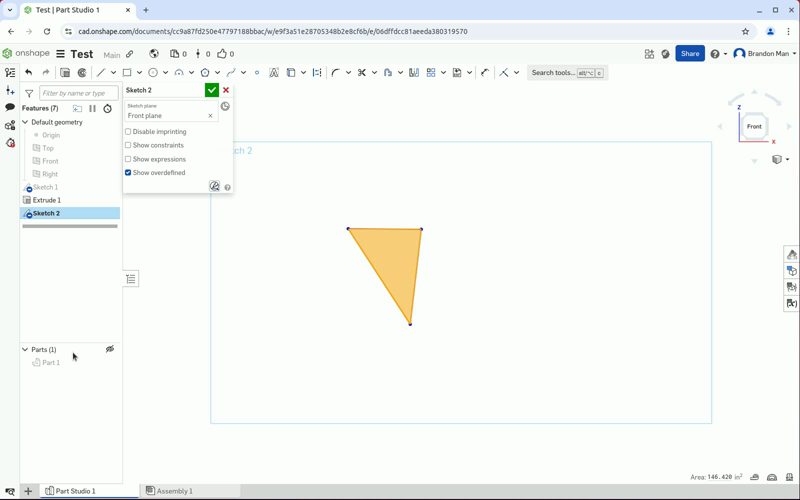
key(shift+e)
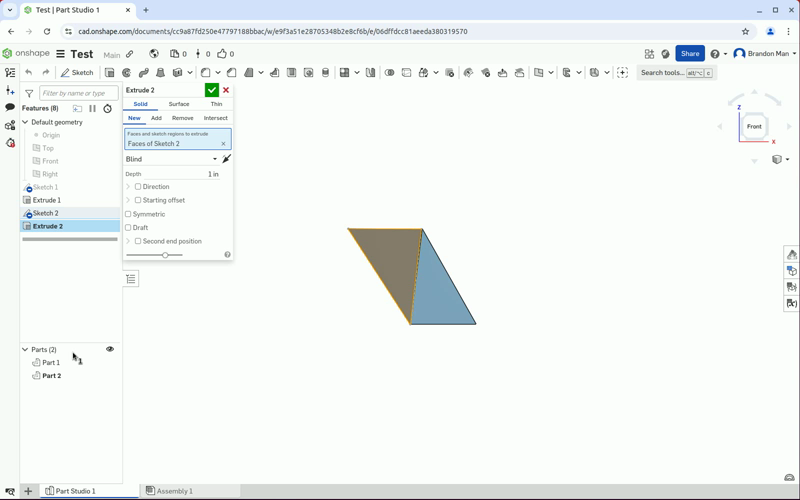
mouse_move(143, 106)
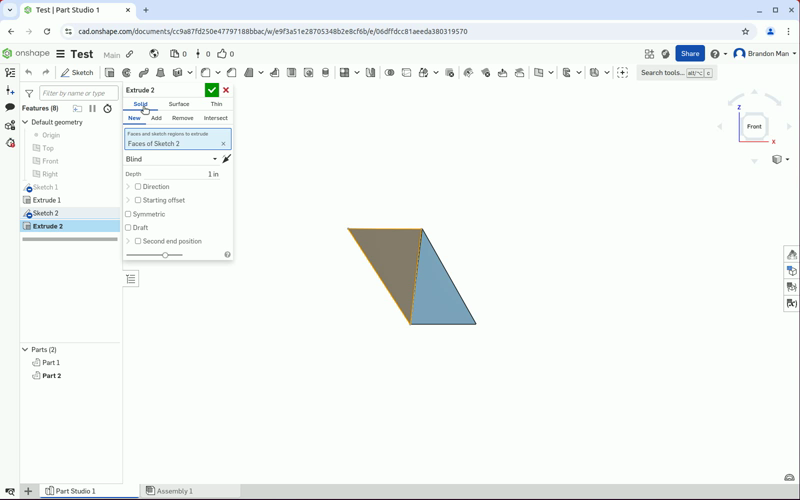
click(143, 106)
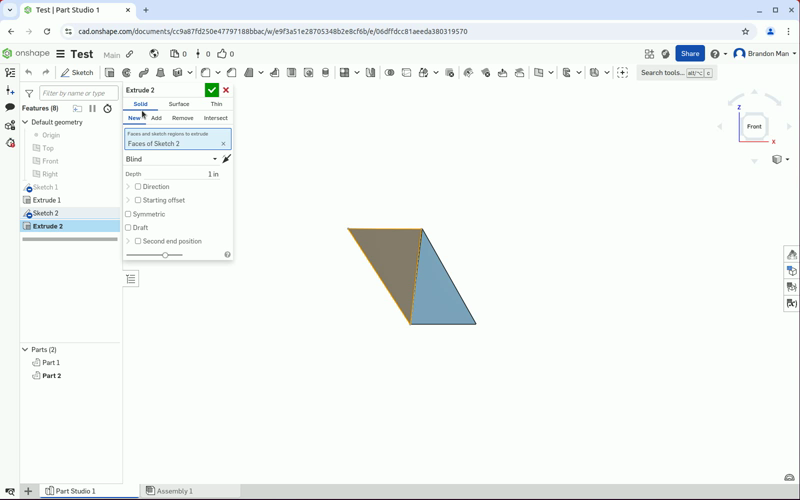
mouse_move(137, 120)
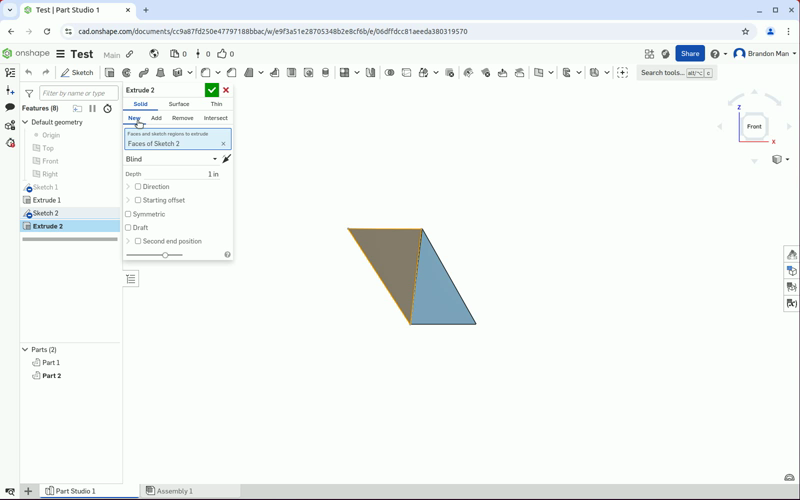
click(137, 120)
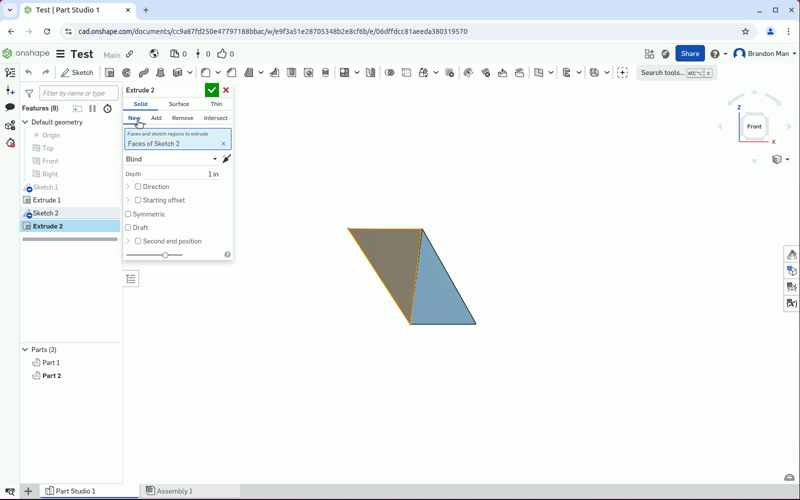
key(tab, 4)
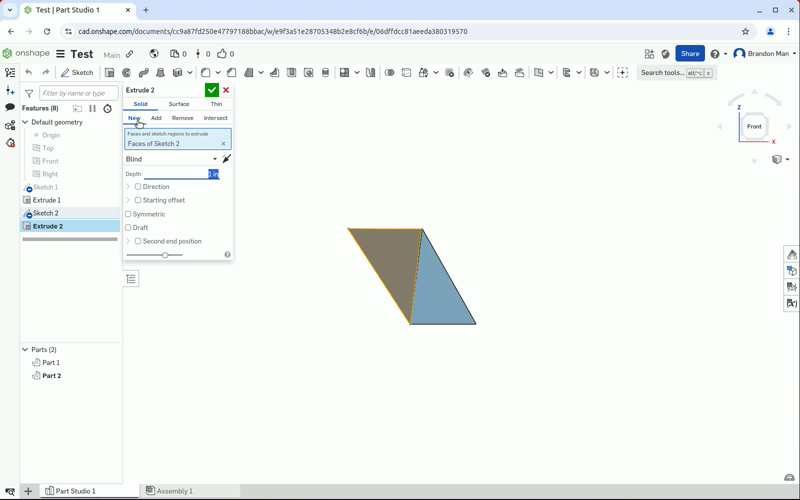
text(7.703)
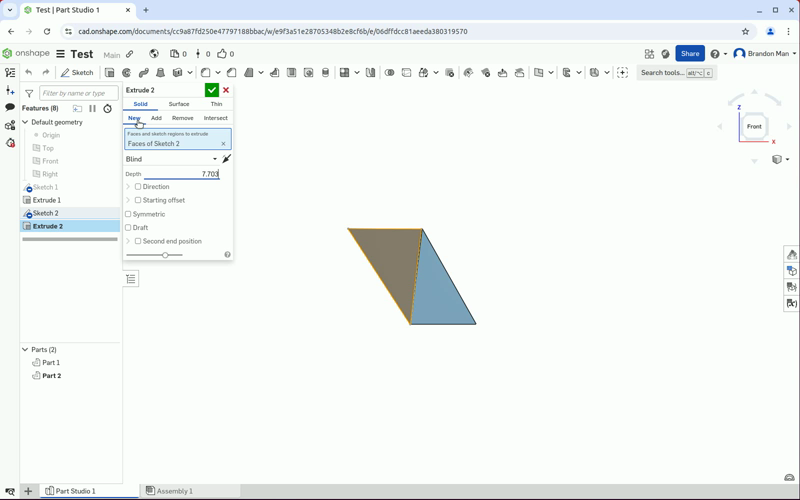
key(enter)
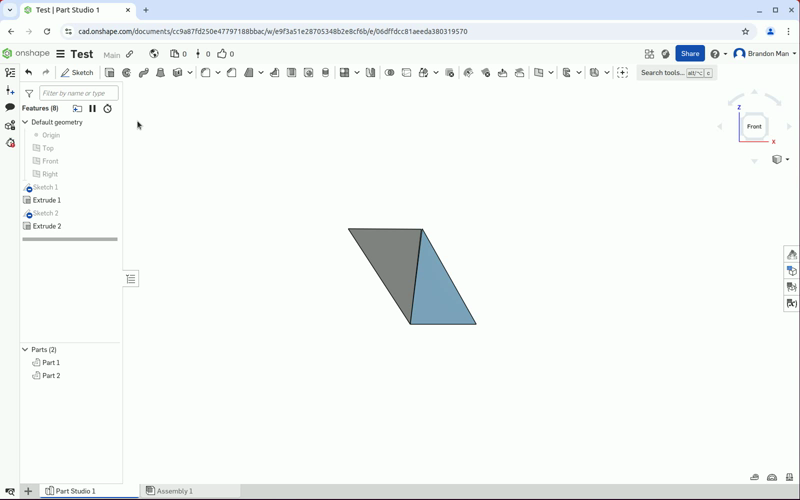
key(shift+h)
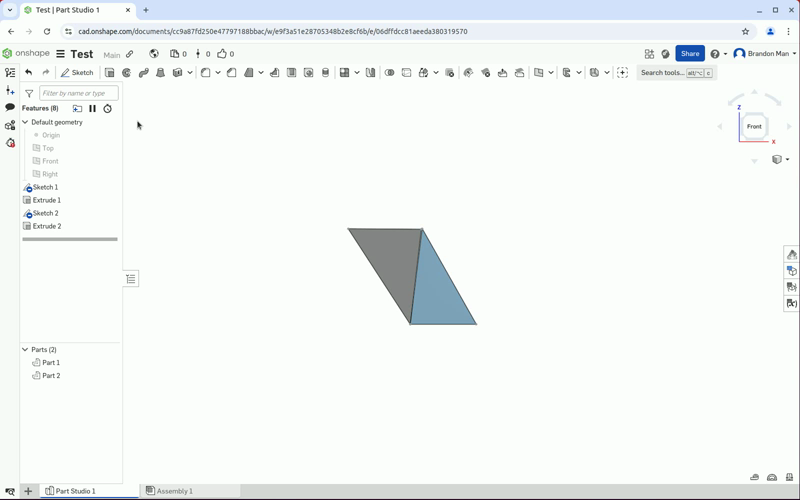
key(shift+h)
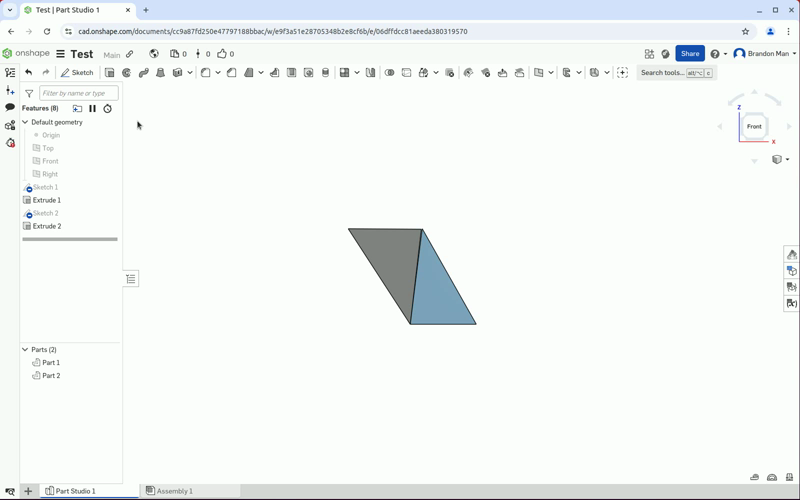
mouse_move(73, 189)
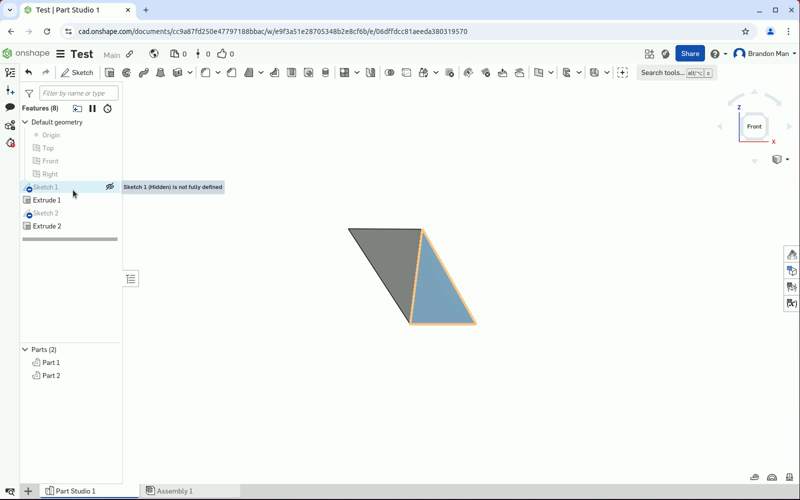
click(73, 189)
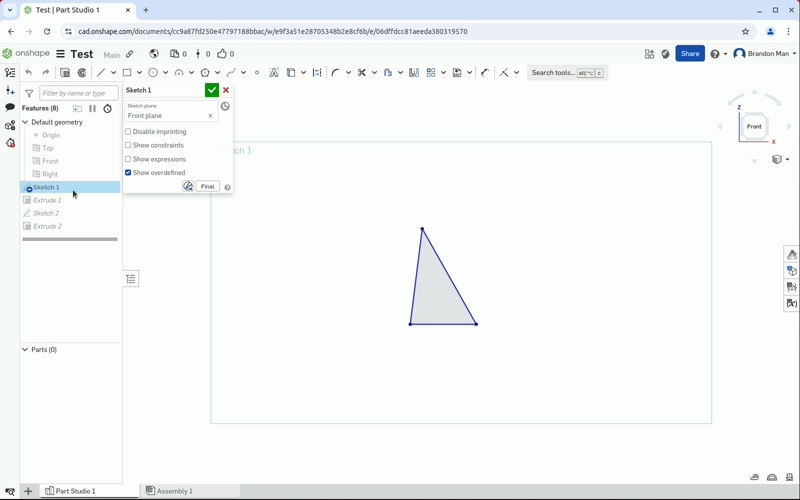
mouse_move(229, 92)
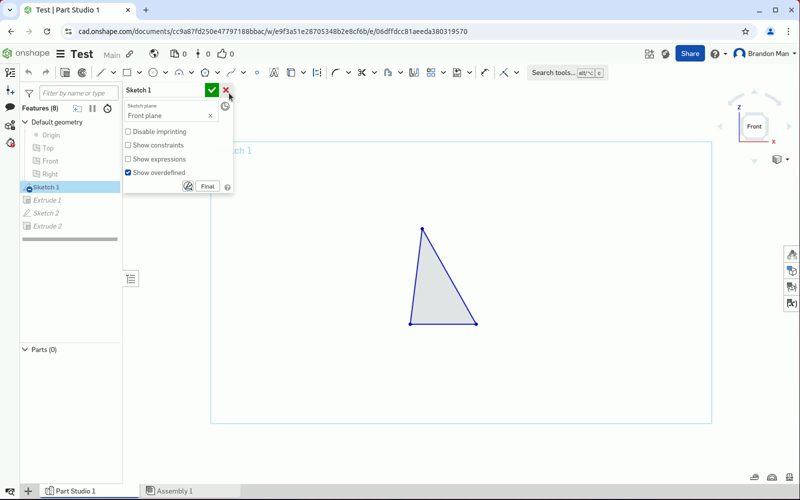
click(229, 92)
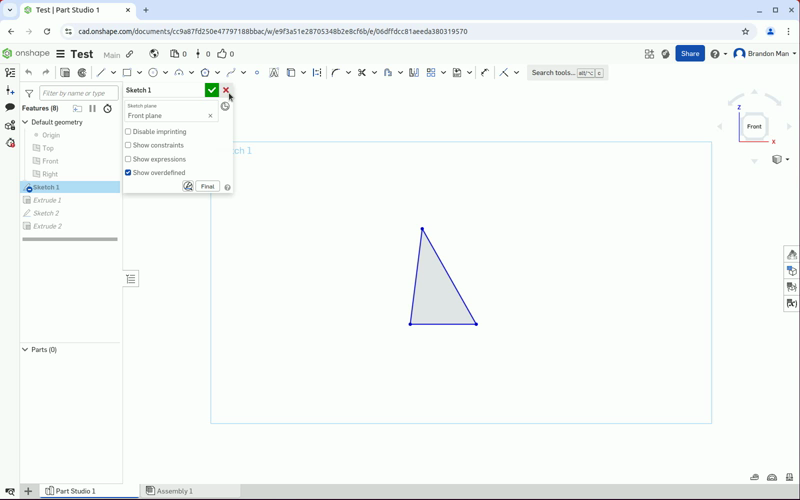
key(shift+s)
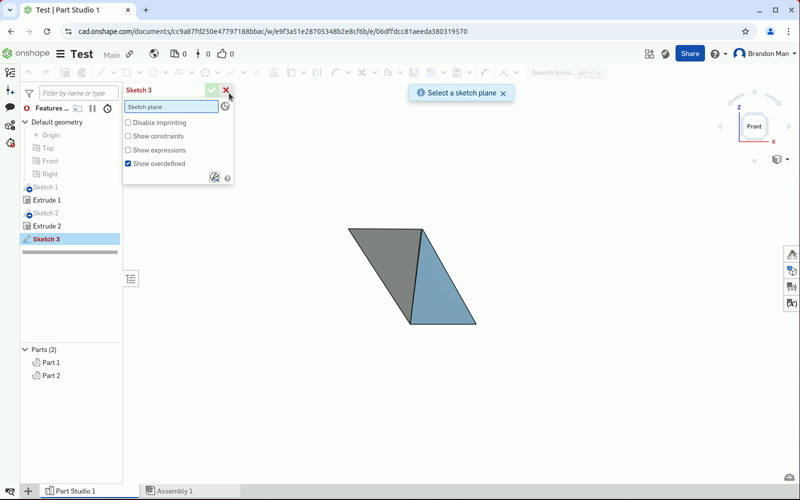
mouse_move(73, 163)
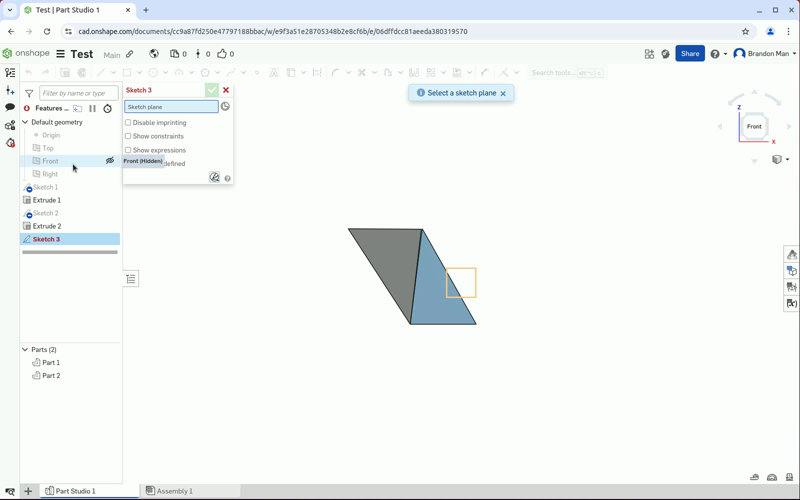
click(73, 163)
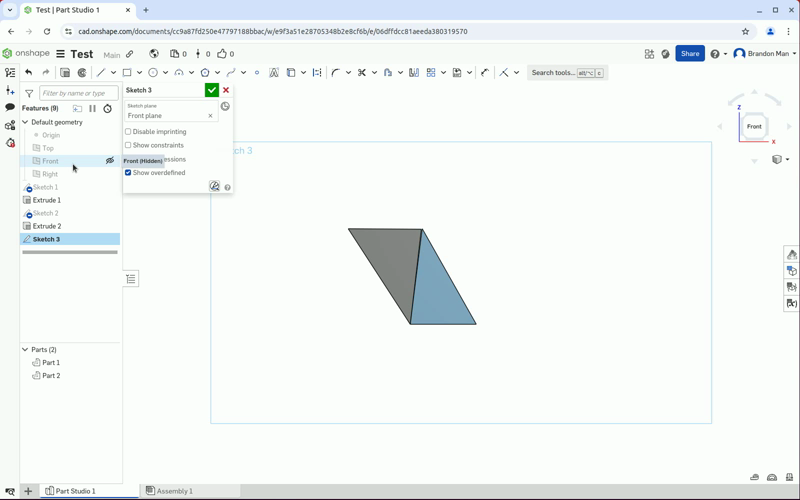
mouse_move(73, 352)
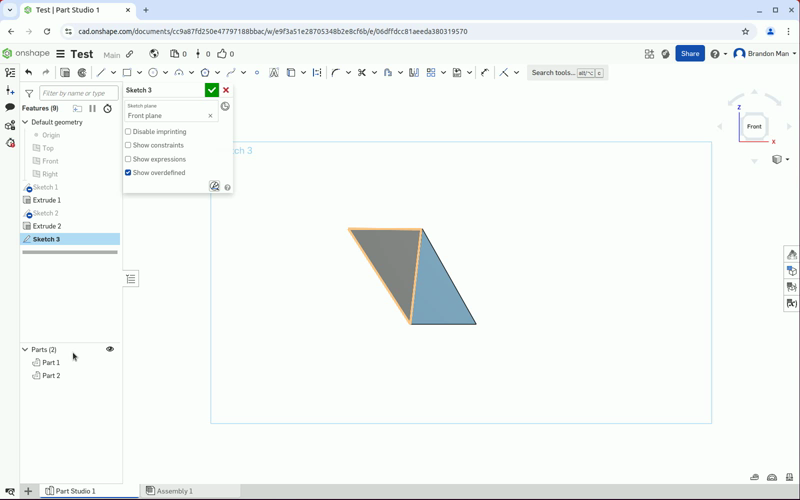
key(y)
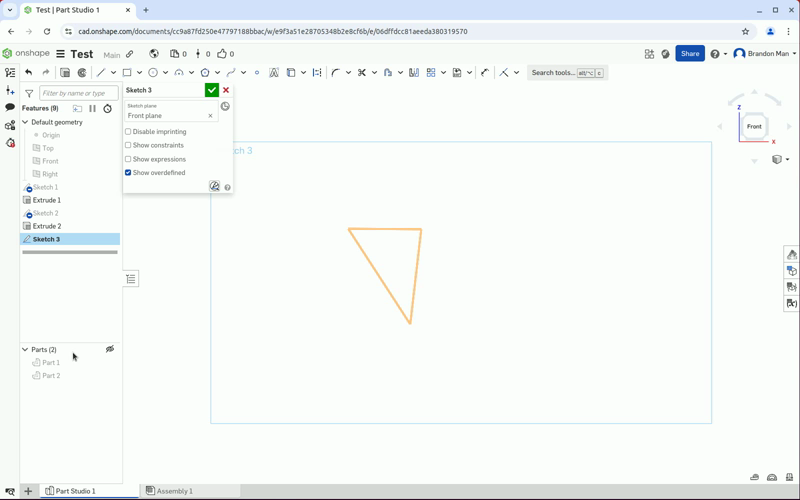
key(l)
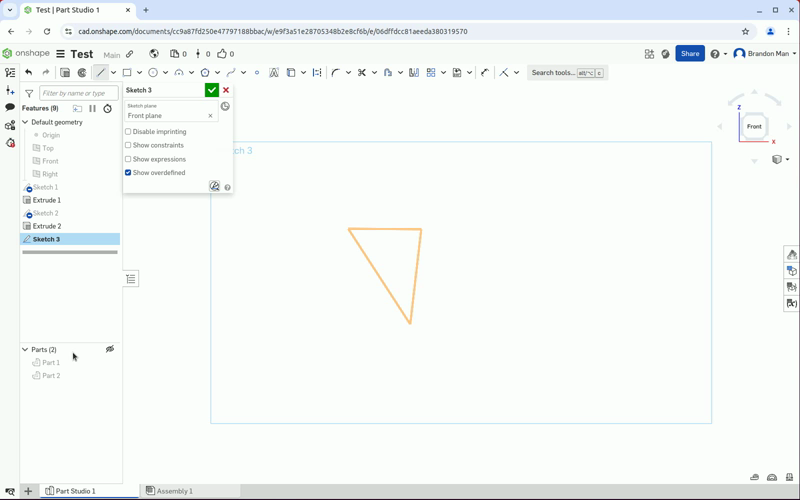
key_down(shift)
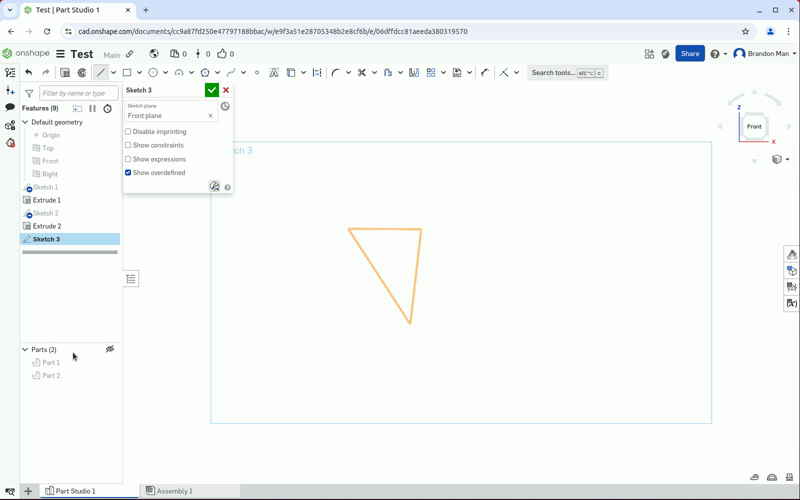
mouse_move(348, 324)
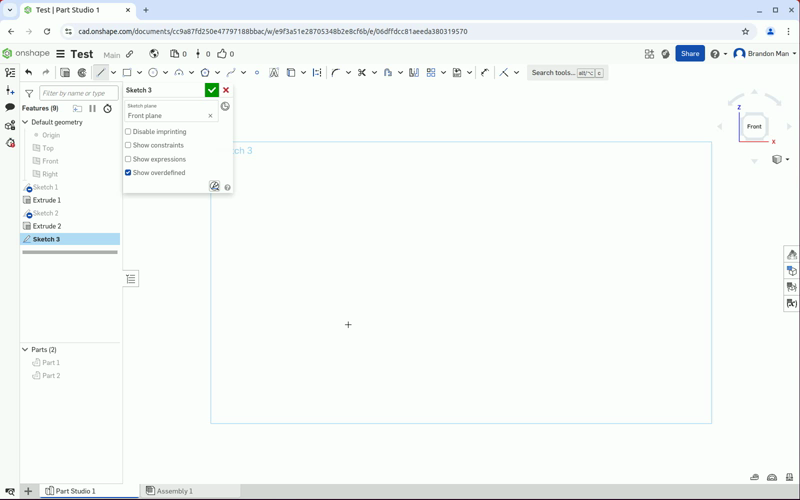
click(348, 324)
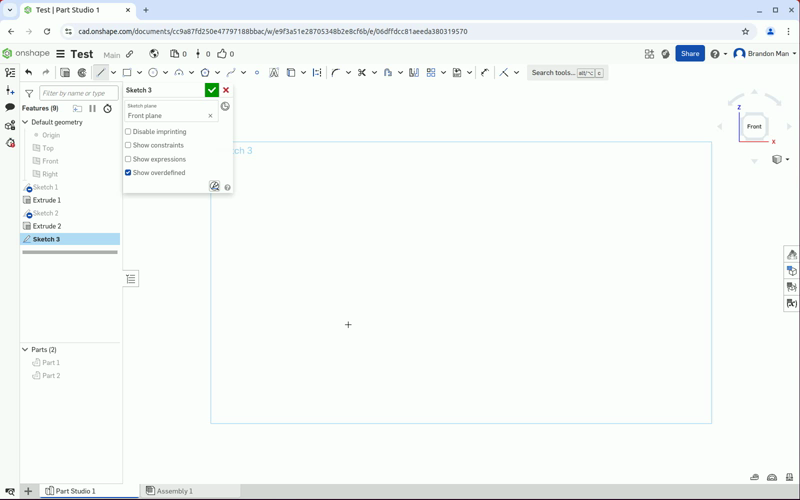
key_up(shift)
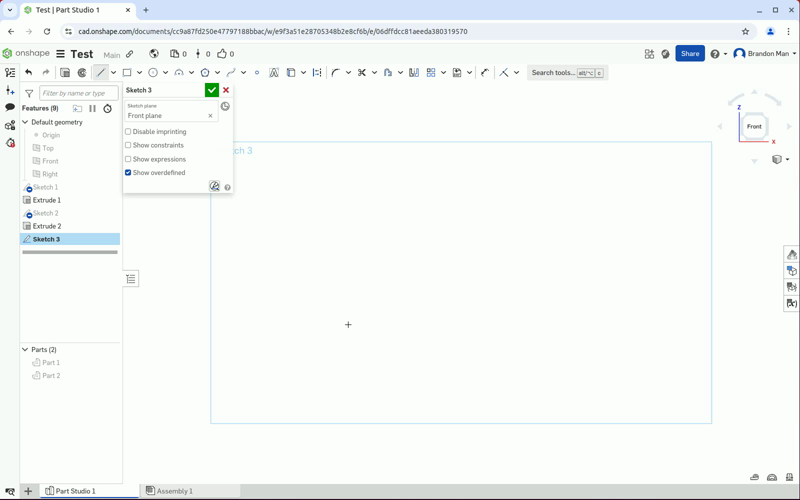
key_down(shift)
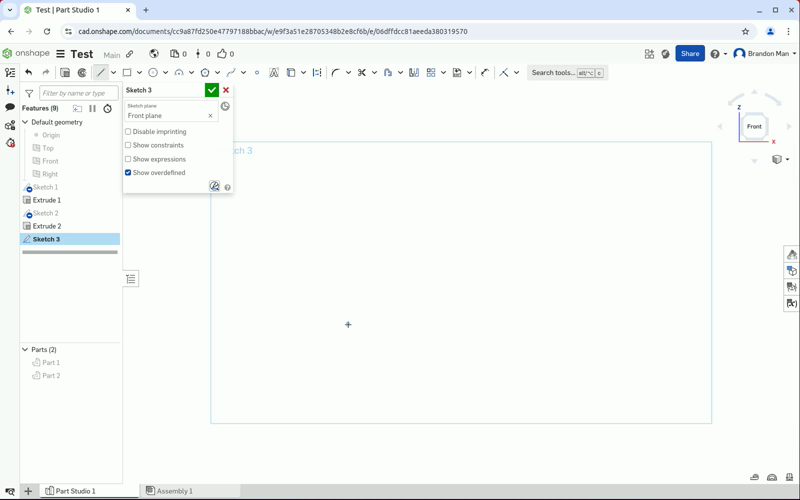
mouse_move(410, 324)
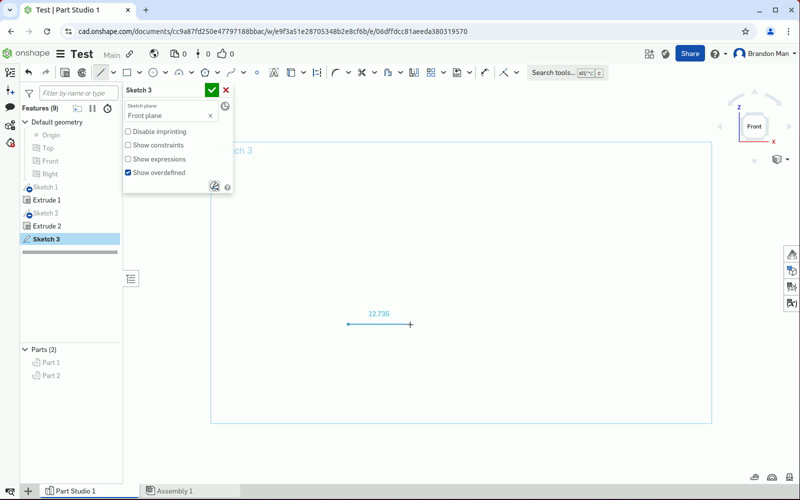
click(410, 324)
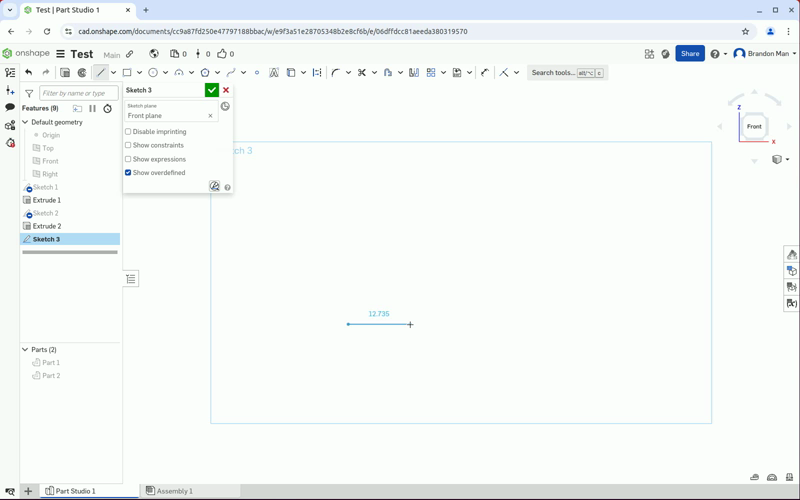
key_up(shift)
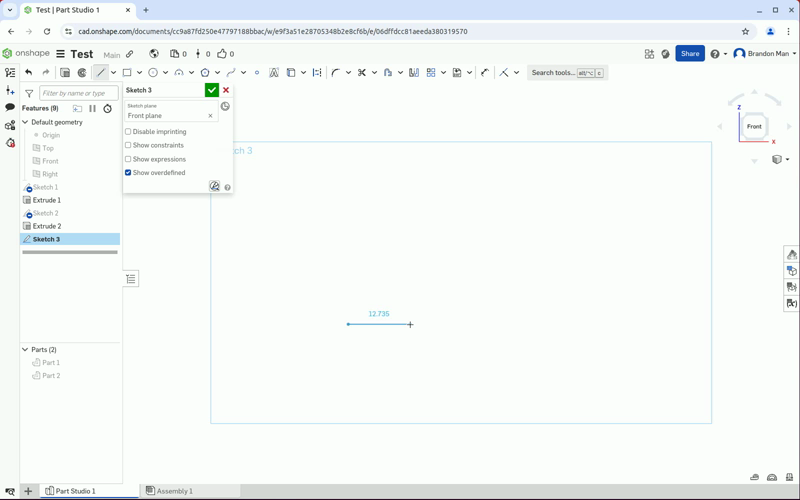
key_down(shift)
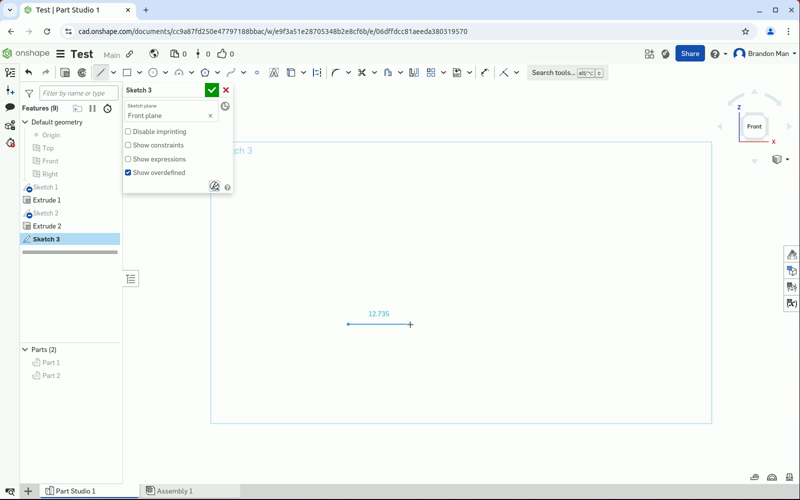
mouse_move(348, 228)
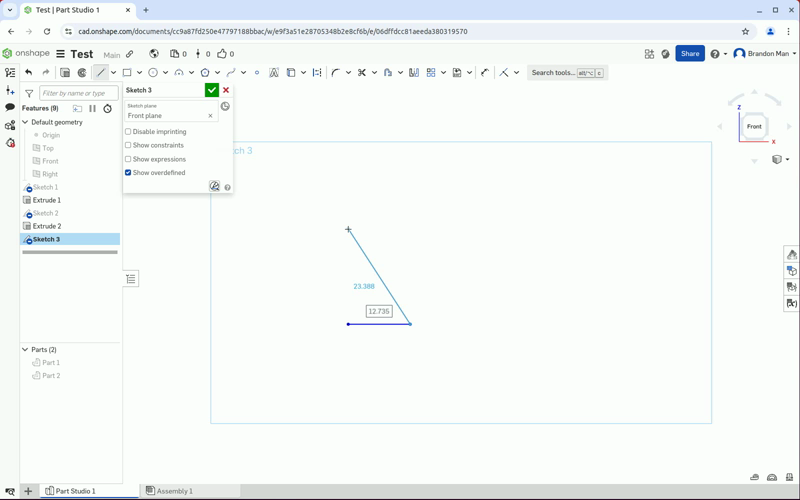
click(348, 228)
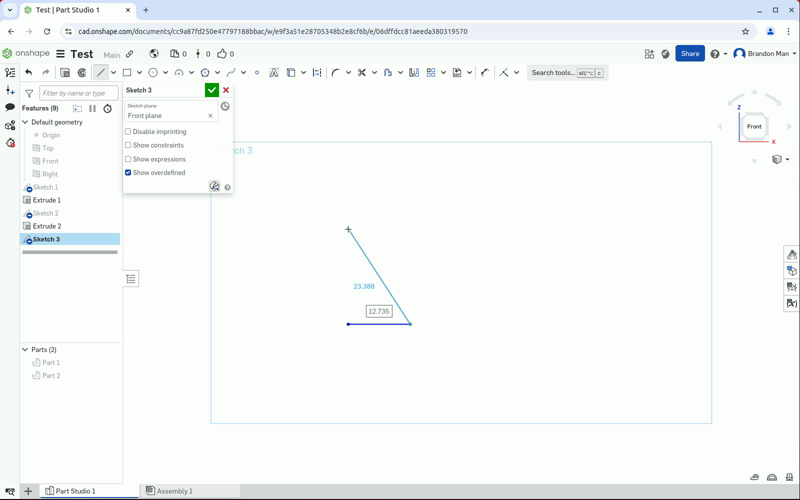
key_up(shift)
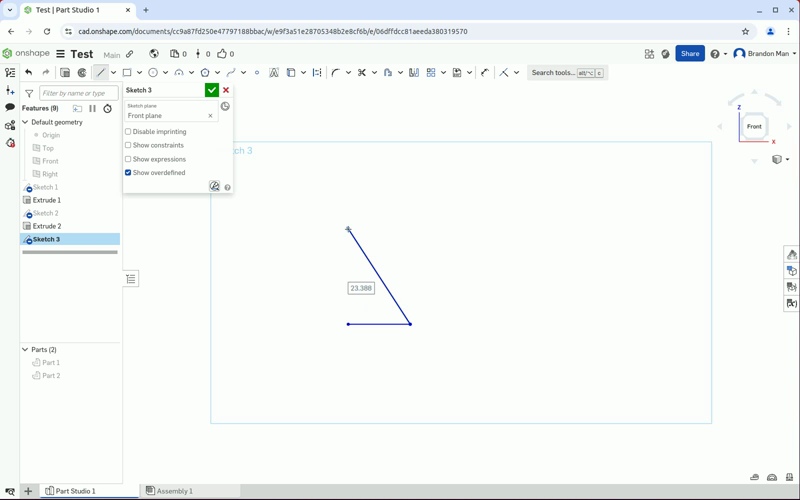
key_down(shift)
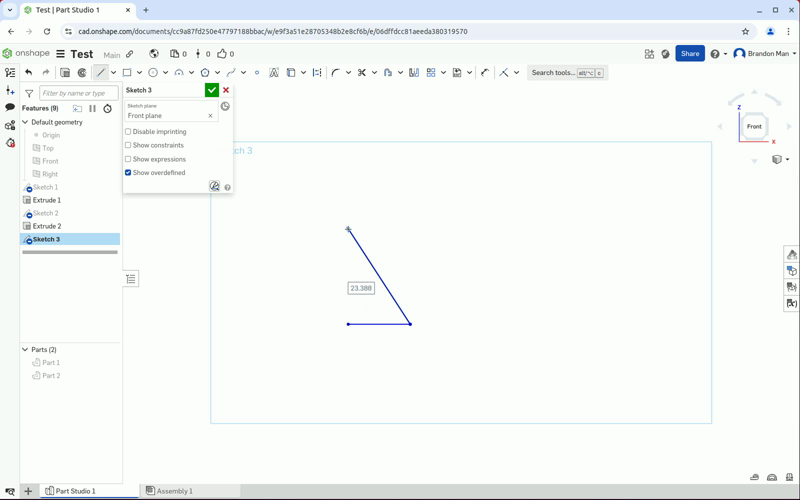
mouse_move(348, 324)
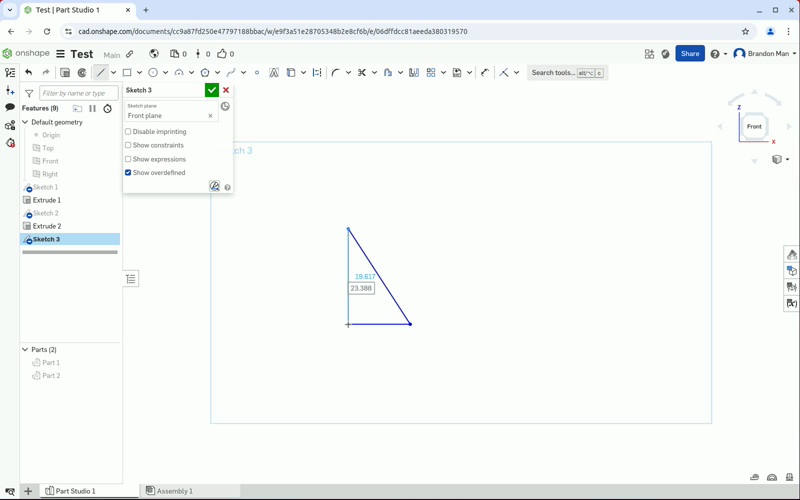
key_up(shift)
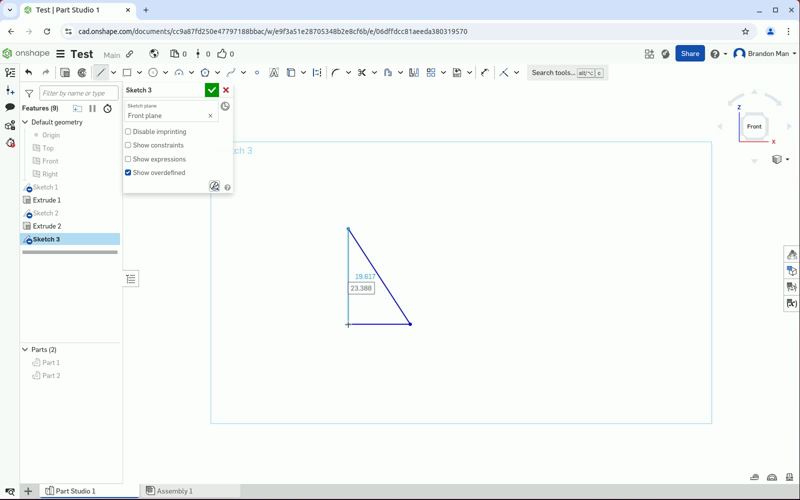
click(348, 324)
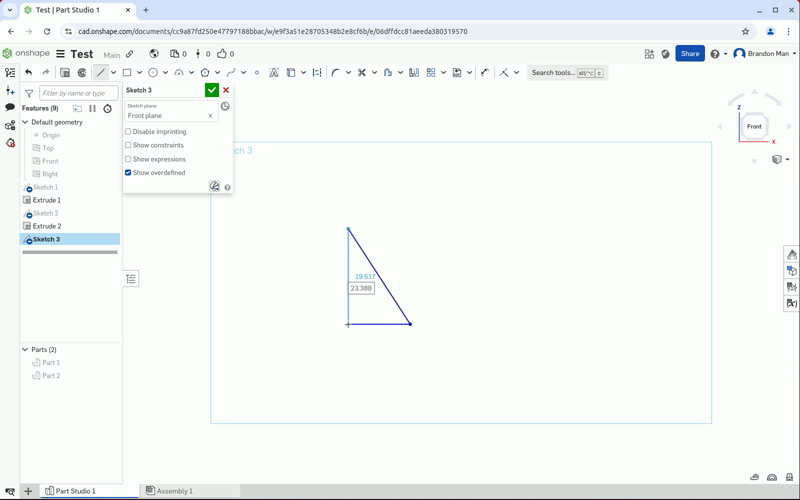
key(esc)
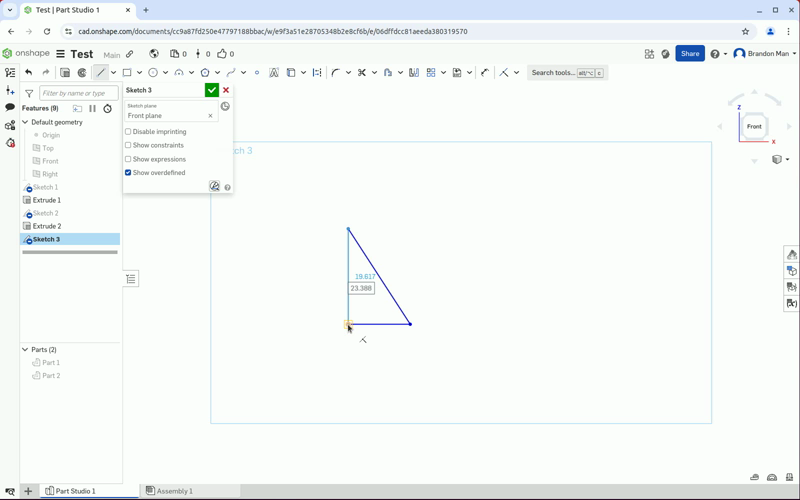
mouse_move(393, 312)
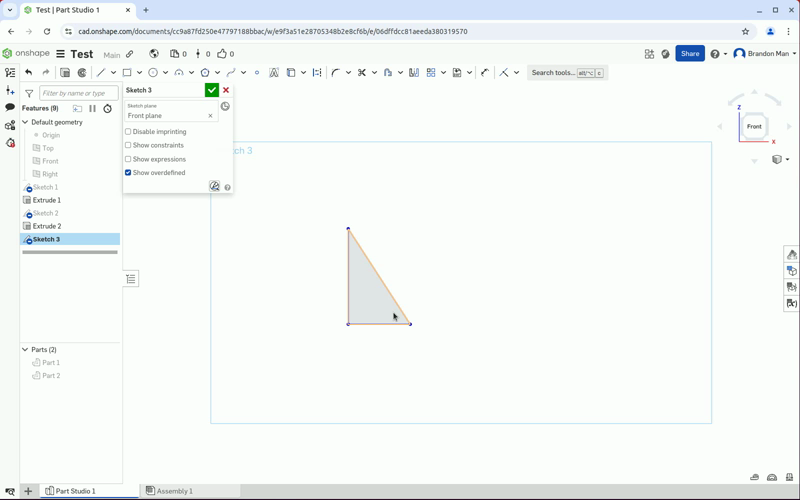
click(393, 312)
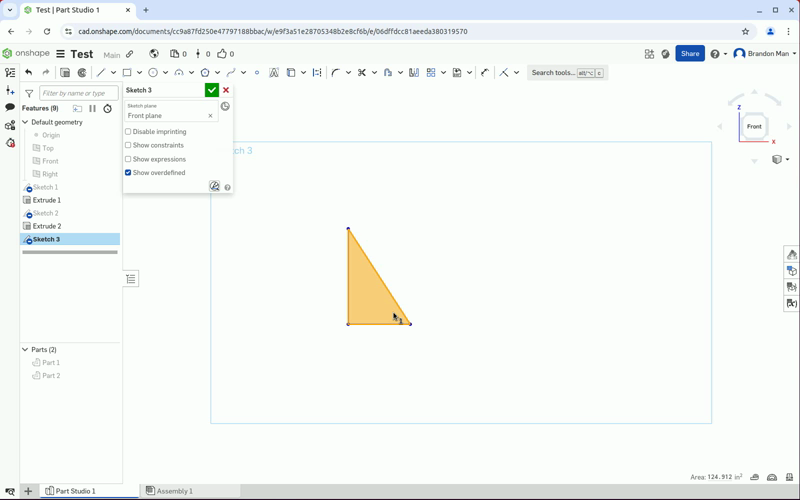
mouse_move(73, 352)
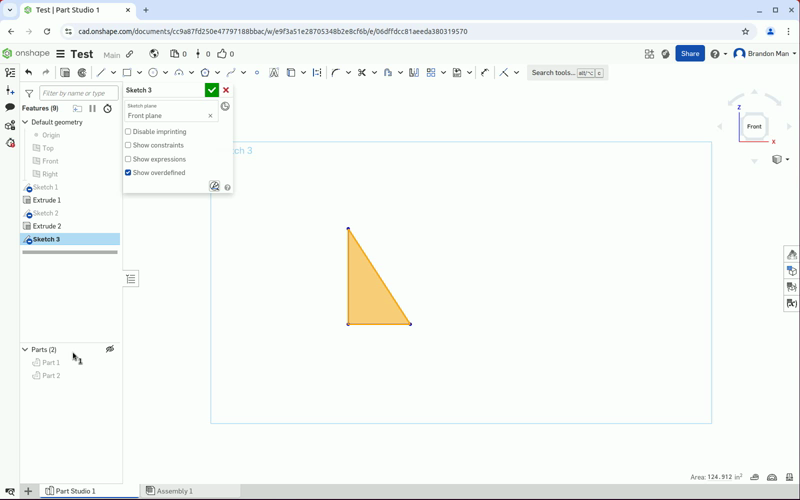
key(shift+y)
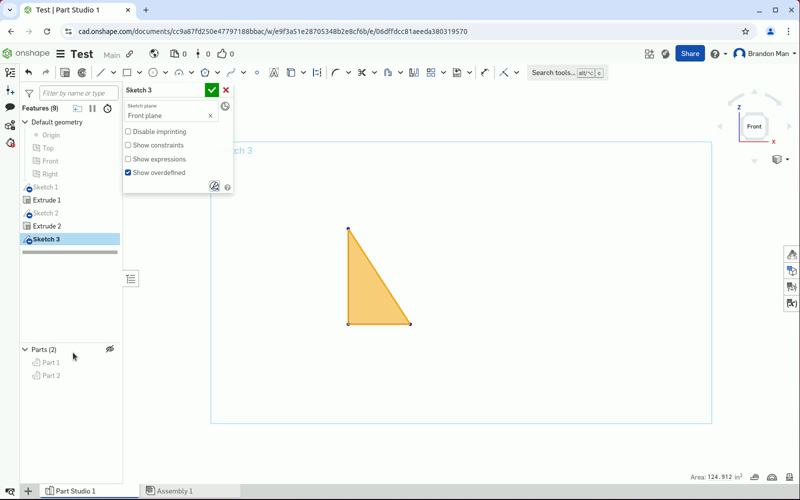
key(shift+e)
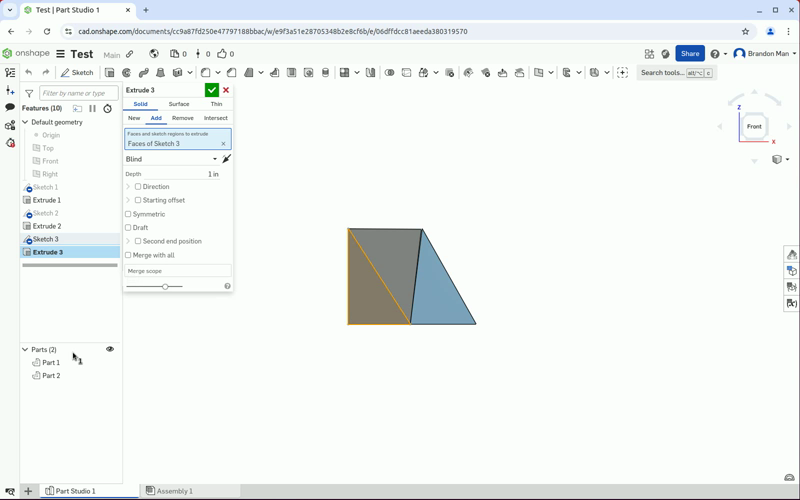
mouse_move(143, 106)
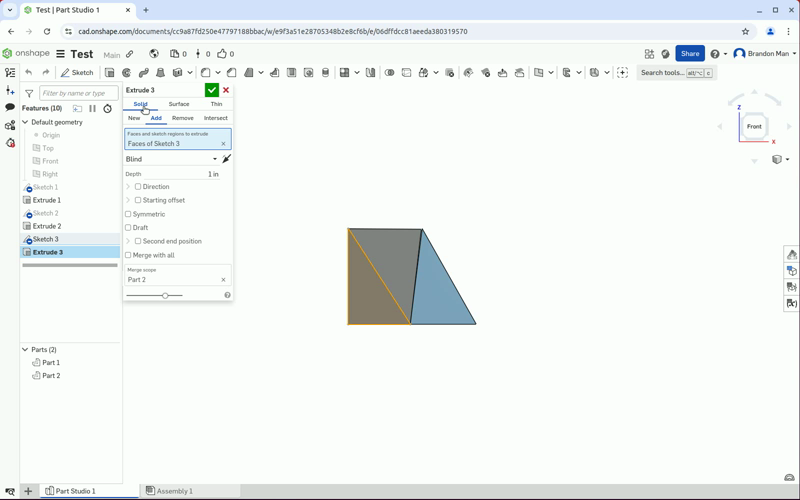
click(143, 106)
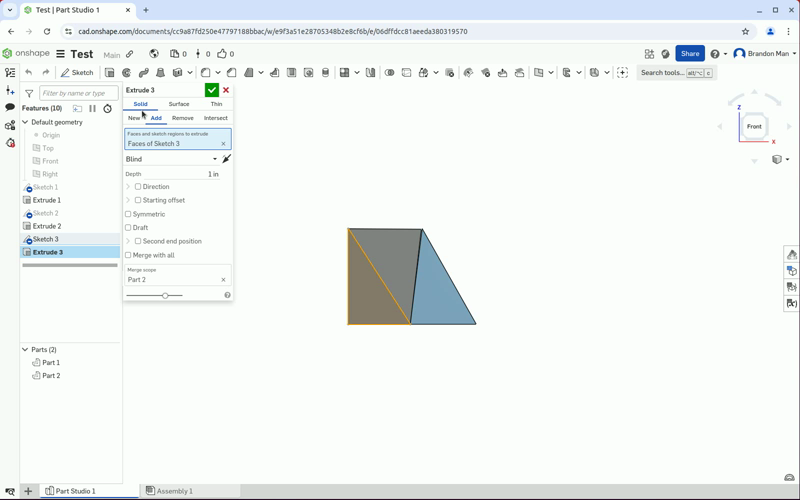
mouse_move(137, 120)
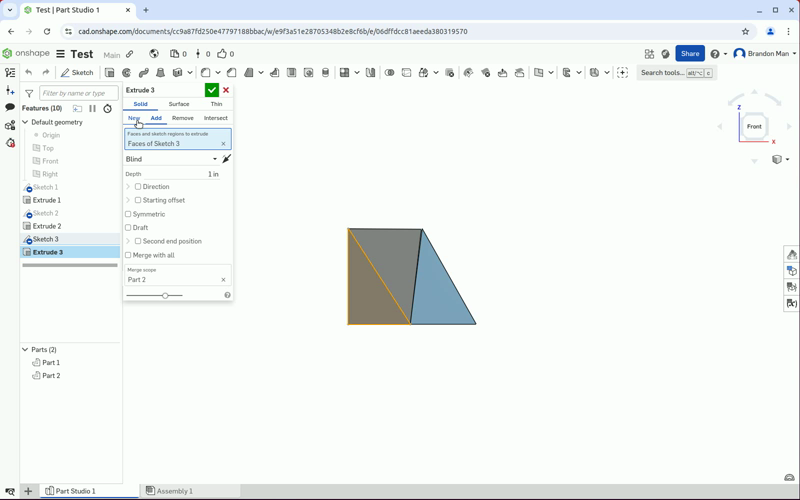
click(137, 120)
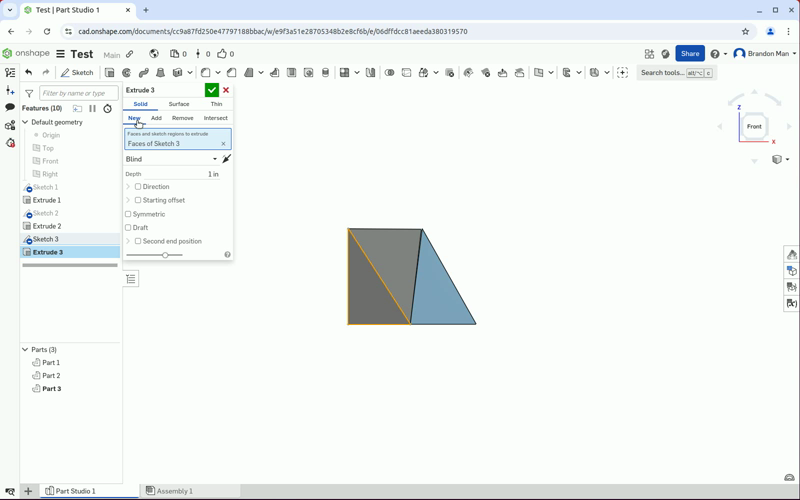
key(tab, 4)
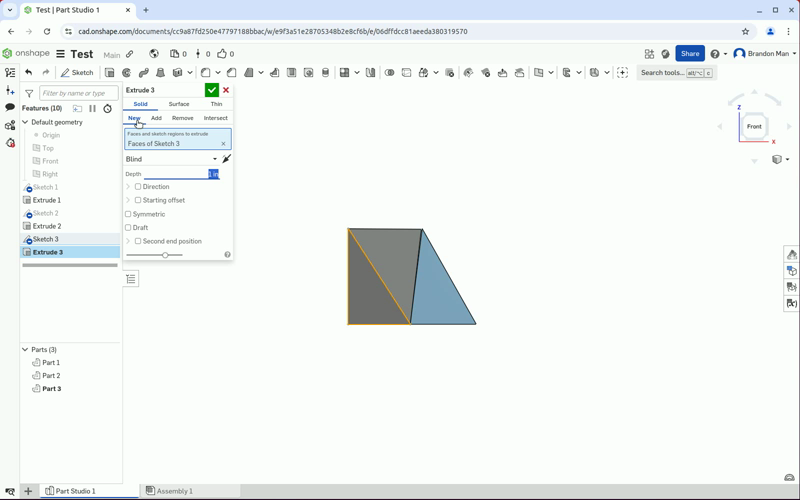
text(7.703)
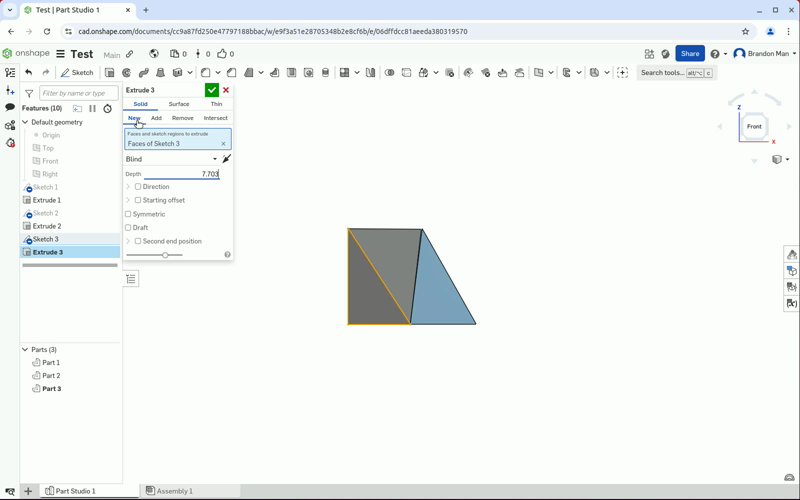
key(enter)
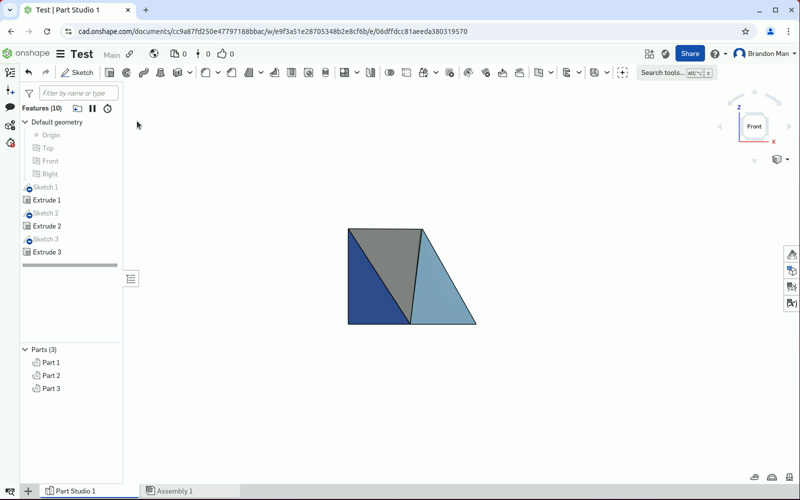
key(shift+h)
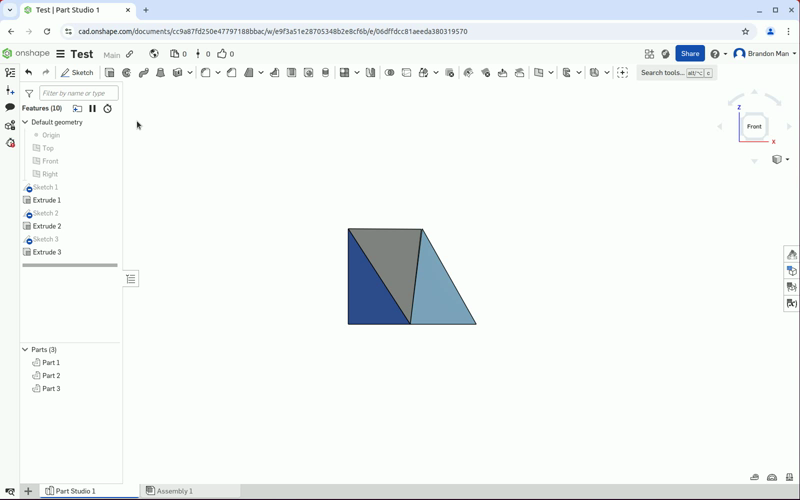
key(shift+h)
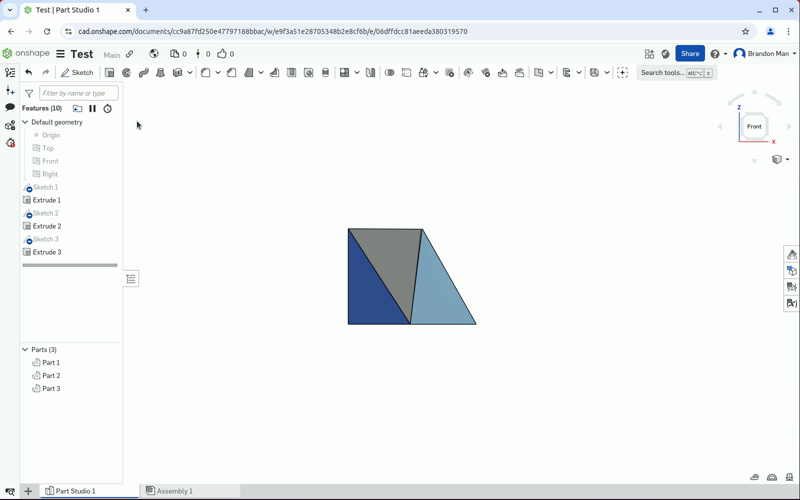
mouse_move(73, 189)
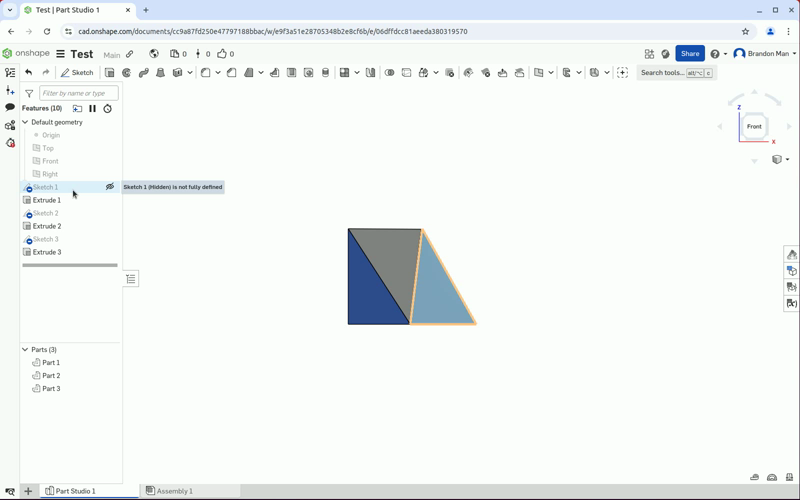
click(73, 189)
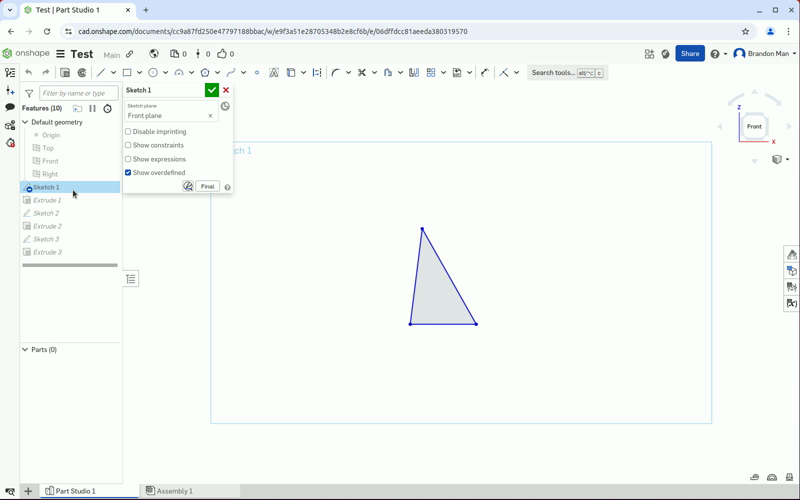
mouse_move(229, 92)
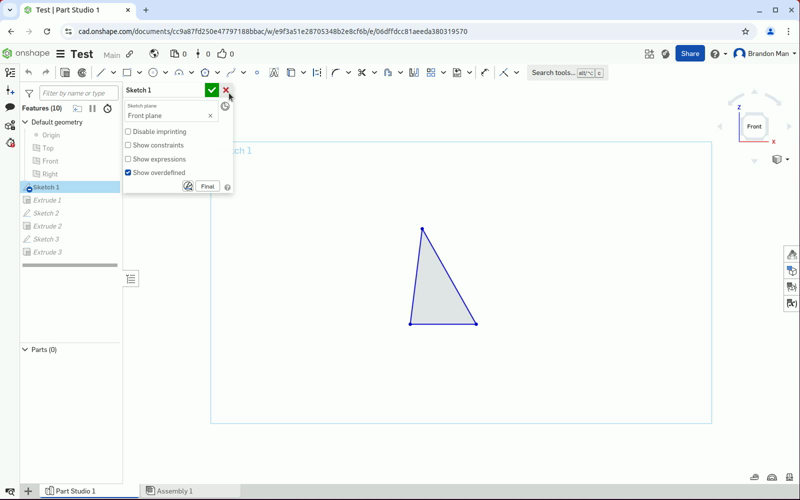
click(229, 92)
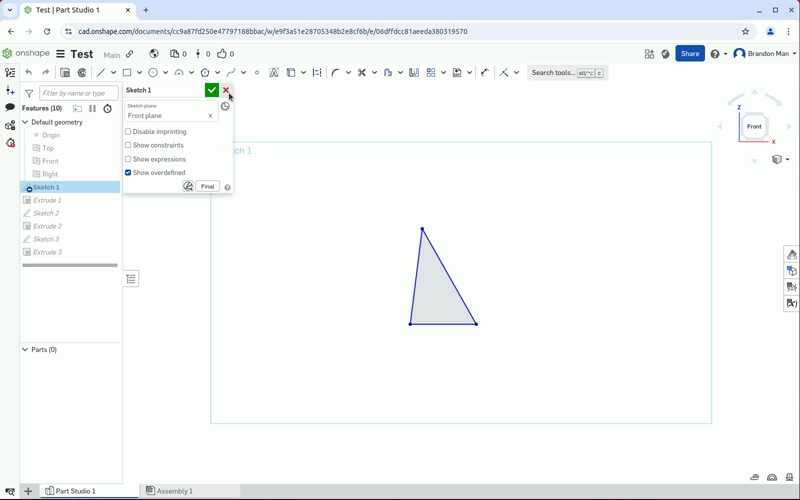
key(shift+s)
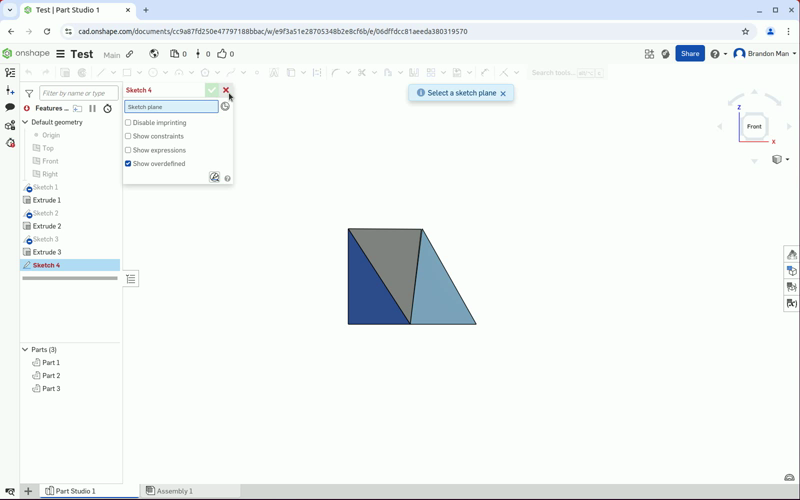
mouse_move(73, 163)
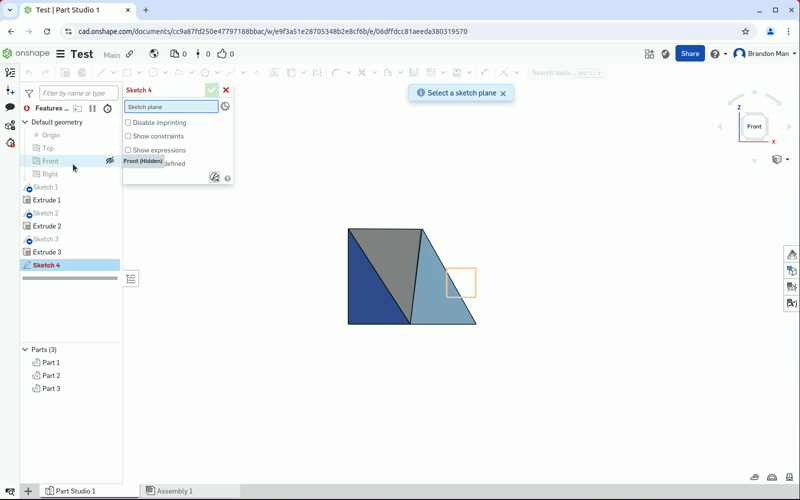
click(73, 163)
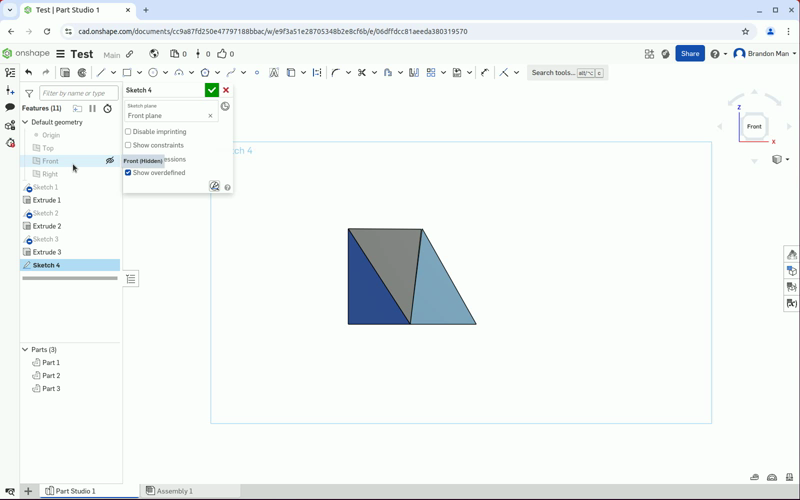
mouse_move(73, 352)
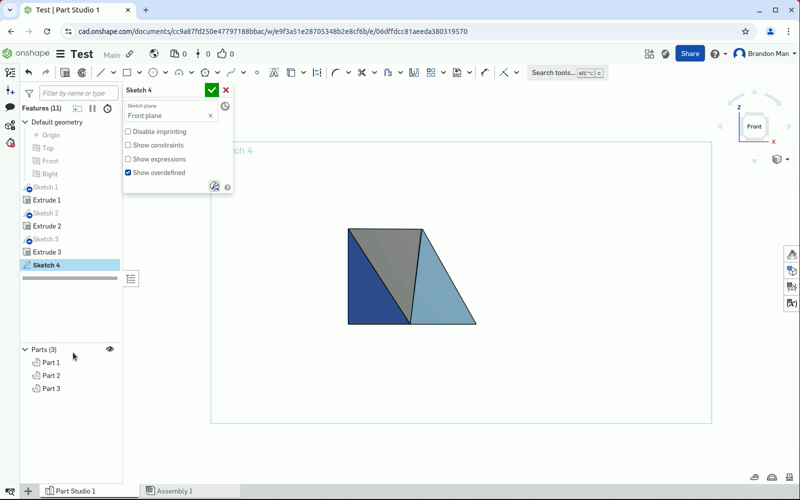
key(y)
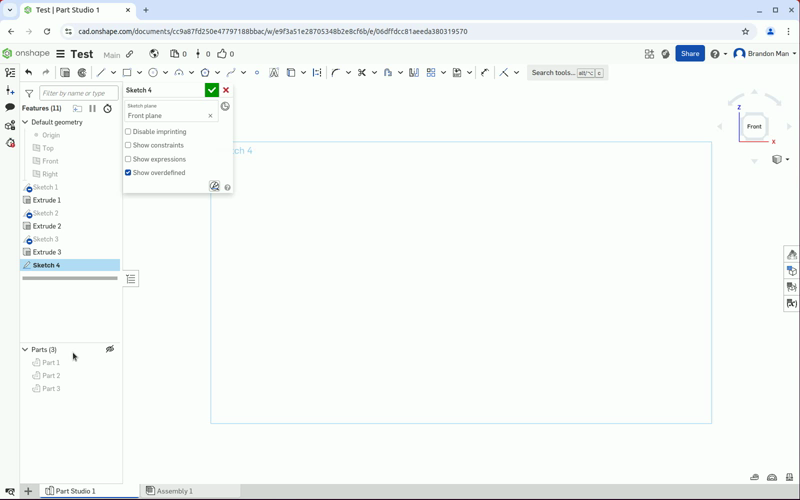
key(l)
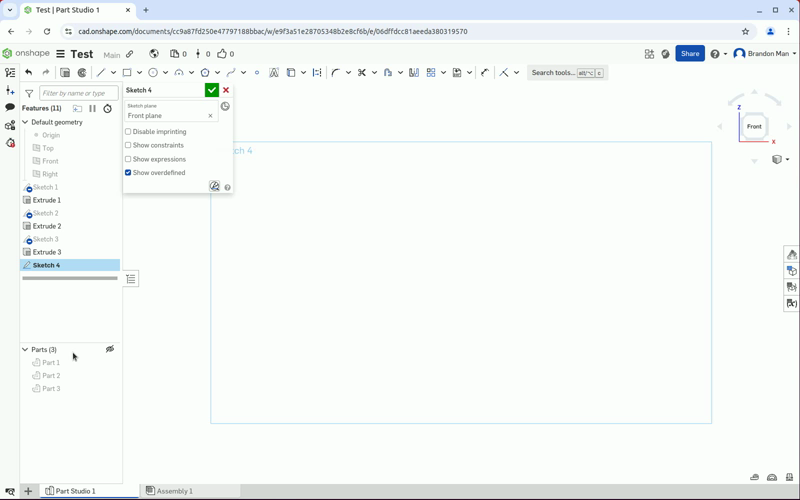
key_down(shift)
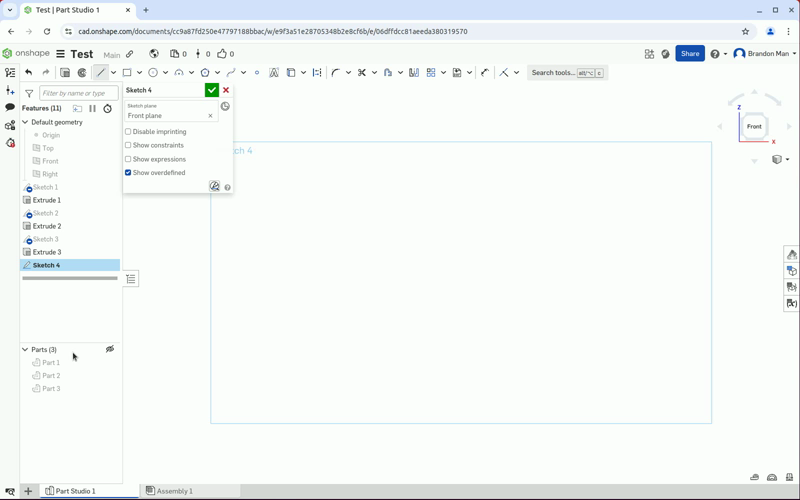
mouse_move(348, 367)
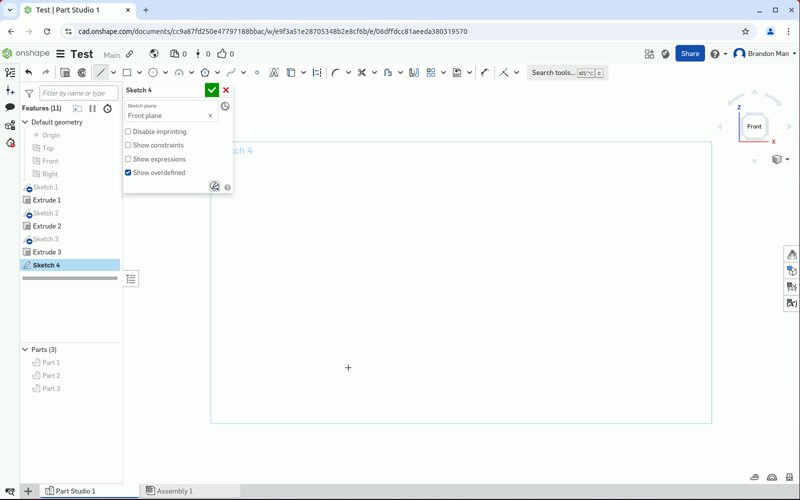
click(348, 367)
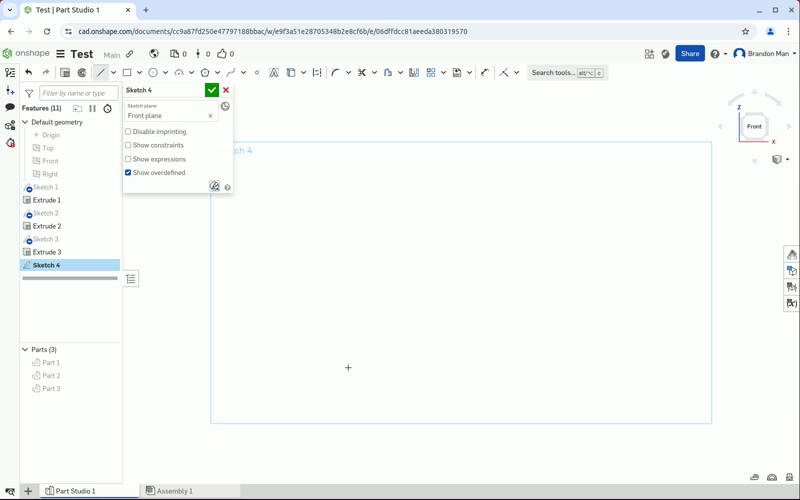
key_up(shift)
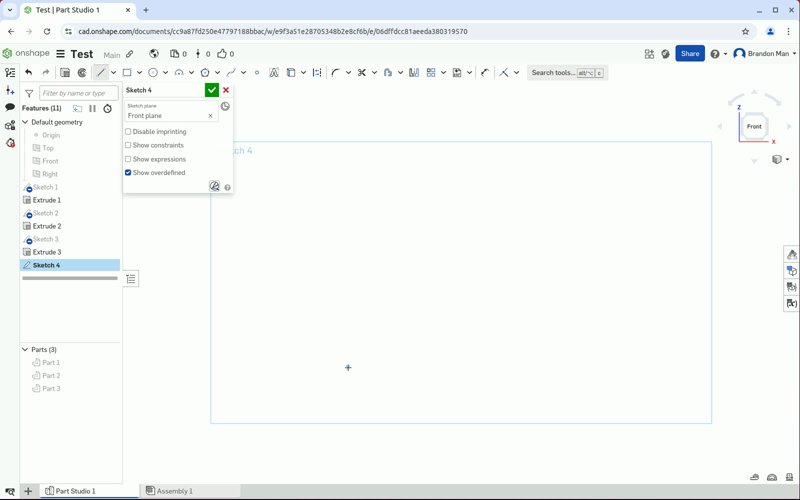
key_down(shift)
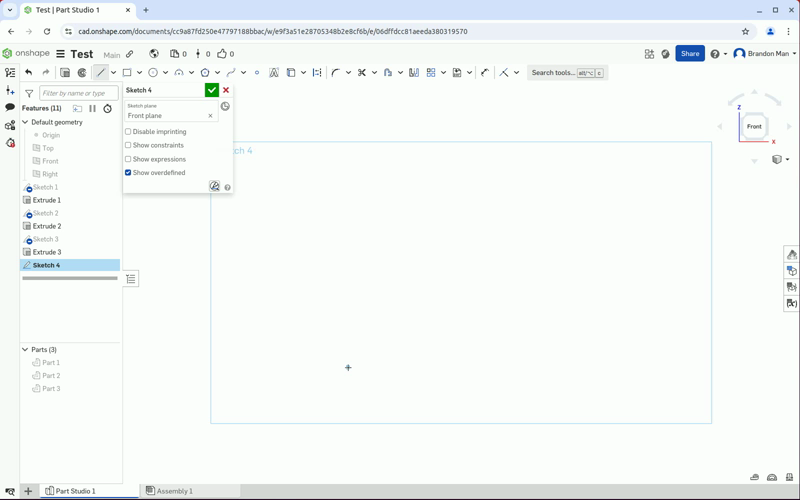
mouse_move(378, 367)
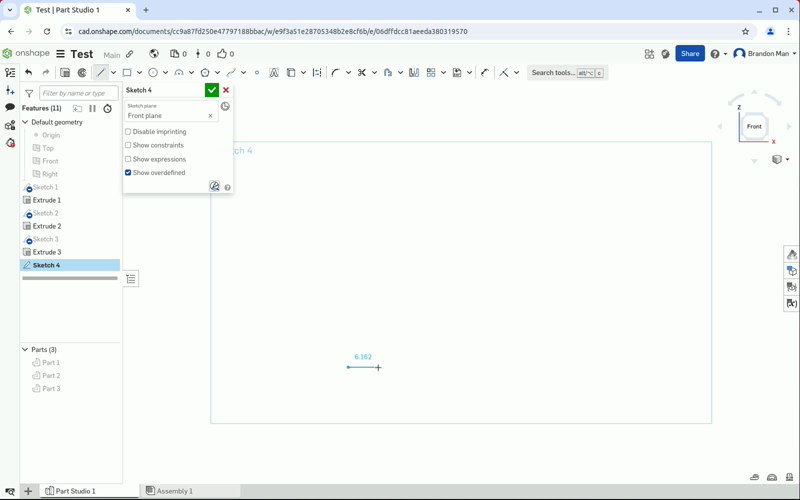
mouse_move(395, 367)
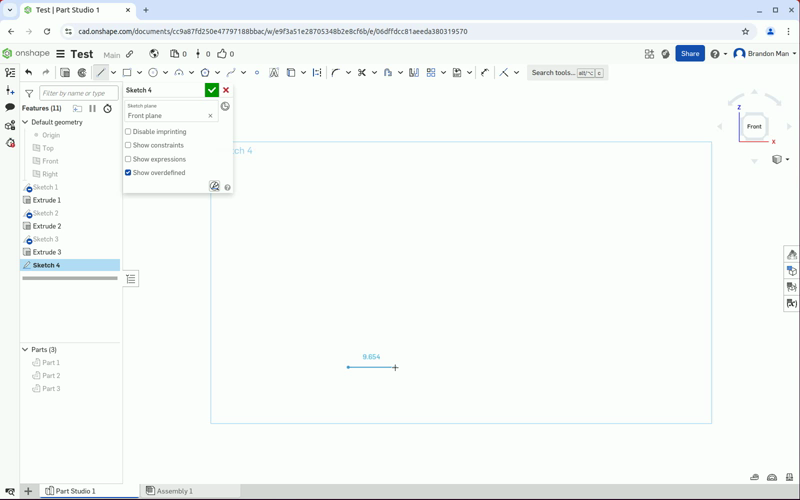
click(395, 367)
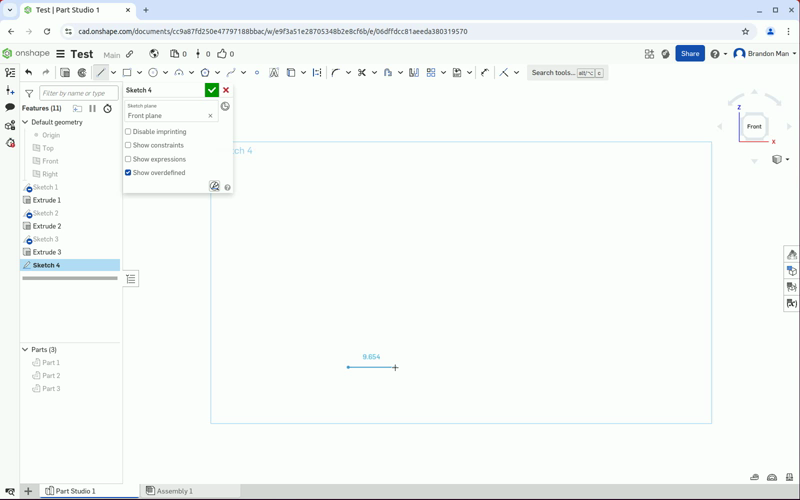
key_up(shift)
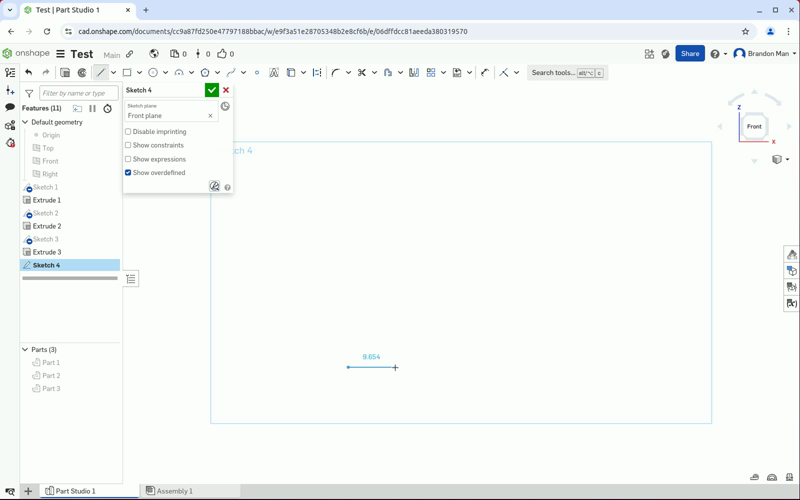
key_down(shift)
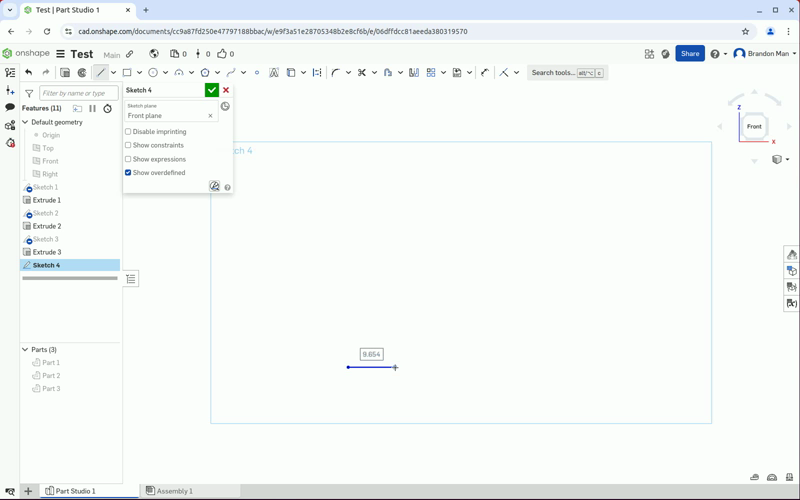
mouse_move(570, 367)
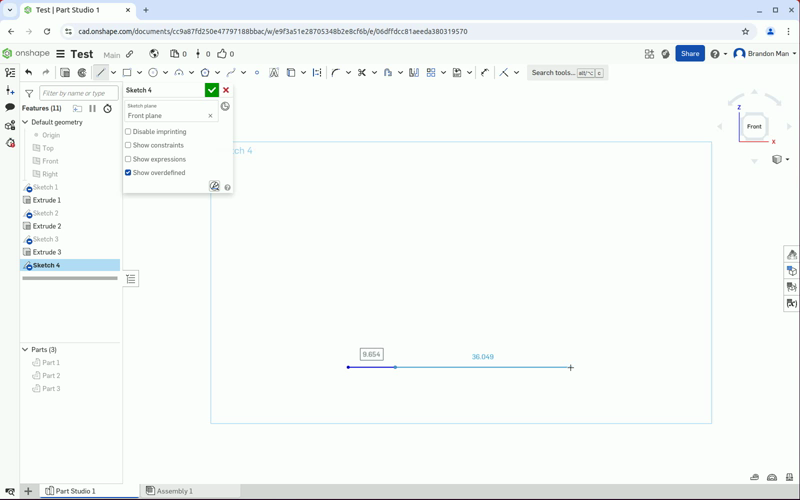
click(570, 367)
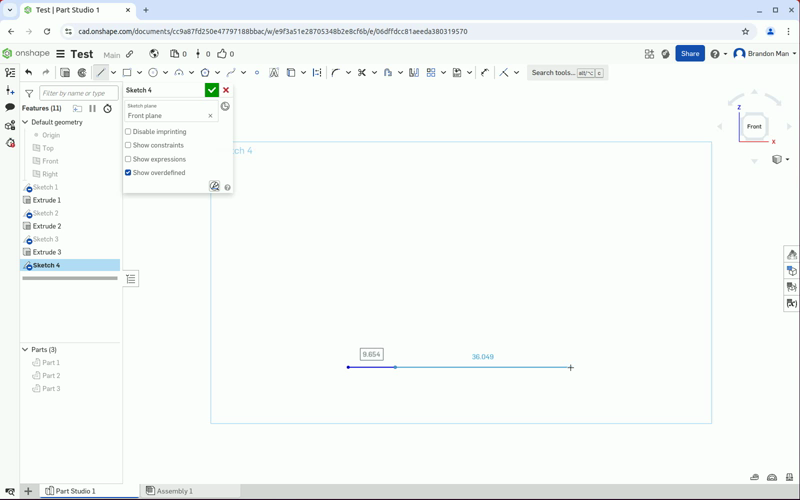
key_up(shift)
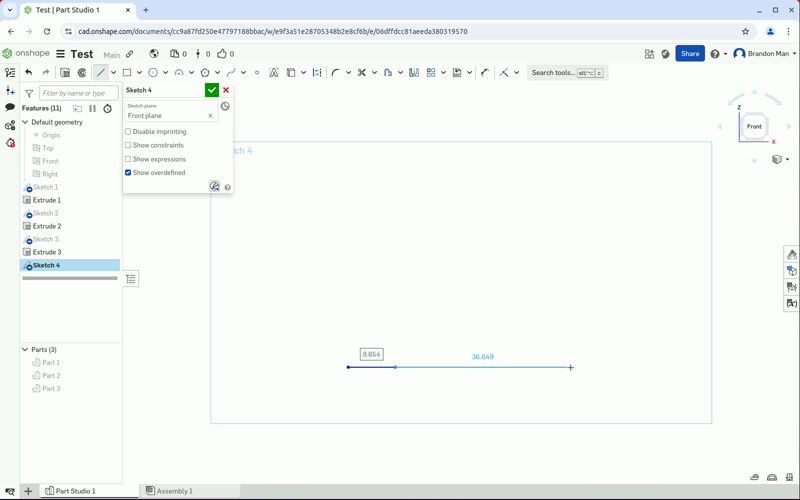
key_down(shift)
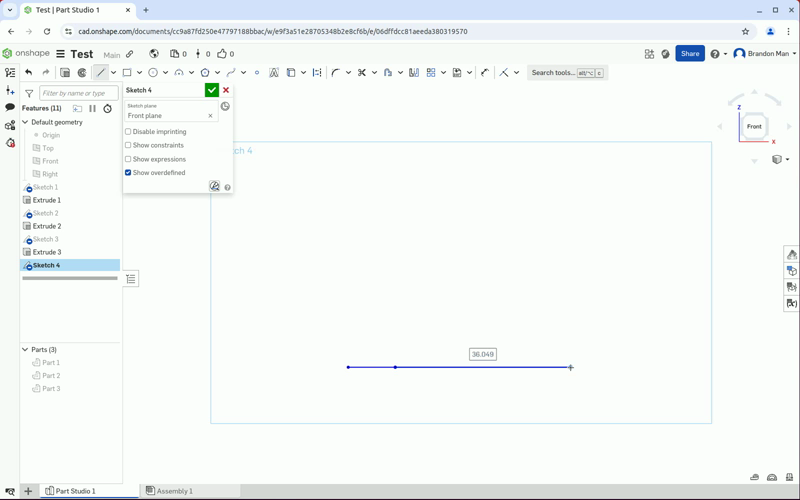
mouse_move(589, 367)
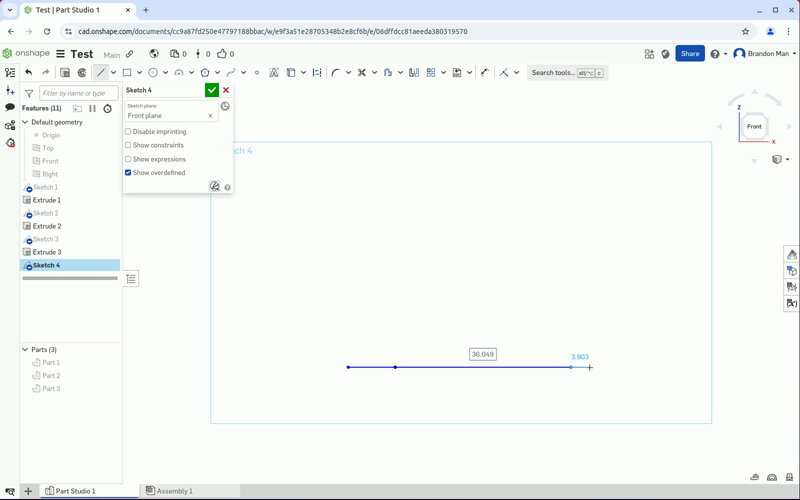
mouse_move(570, 324)
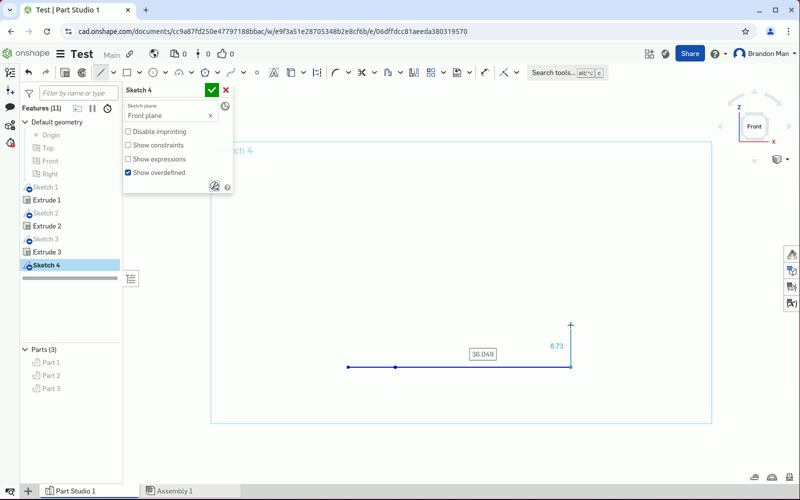
click(570, 324)
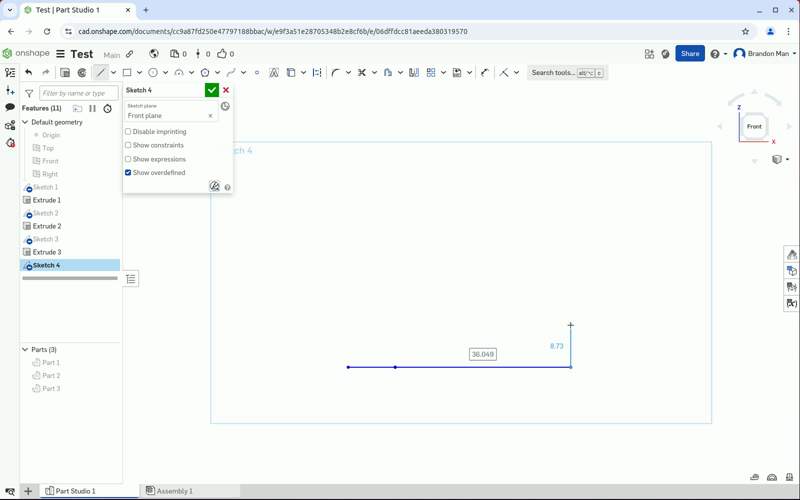
key_up(shift)
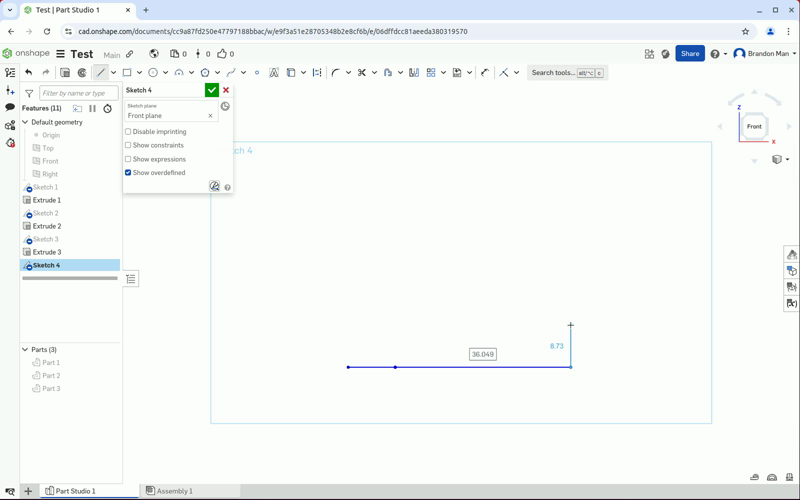
key_down(shift)
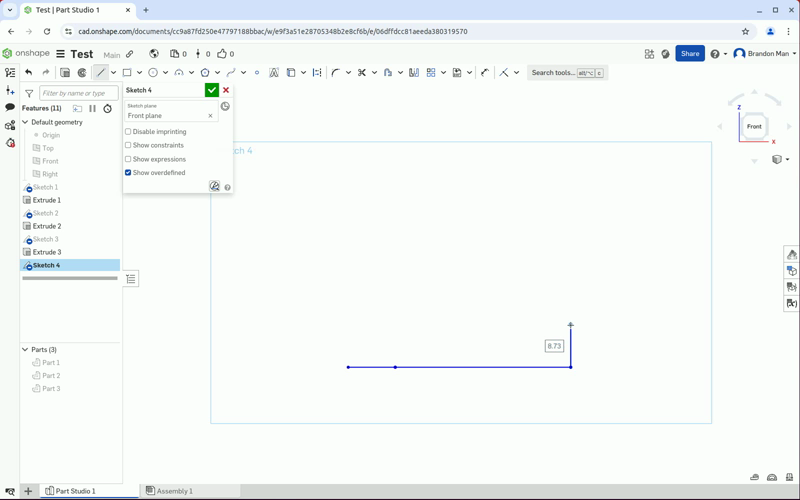
mouse_move(474, 324)
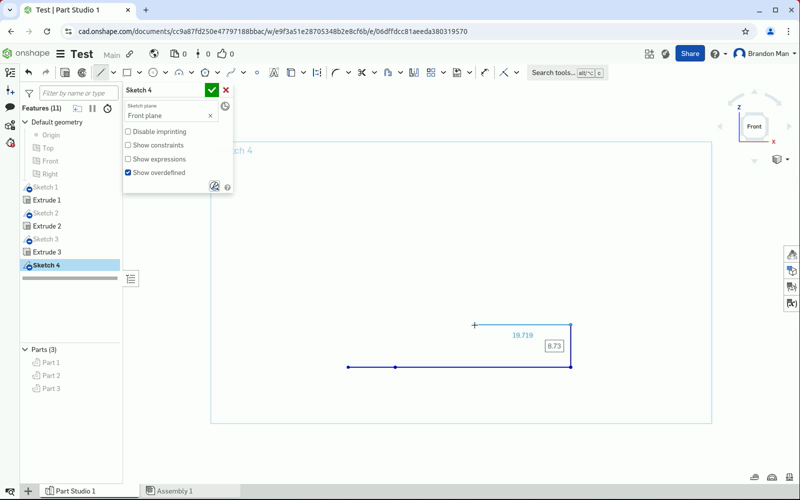
click(474, 324)
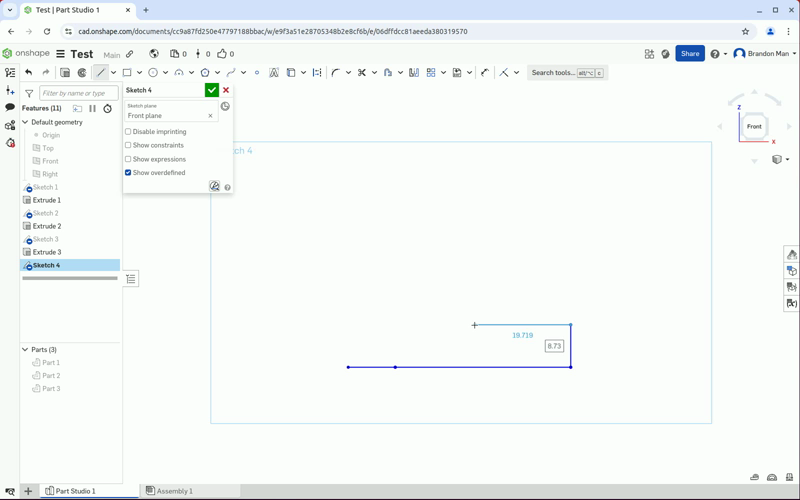
key_up(shift)
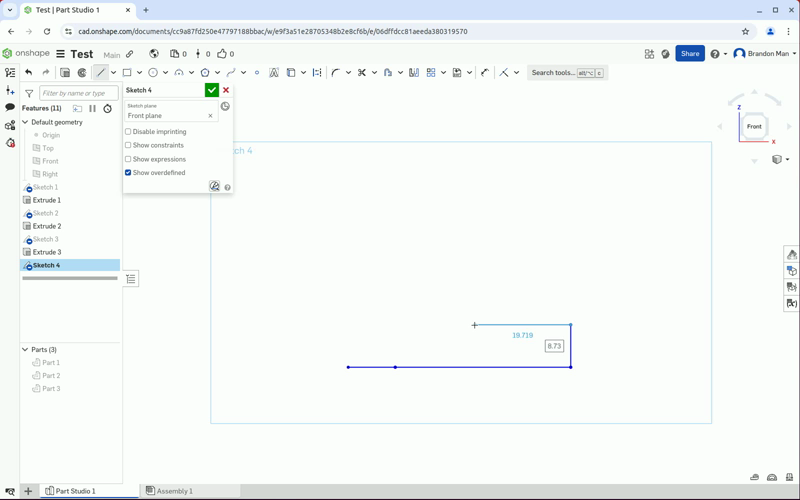
key_down(shift)
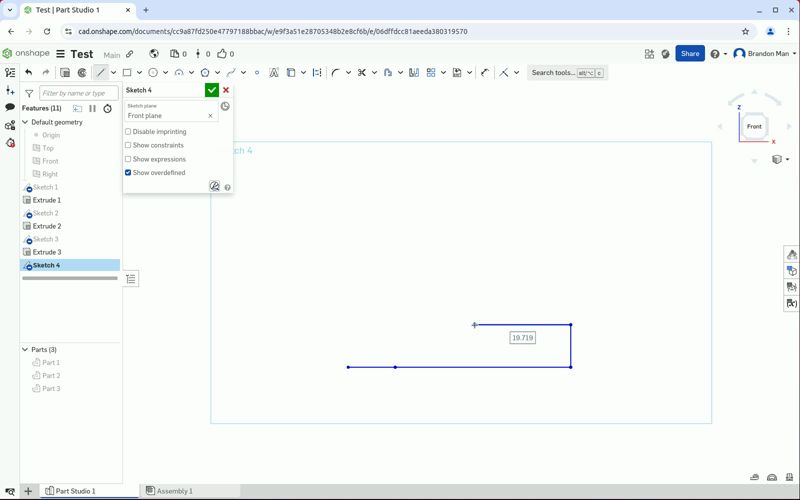
mouse_move(409, 324)
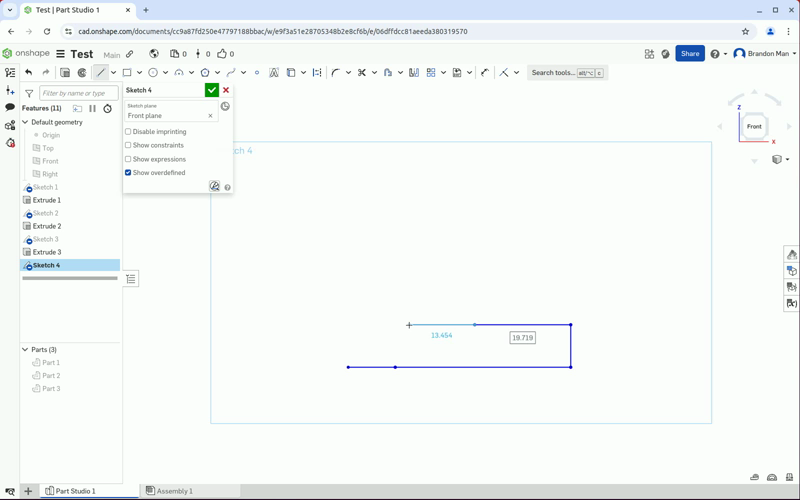
click(409, 324)
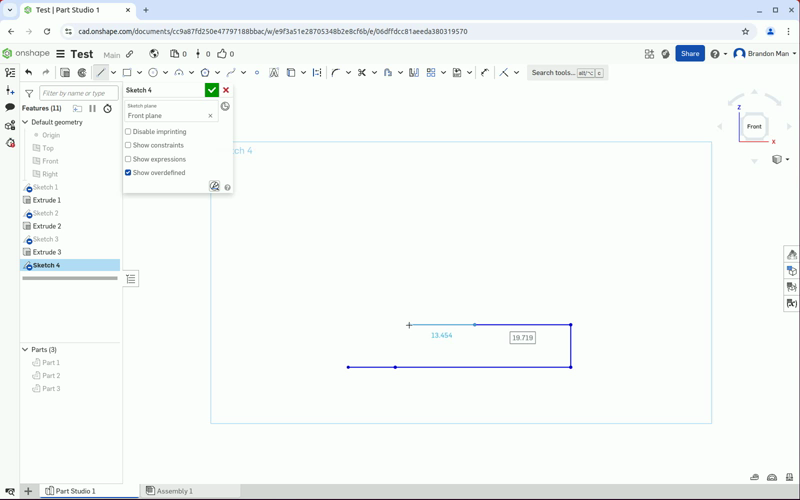
key_up(shift)
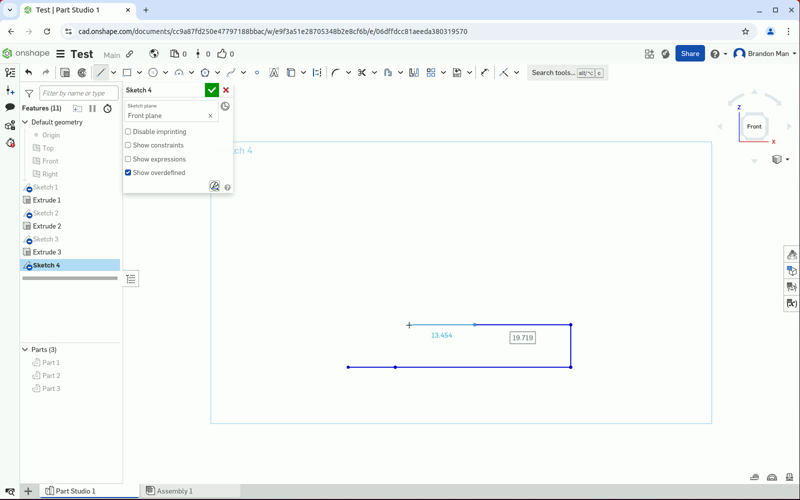
key_down(shift)
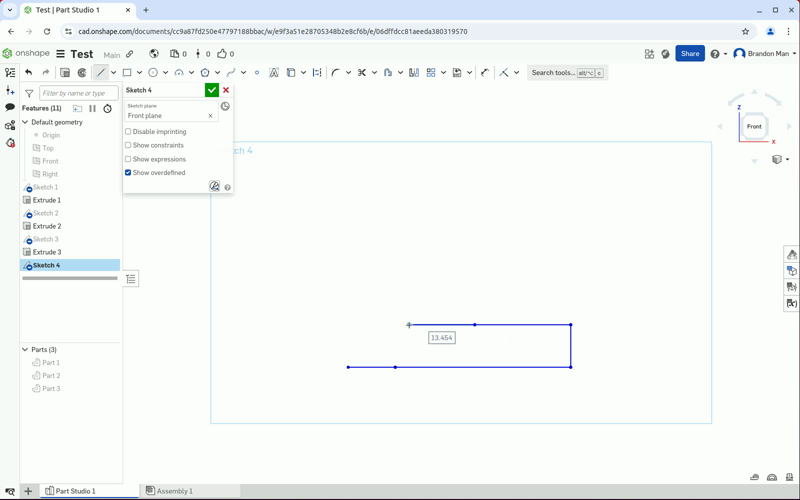
mouse_move(348, 324)
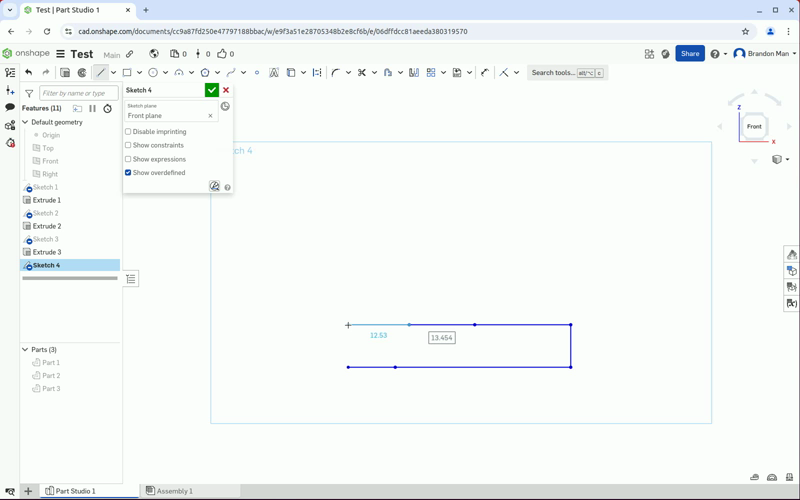
click(348, 324)
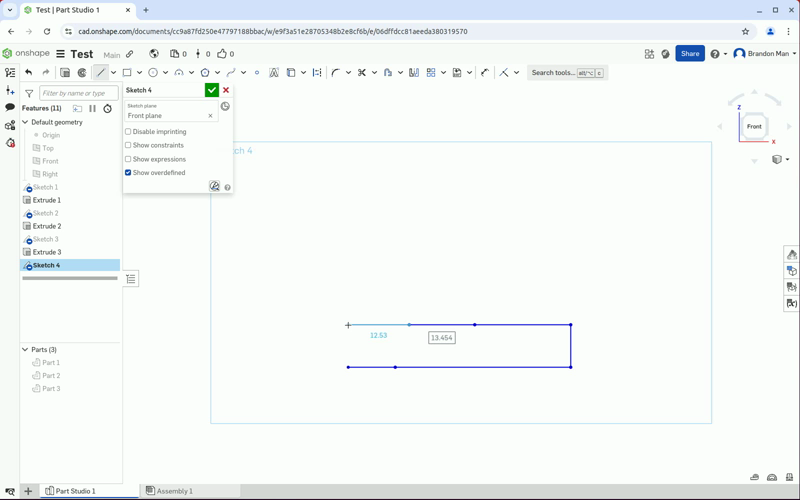
key_up(shift)
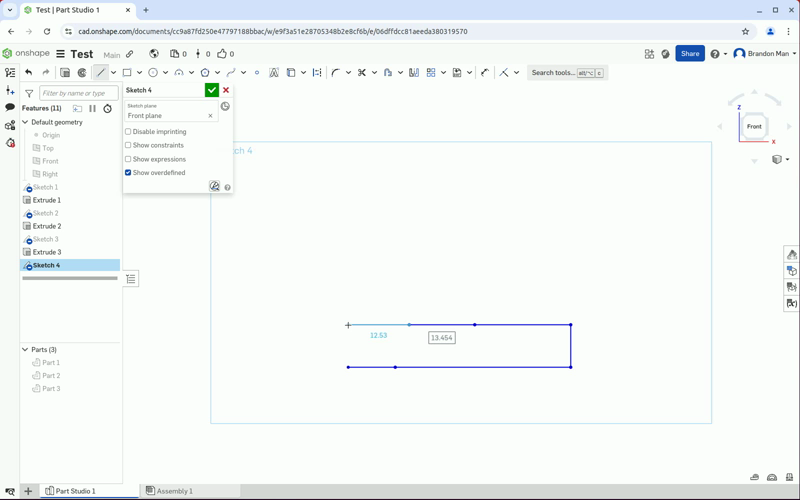
mouse_move(378, 324)
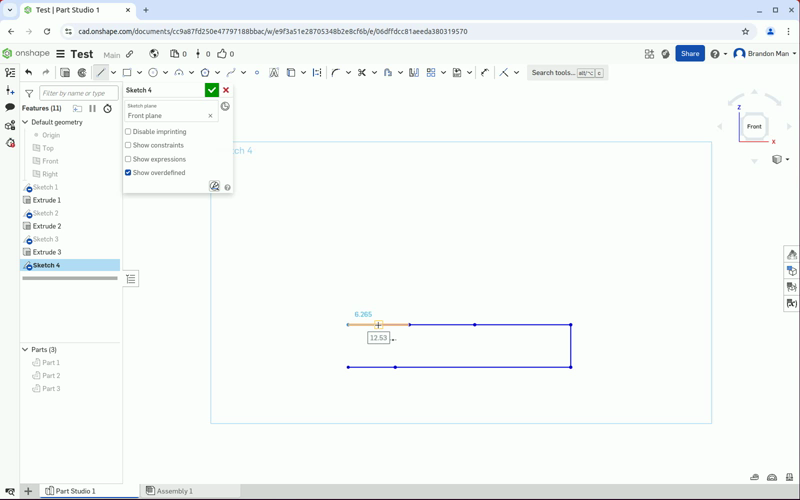
key_down(shift)
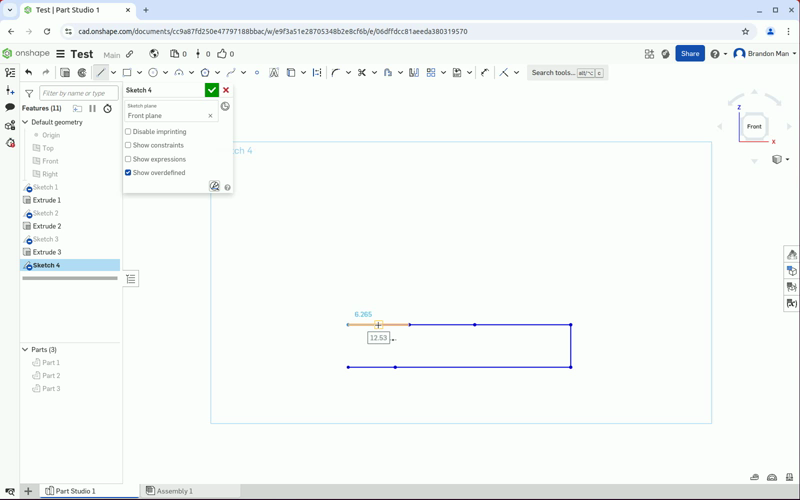
mouse_move(348, 367)
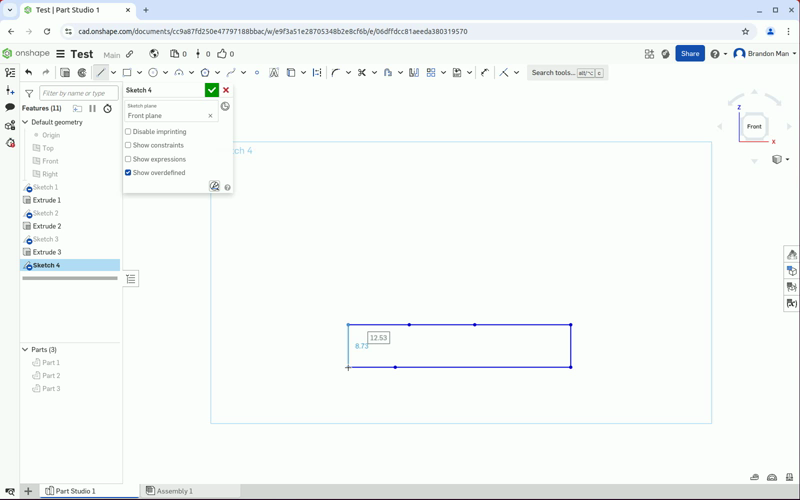
key_up(shift)
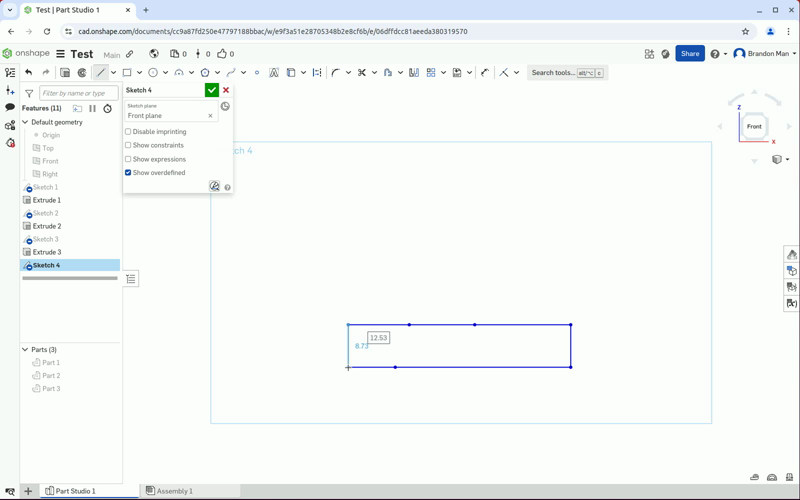
click(348, 367)
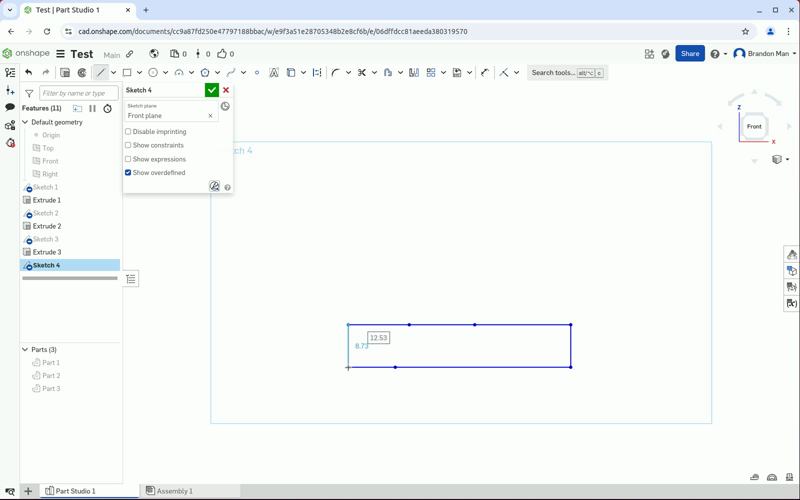
key(esc)
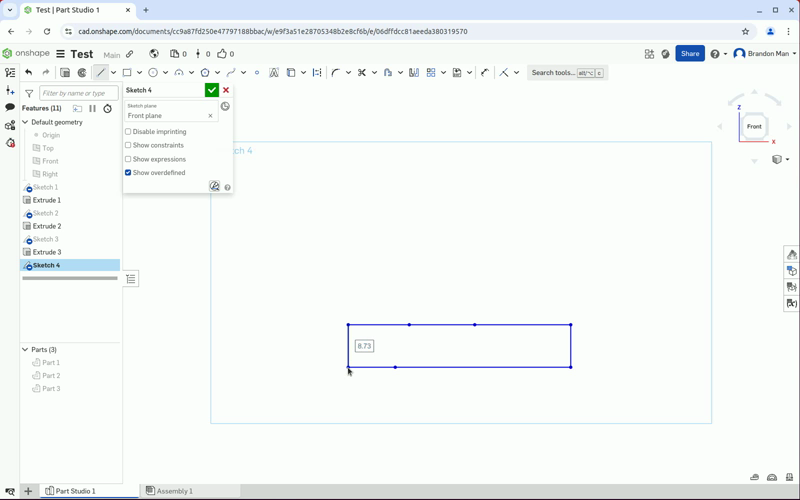
mouse_move(459, 340)
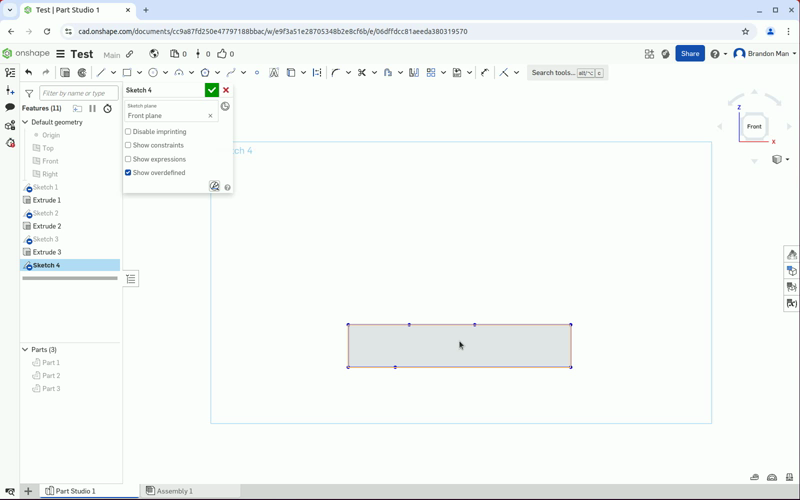
click(459, 340)
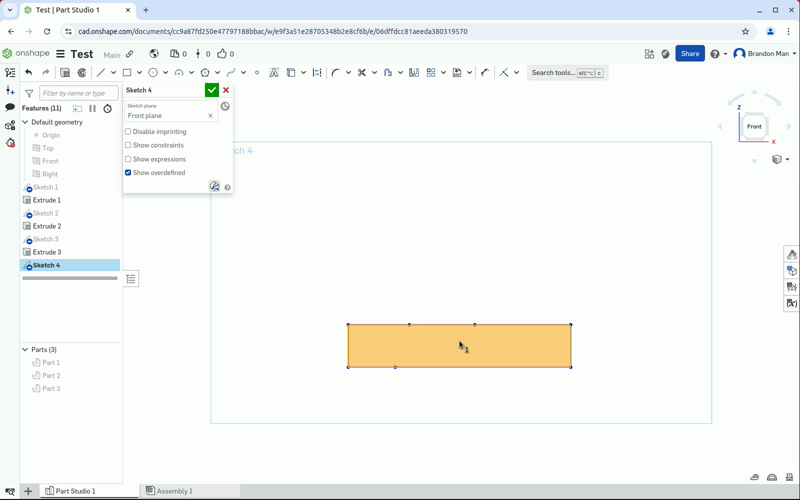
mouse_move(73, 352)
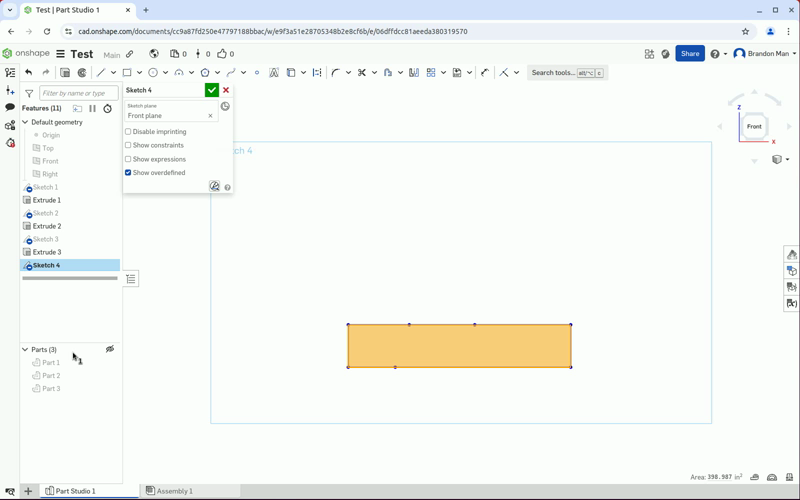
key(shift+y)
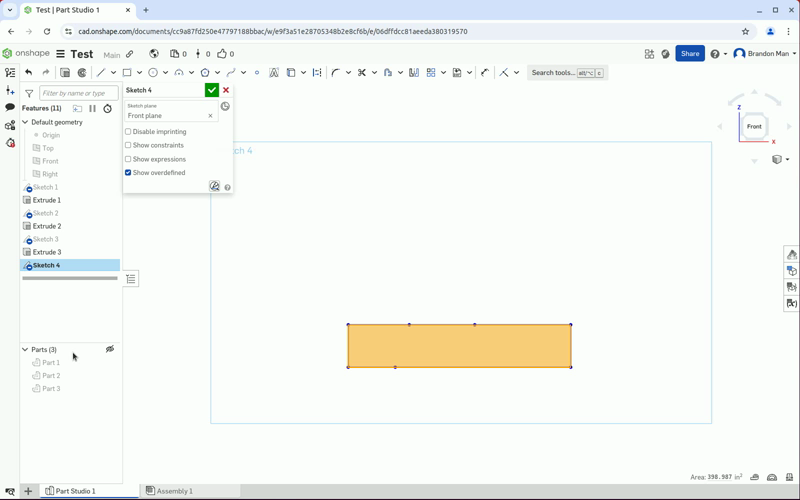
key(shift+e)
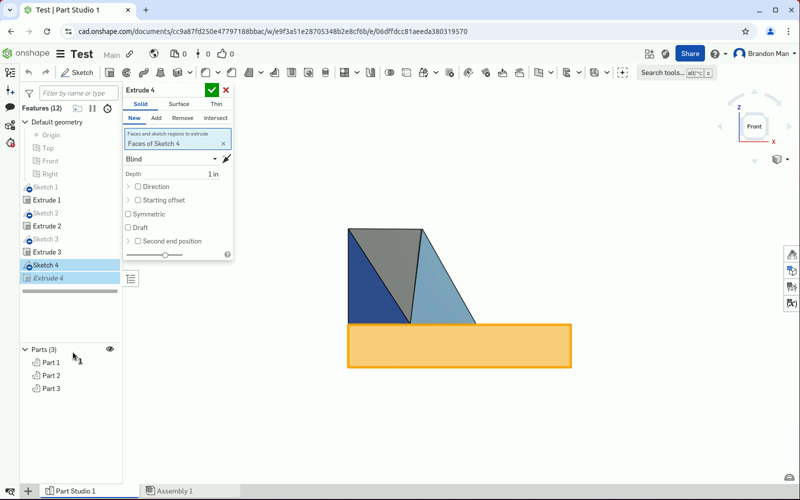
mouse_move(143, 106)
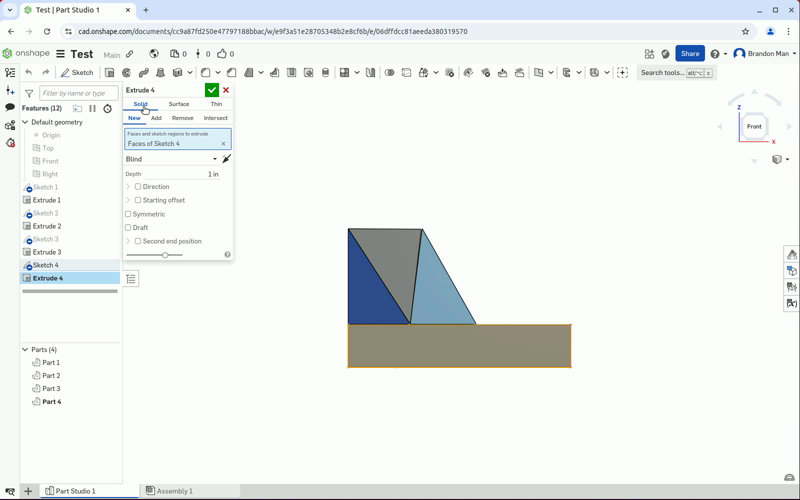
click(143, 106)
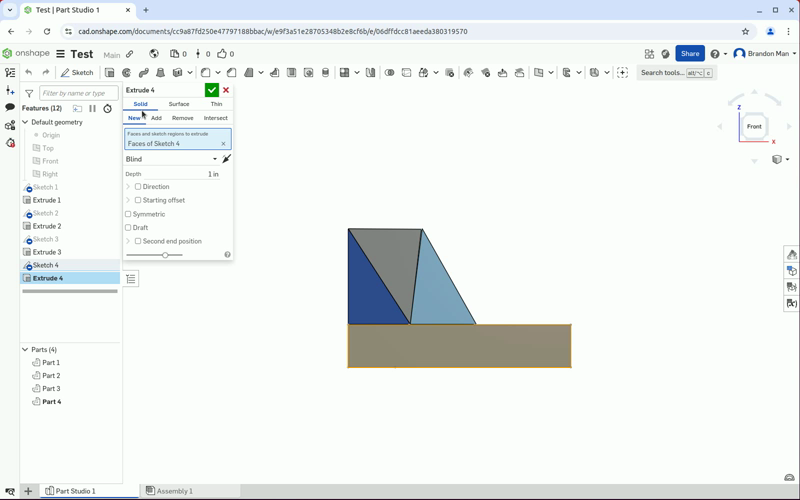
mouse_move(137, 120)
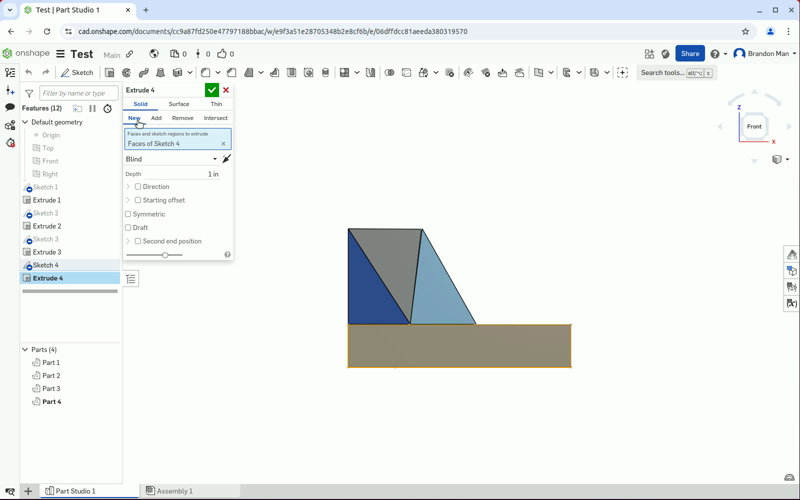
click(137, 120)
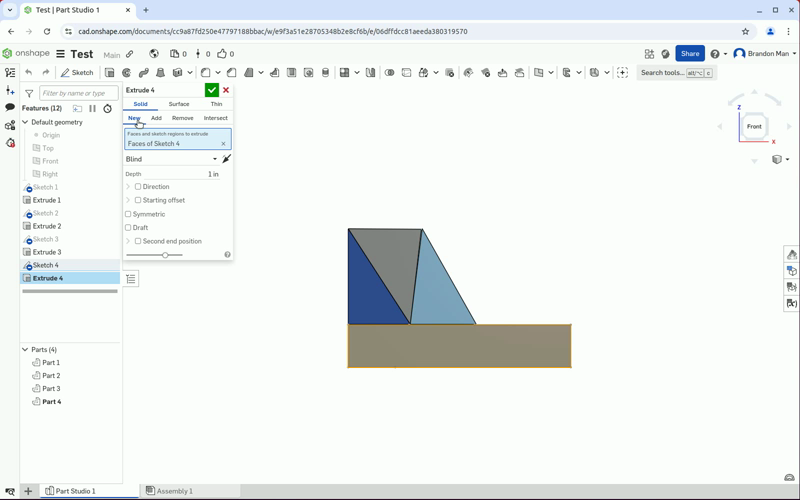
key(tab, 4)
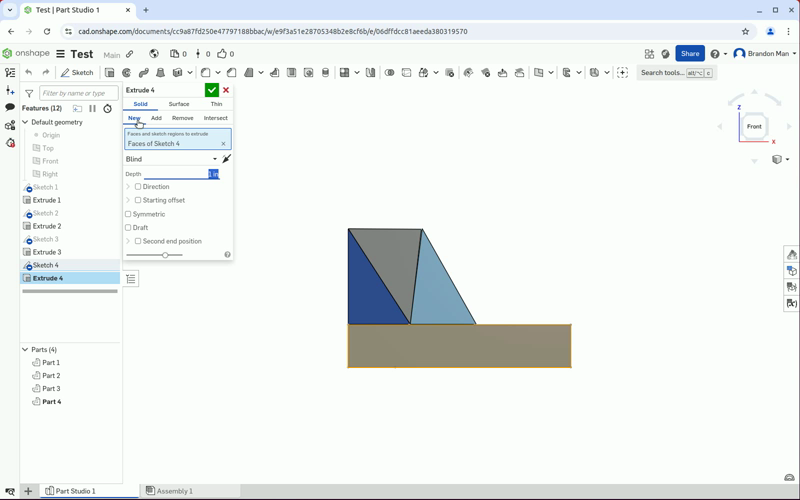
text(7.703)
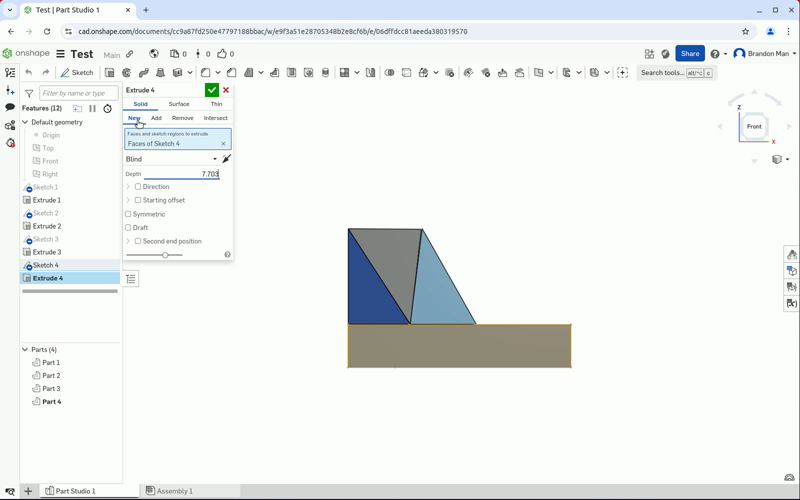
key(enter)
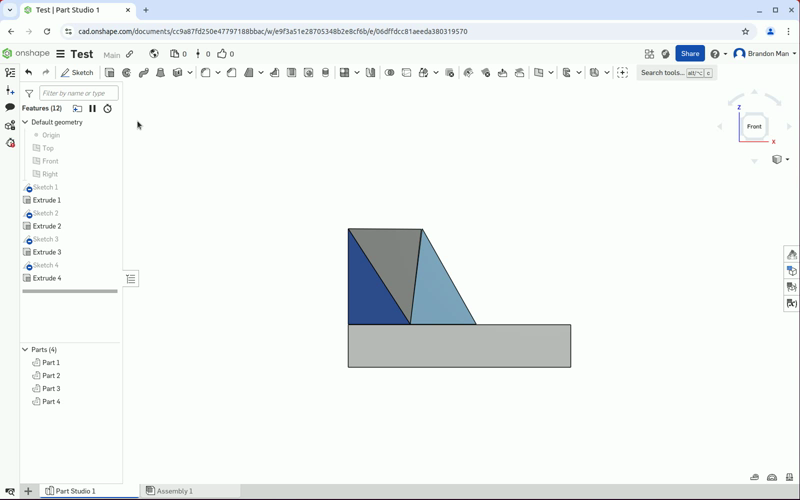
key(shift+h)
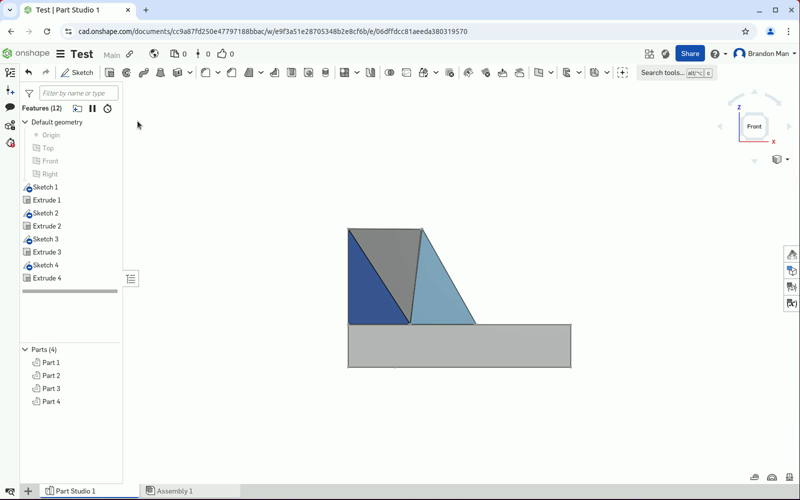
key(shift+h)
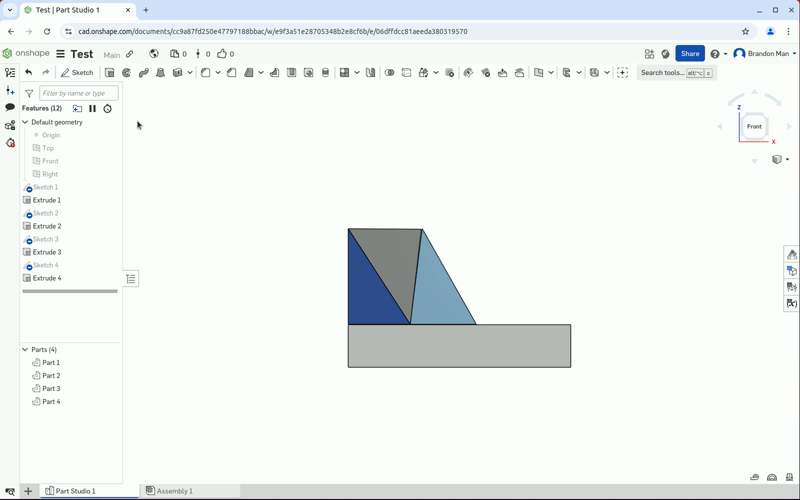
mouse_move(73, 189)
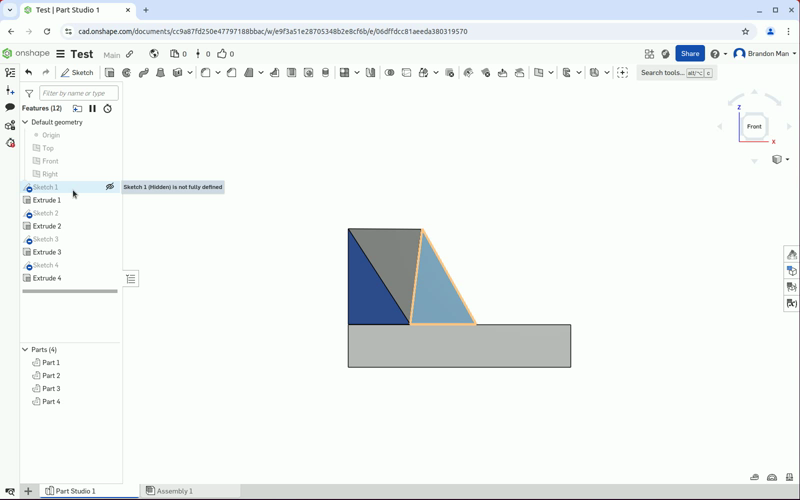
click(73, 189)
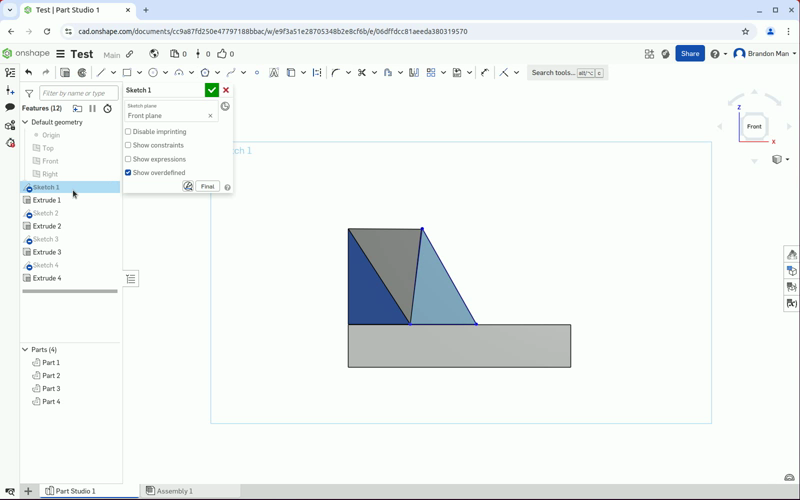
mouse_move(229, 92)
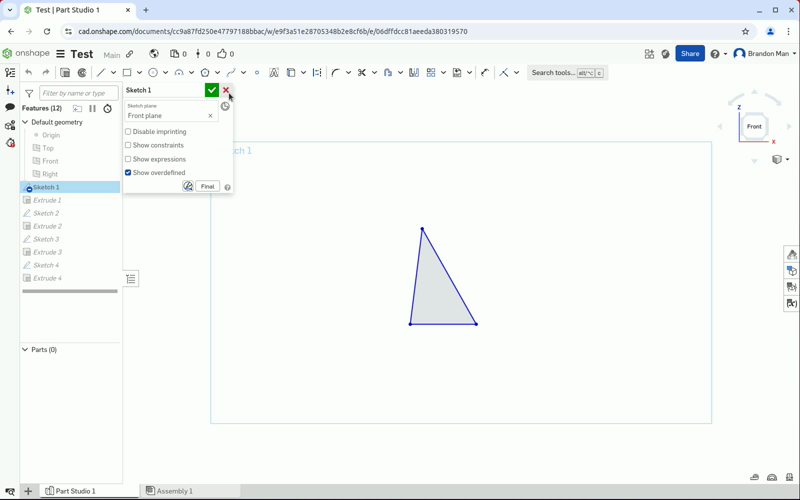
click(229, 92)
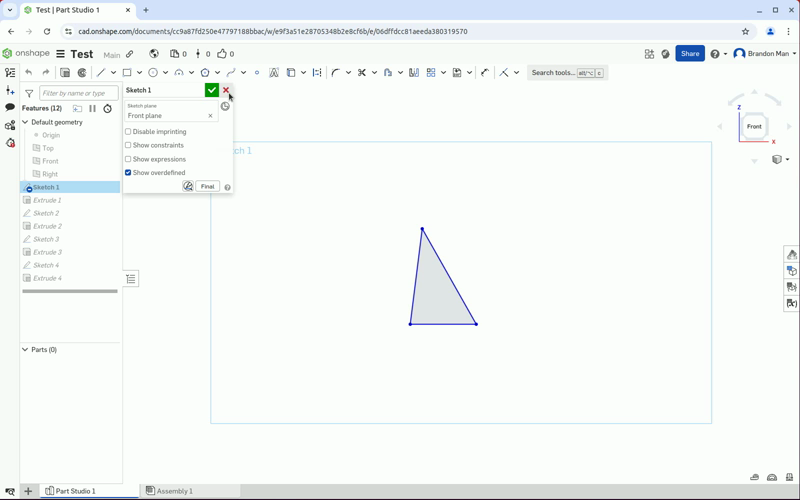
key(shift+s)
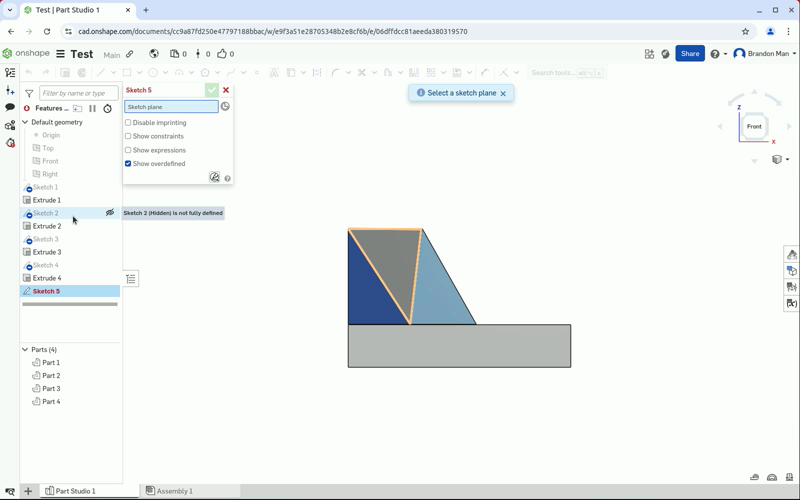
scroll(3)
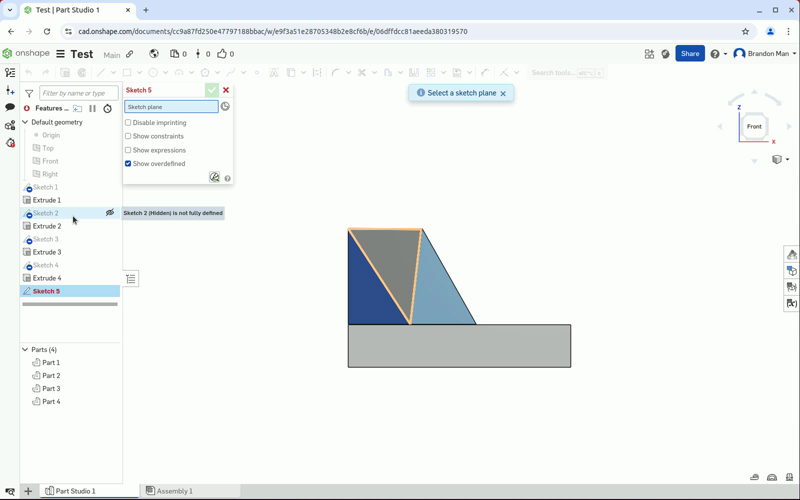
mouse_move(73, 163)
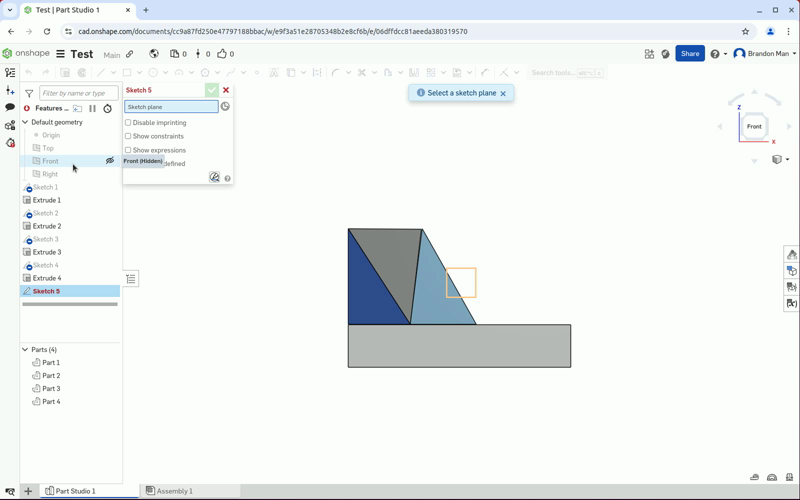
click(73, 163)
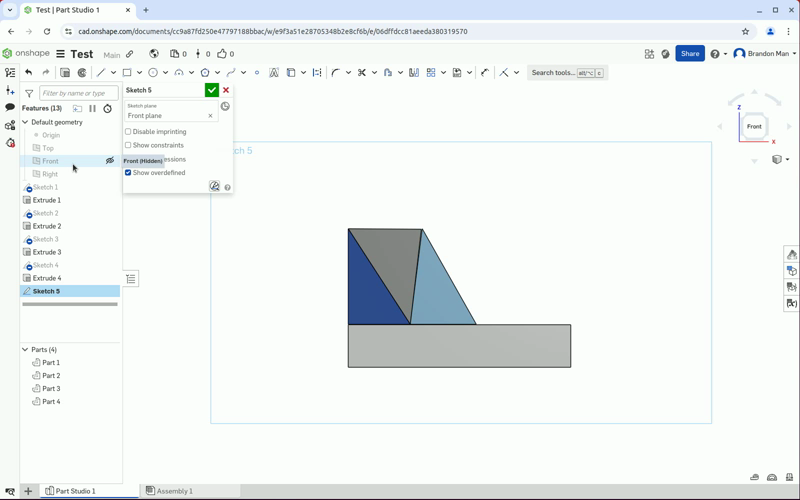
mouse_move(73, 352)
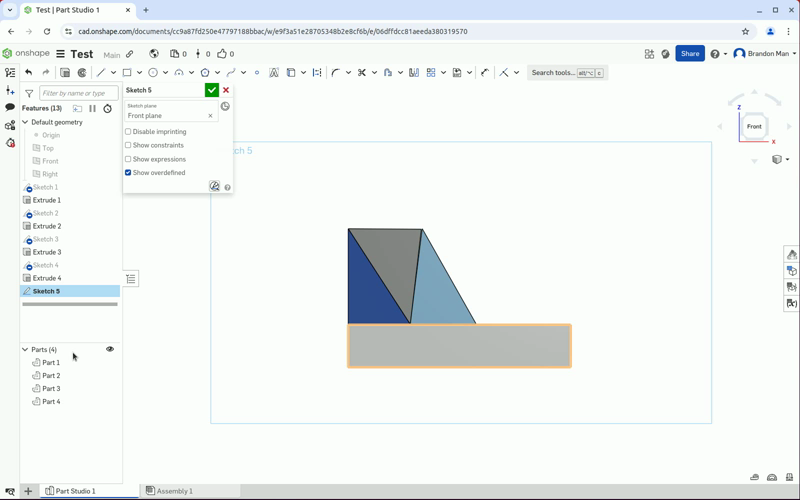
key(y)
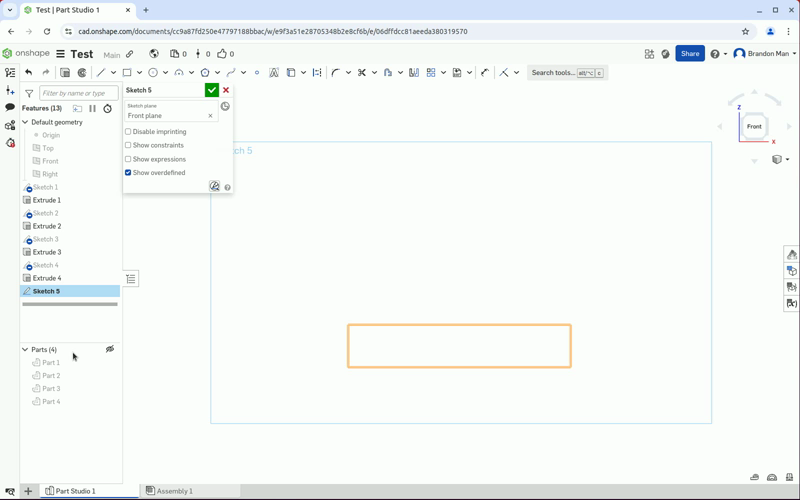
key(l)
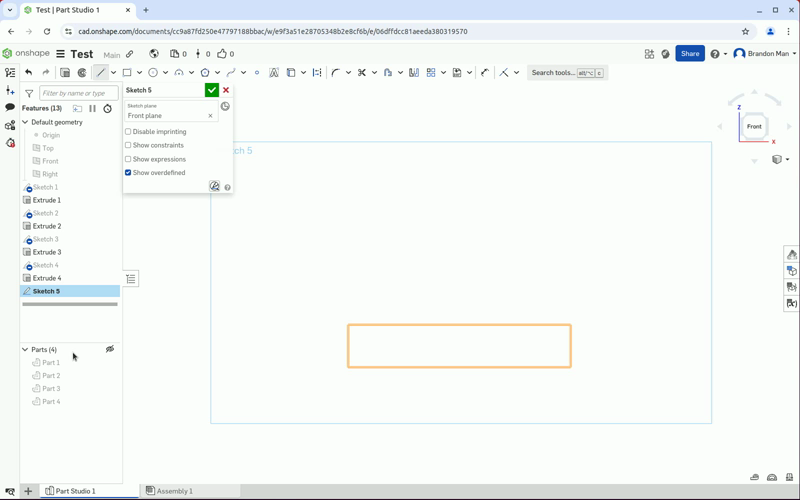
key_down(shift)
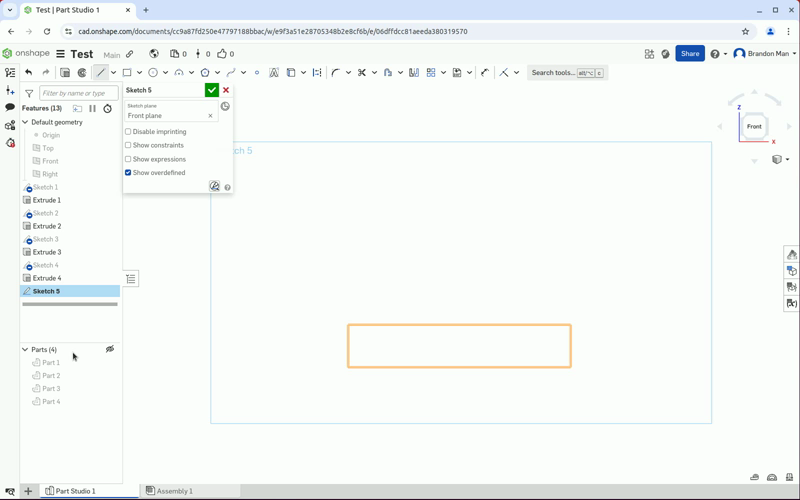
mouse_move(476, 324)
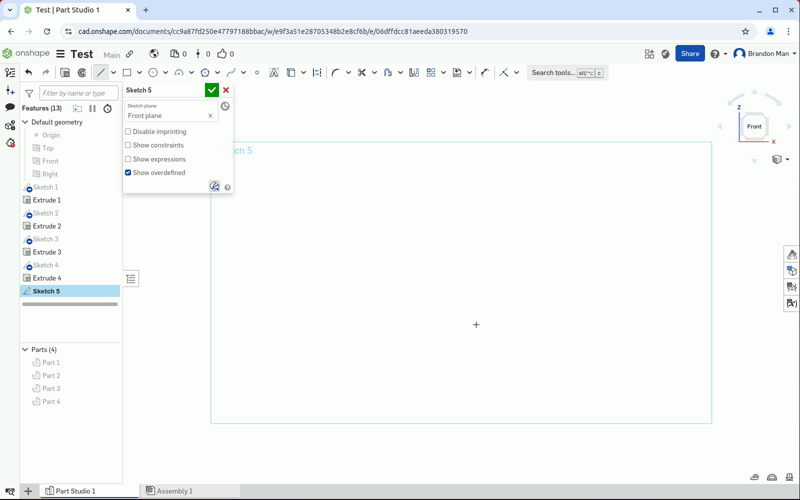
click(476, 324)
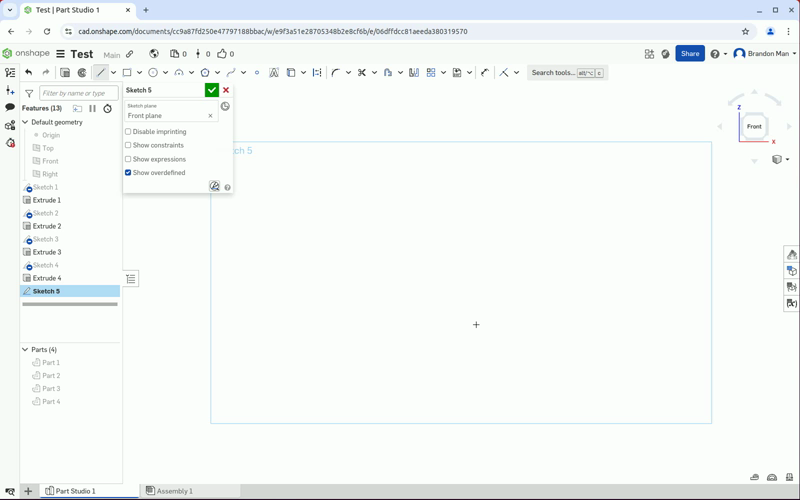
key_up(shift)
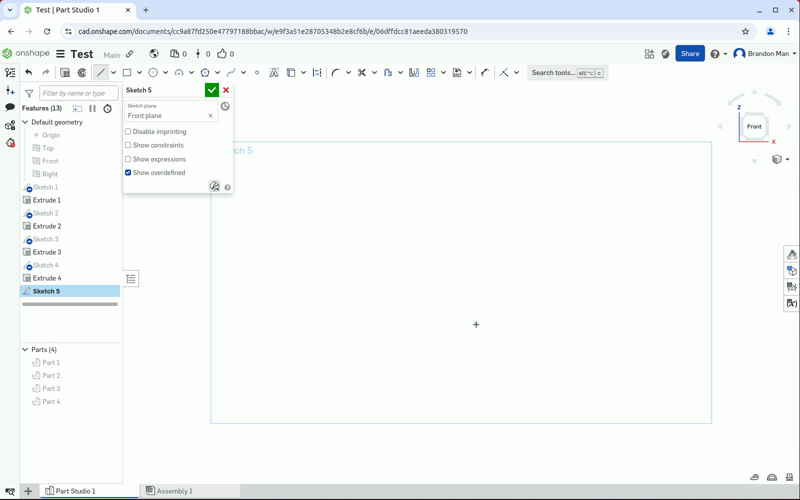
key_down(shift)
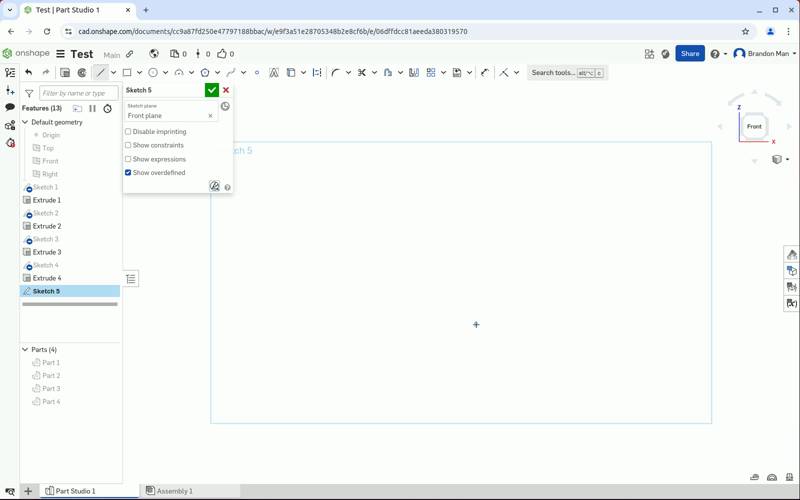
mouse_move(571, 324)
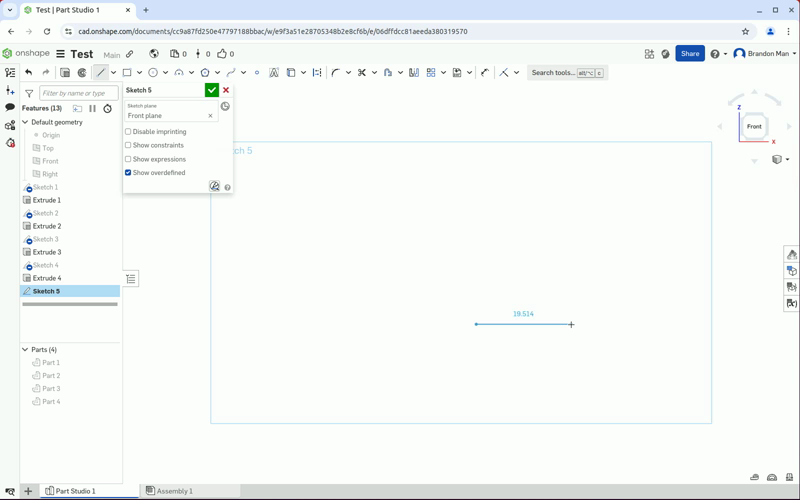
click(571, 324)
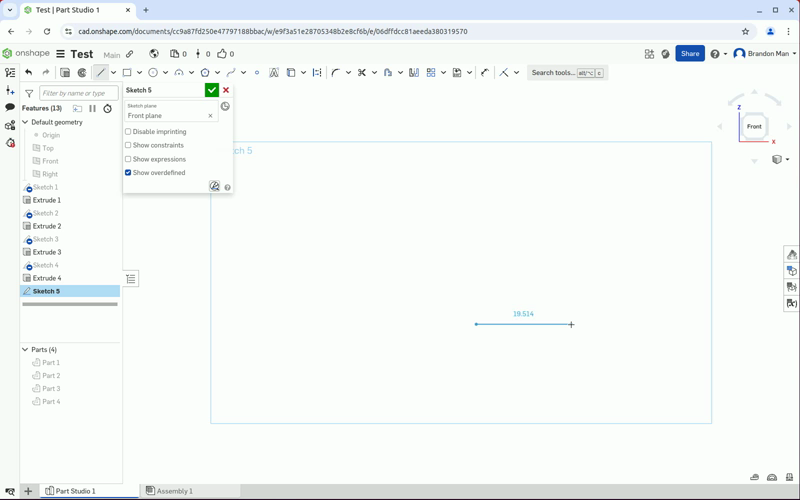
key_up(shift)
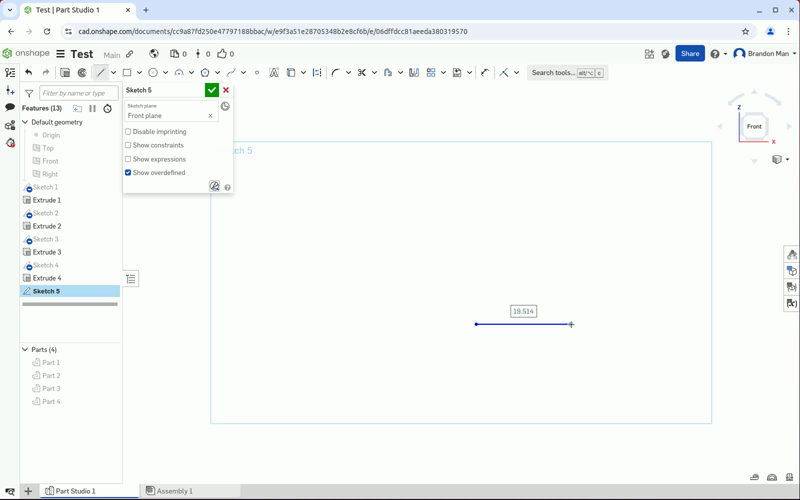
key_down(shift)
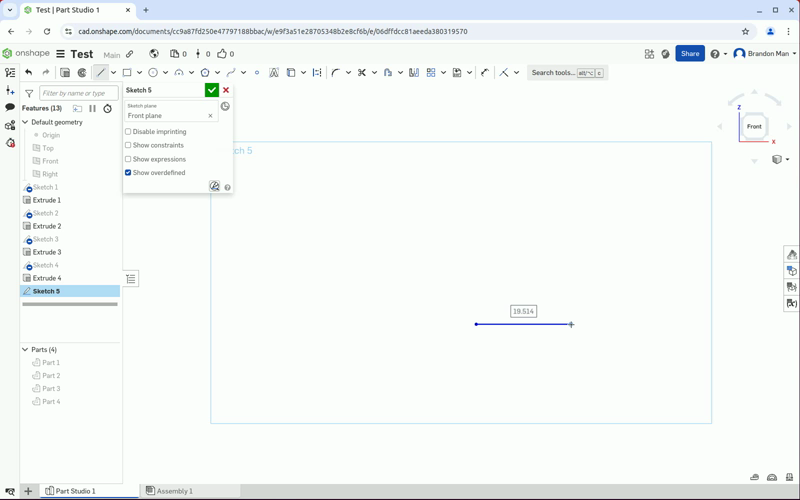
mouse_move(518, 228)
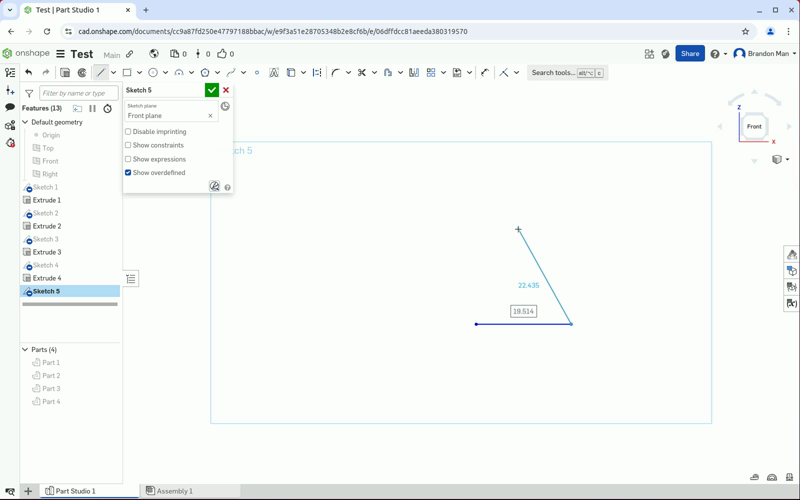
click(518, 228)
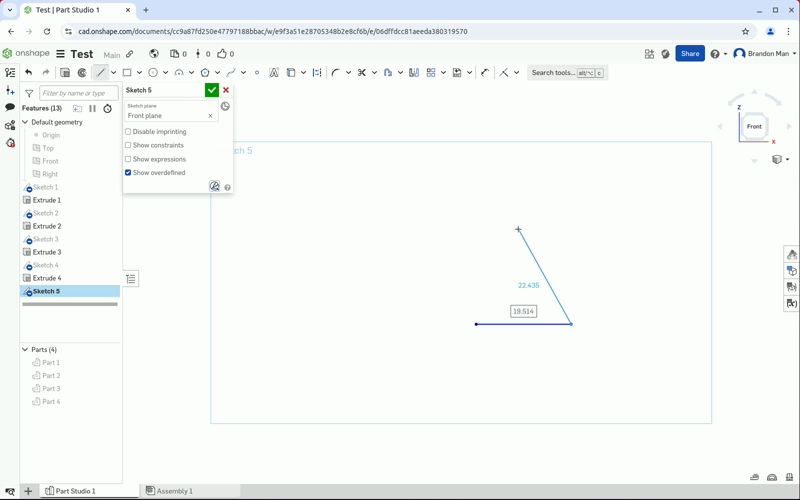
key_up(shift)
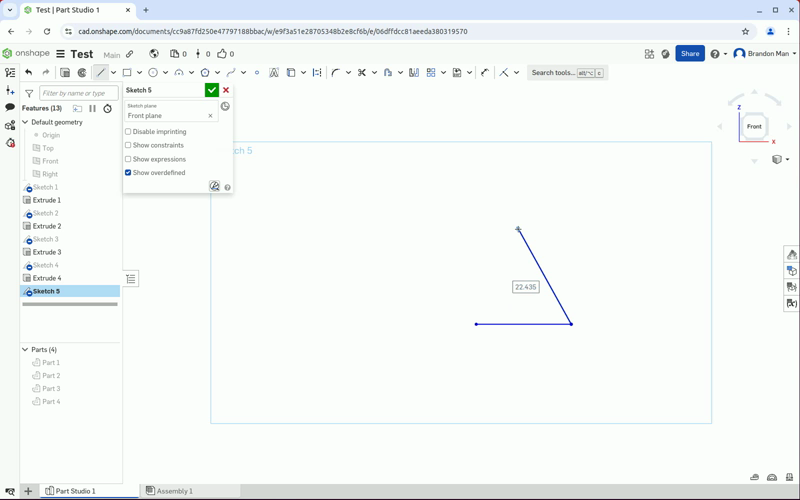
key_down(shift)
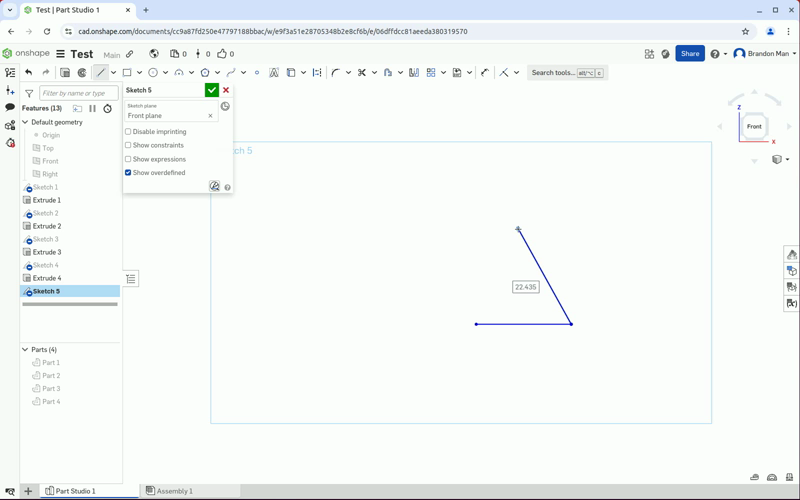
mouse_move(476, 324)
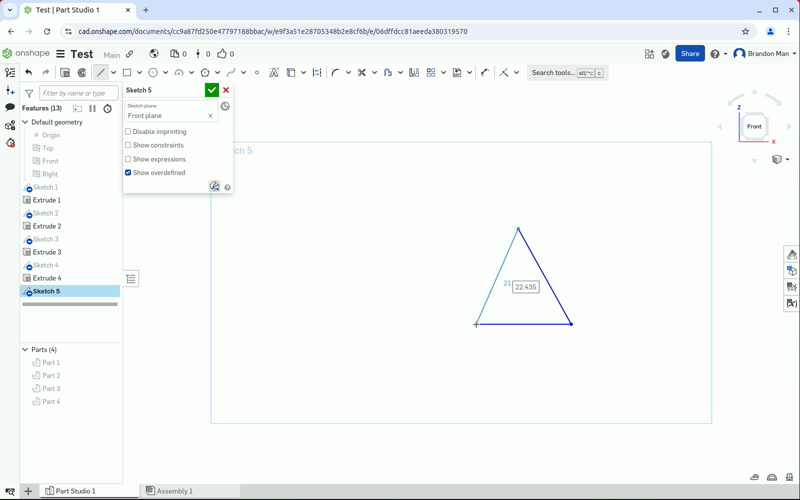
key_up(shift)
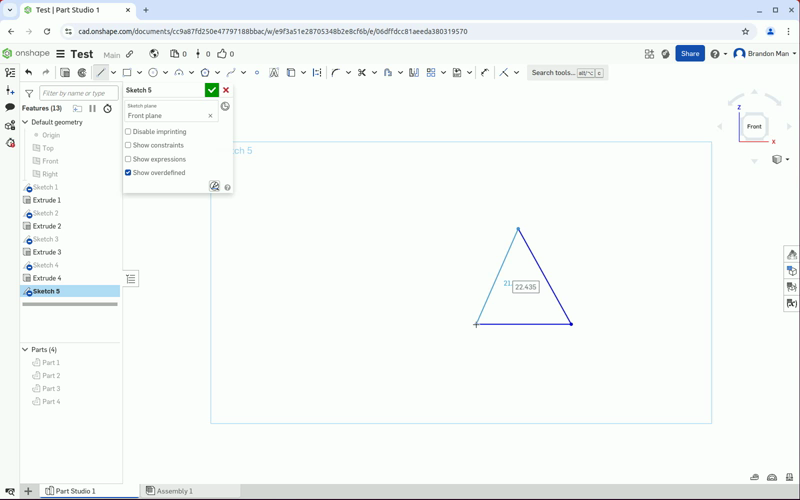
click(476, 324)
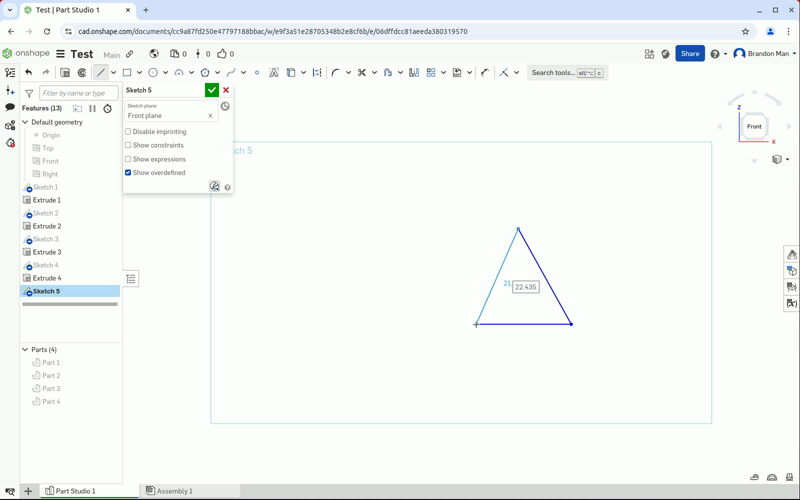
key(esc)
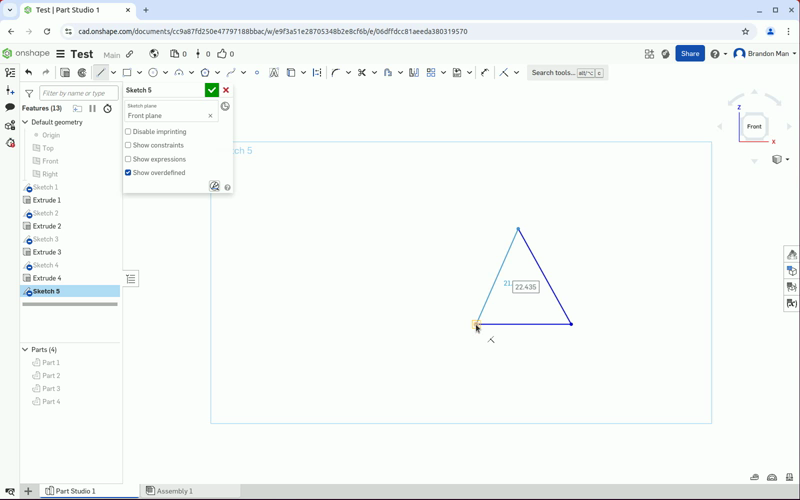
mouse_move(551, 307)
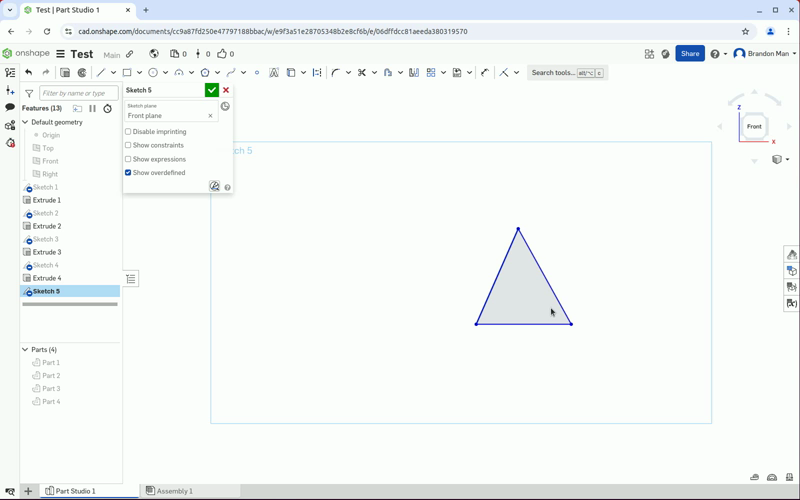
click(551, 307)
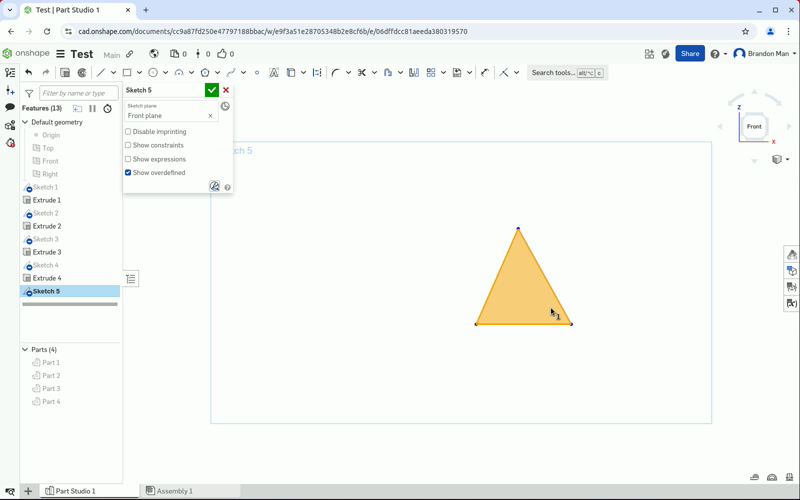
mouse_move(73, 352)
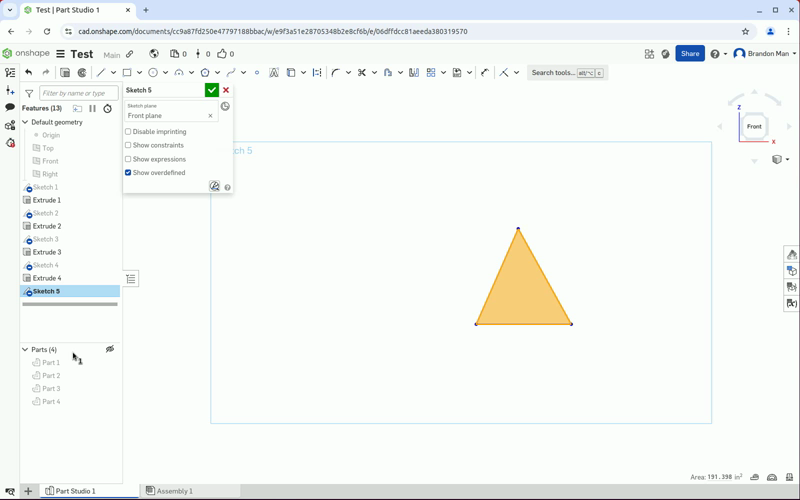
key(shift+y)
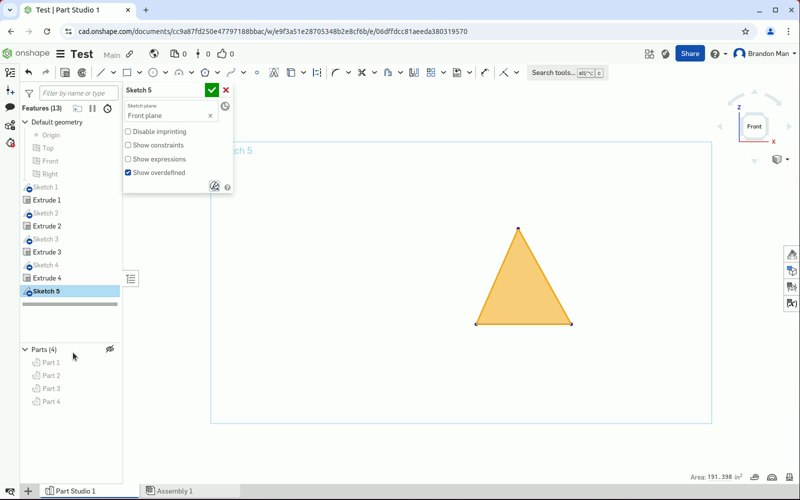
key(shift+e)
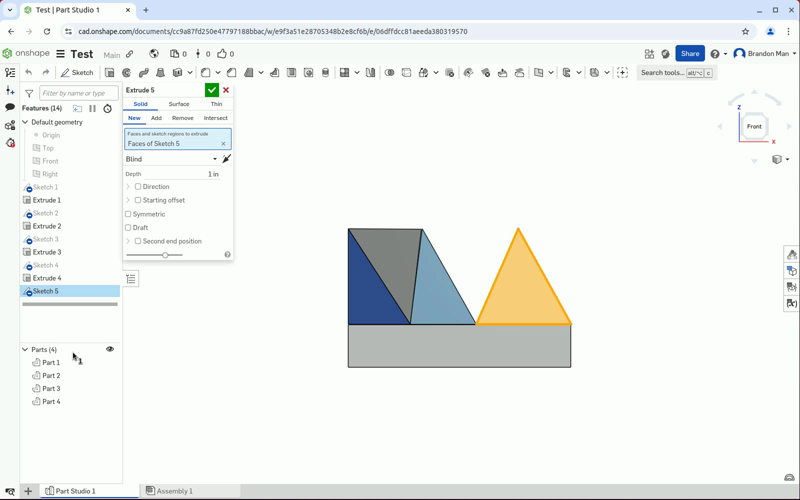
mouse_move(143, 106)
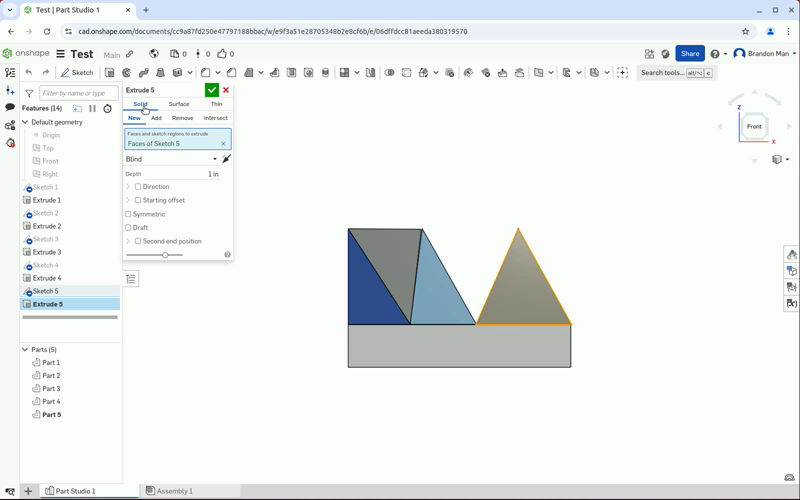
click(143, 106)
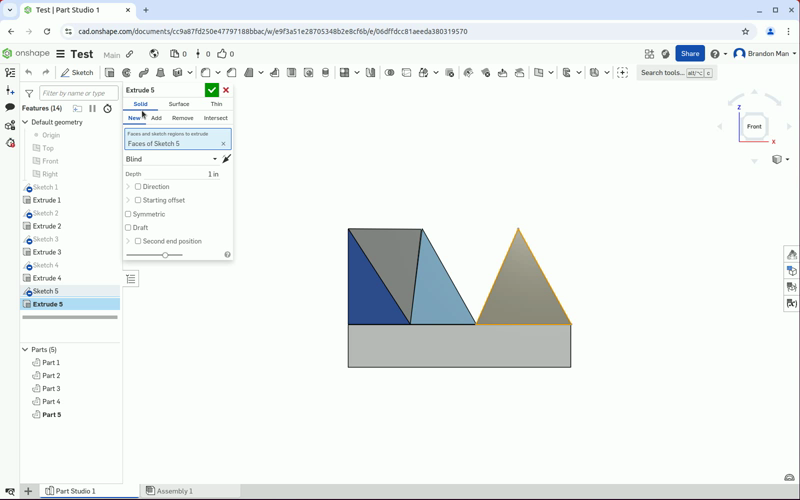
mouse_move(137, 120)
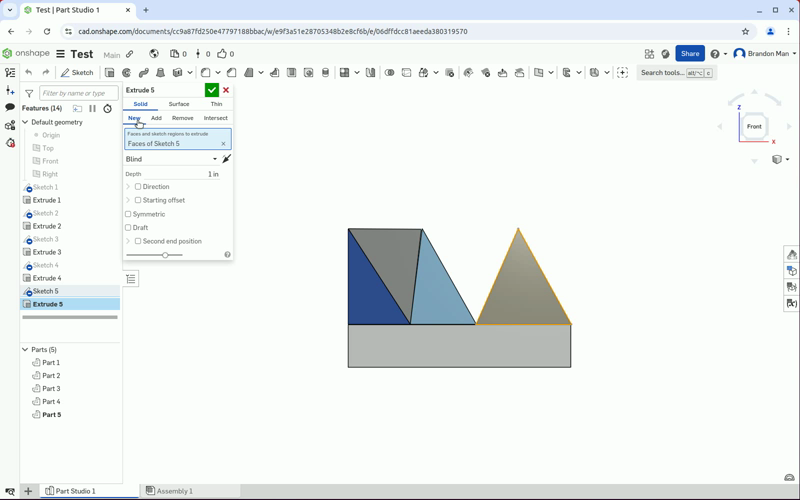
click(137, 120)
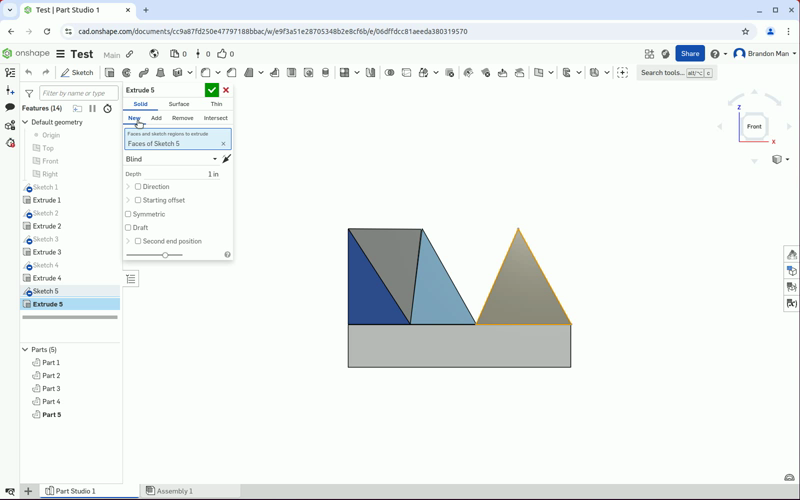
key(tab, 4)
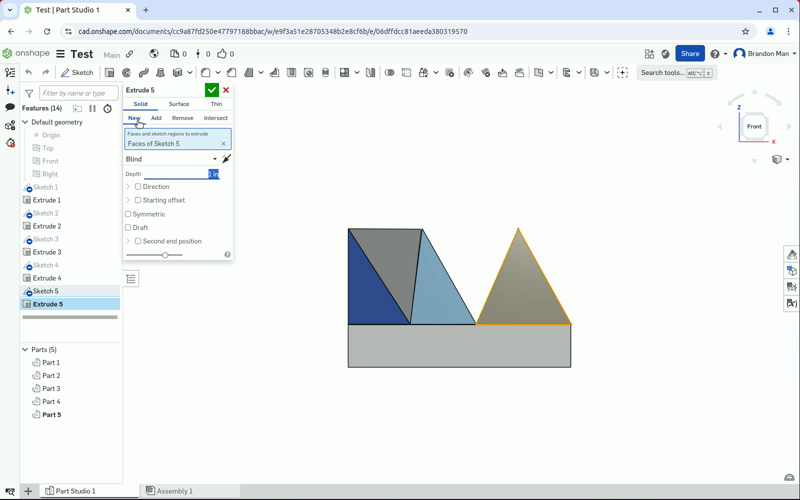
text(7.703)
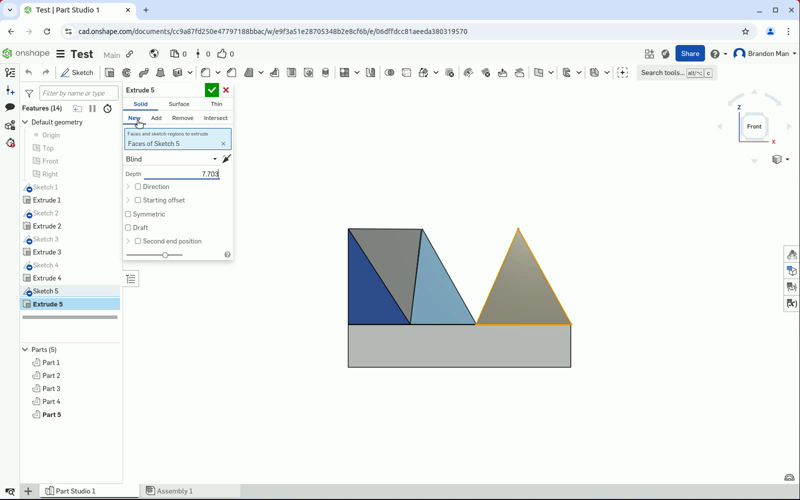
key(enter)
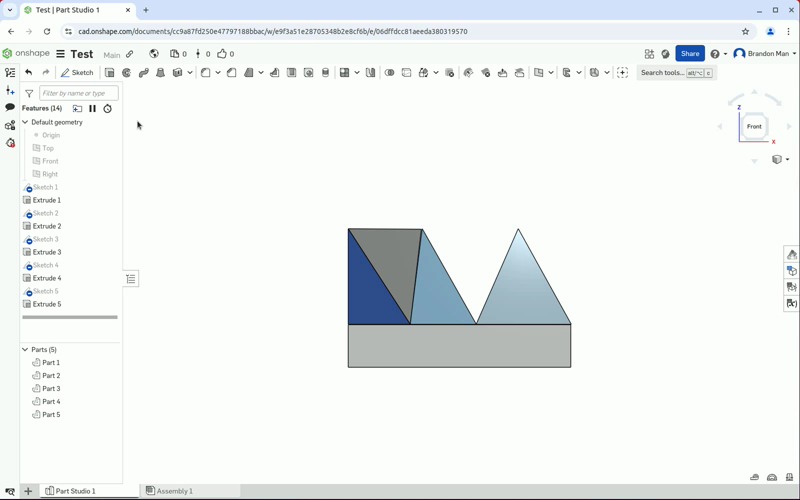
key(shift+h)
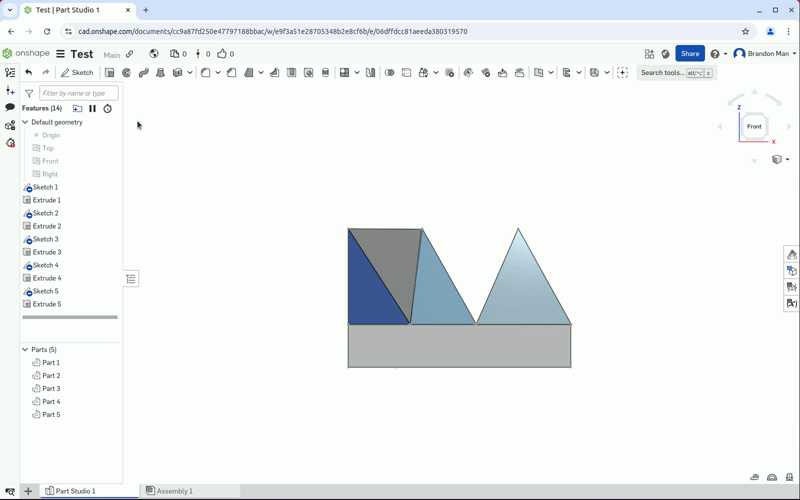
key(shift+h)
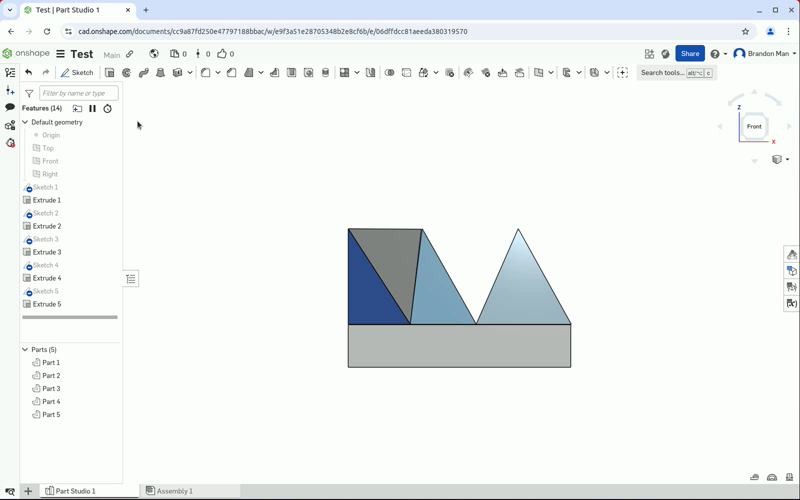
mouse_move(73, 189)
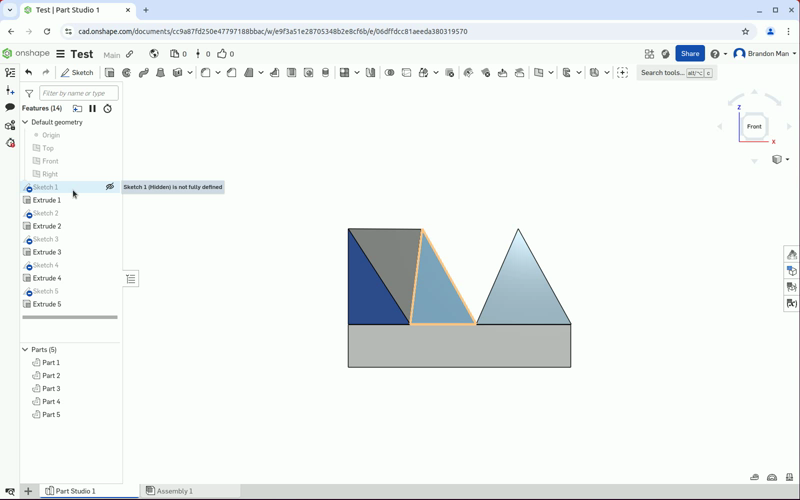
click(73, 189)
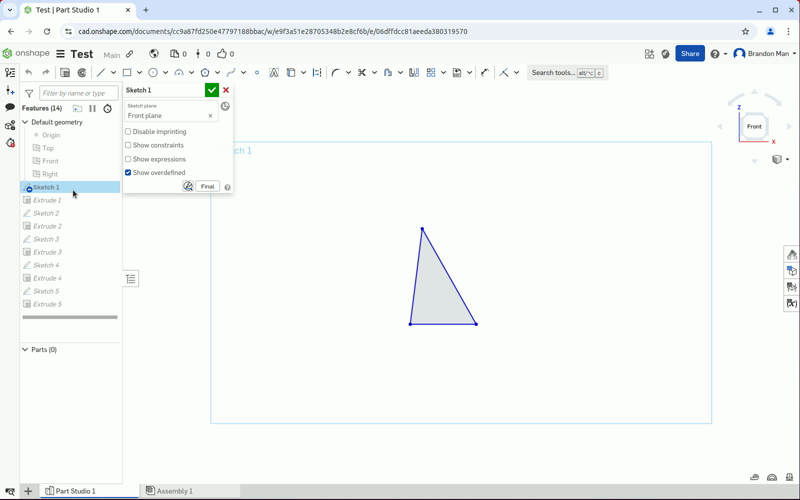
mouse_move(229, 92)
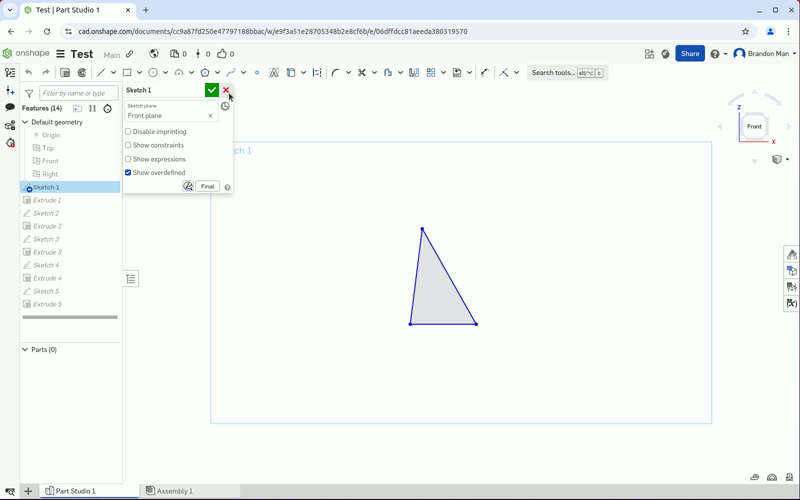
click(229, 92)
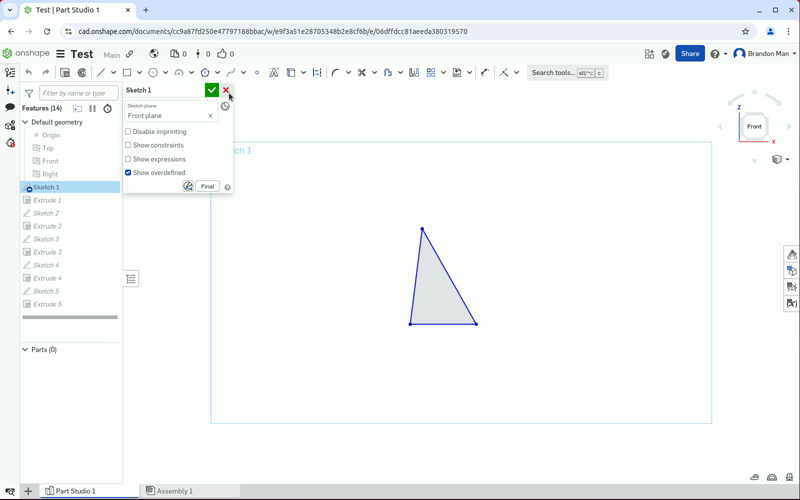
key(shift+s)
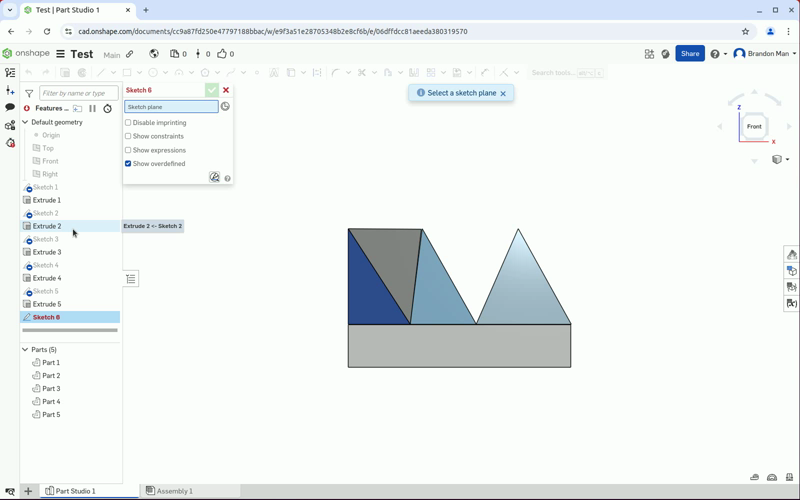
scroll(3)
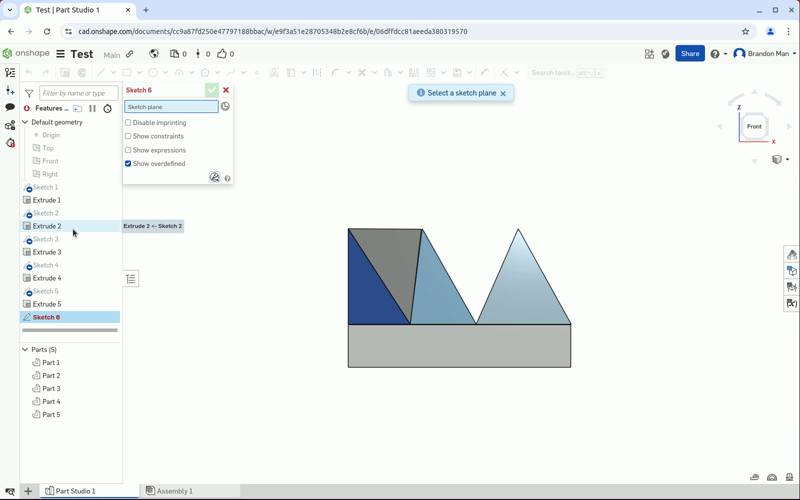
mouse_move(73, 163)
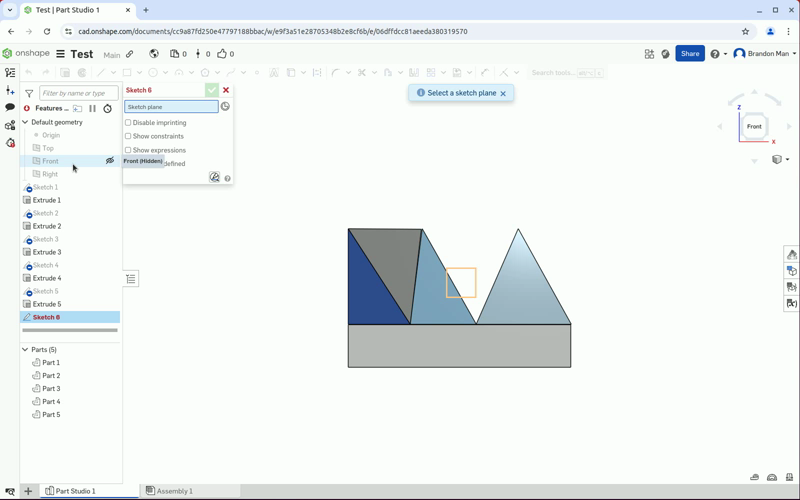
click(73, 163)
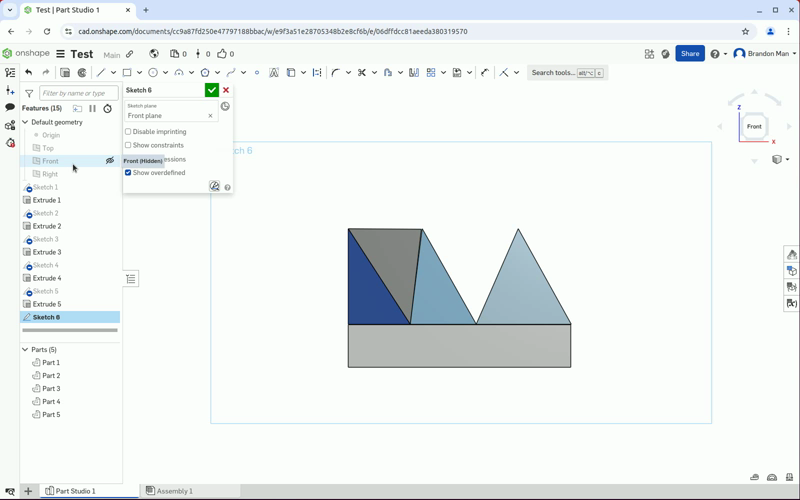
mouse_move(73, 352)
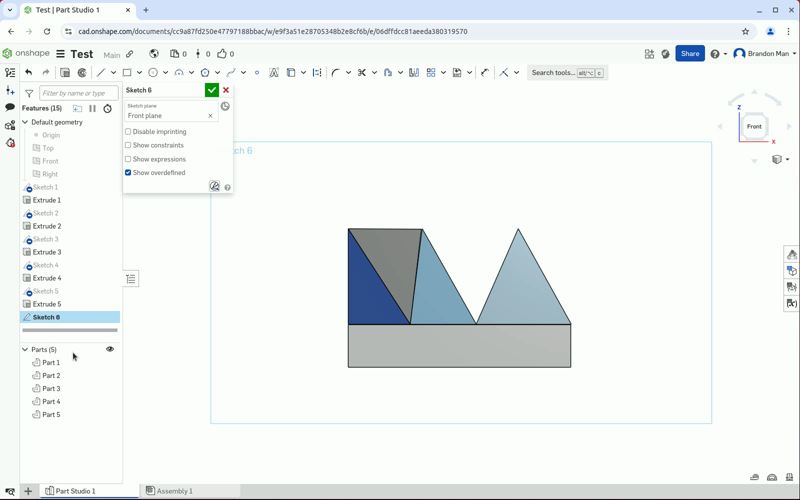
key(y)
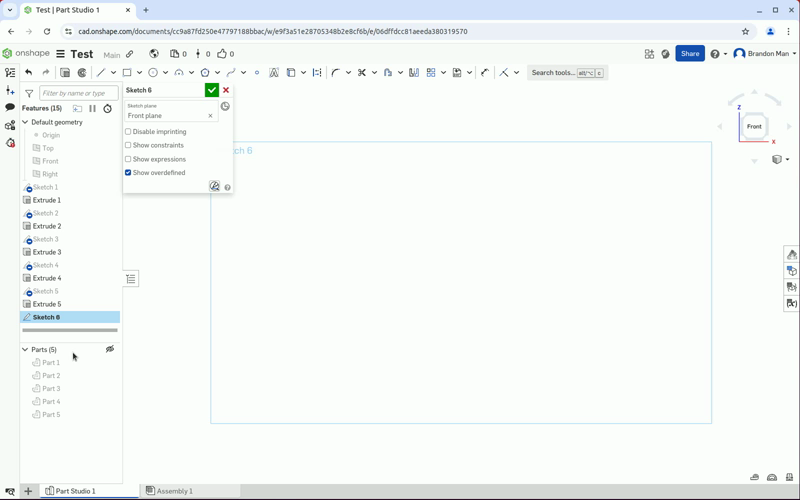
key(l)
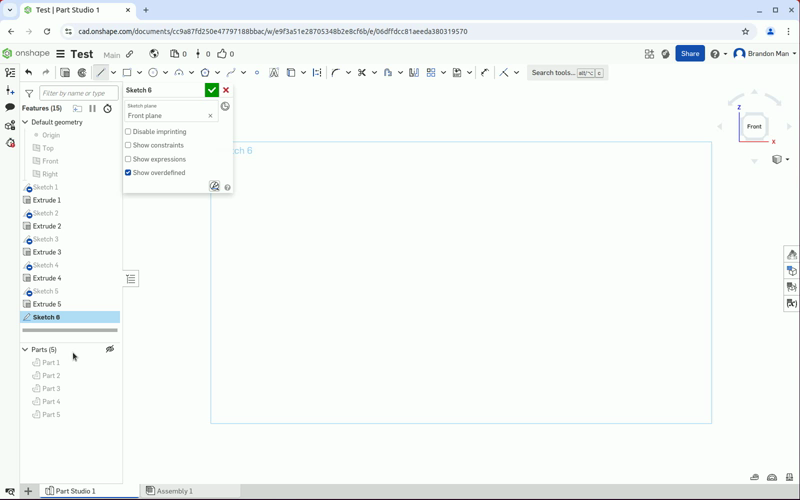
key_down(shift)
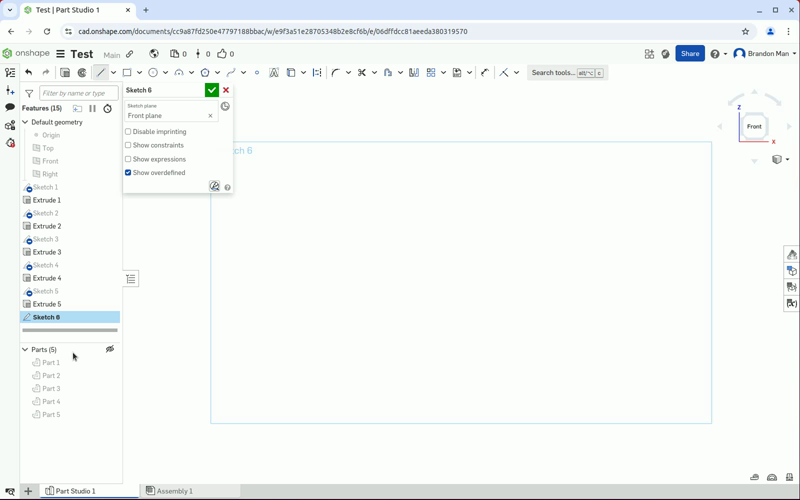
mouse_move(518, 228)
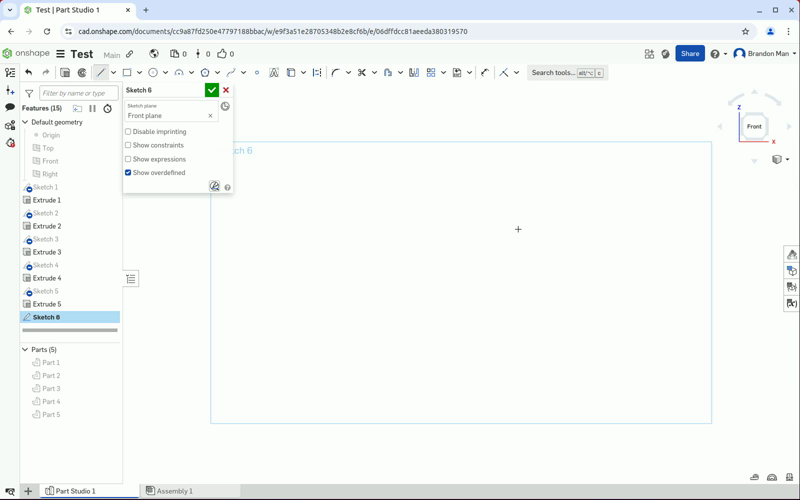
click(518, 228)
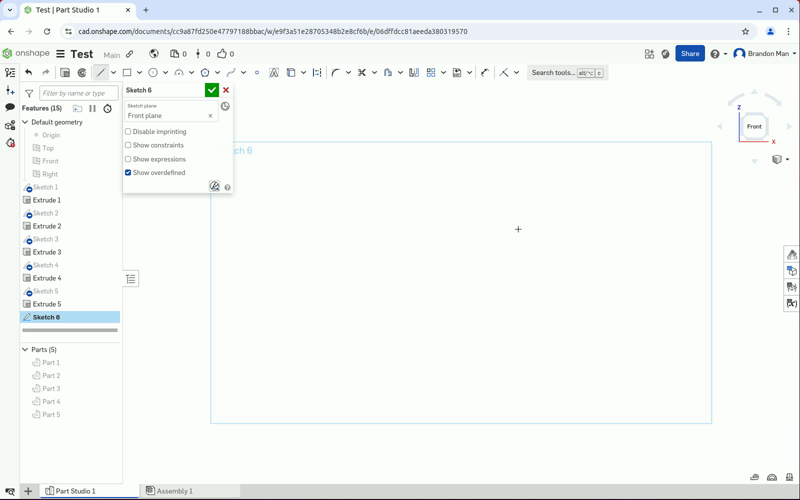
key_up(shift)
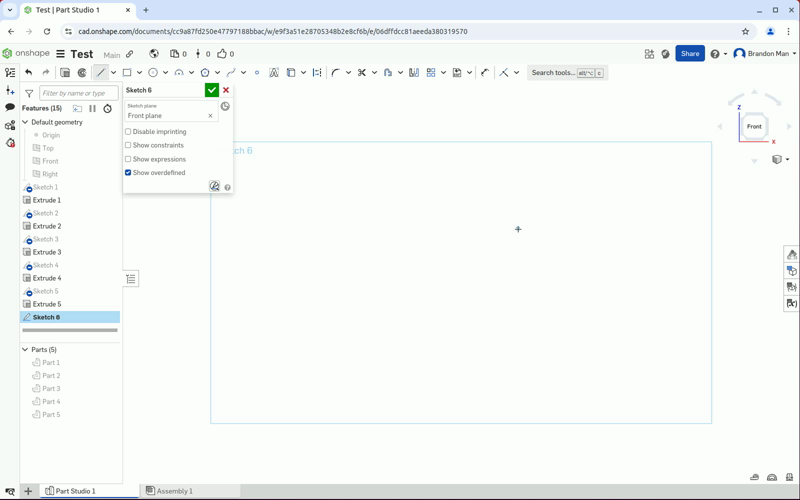
key_down(shift)
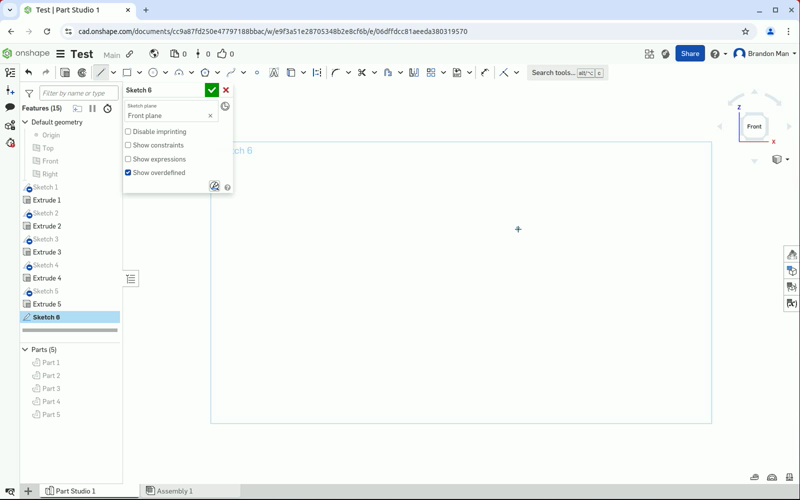
mouse_move(571, 324)
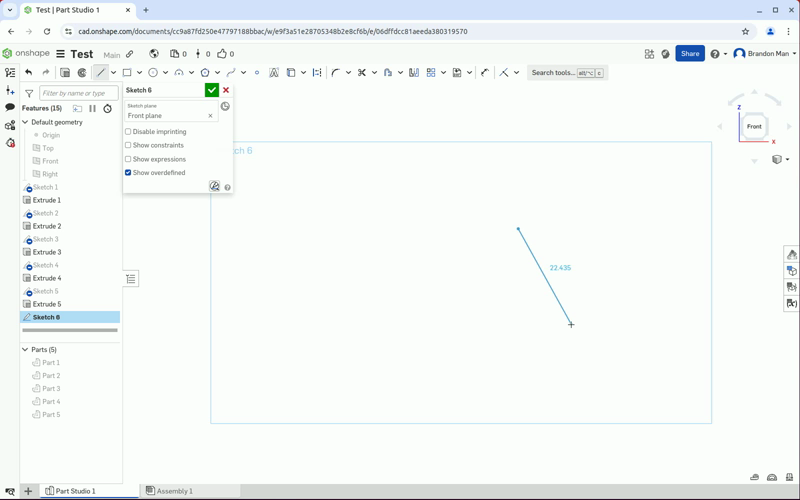
click(571, 324)
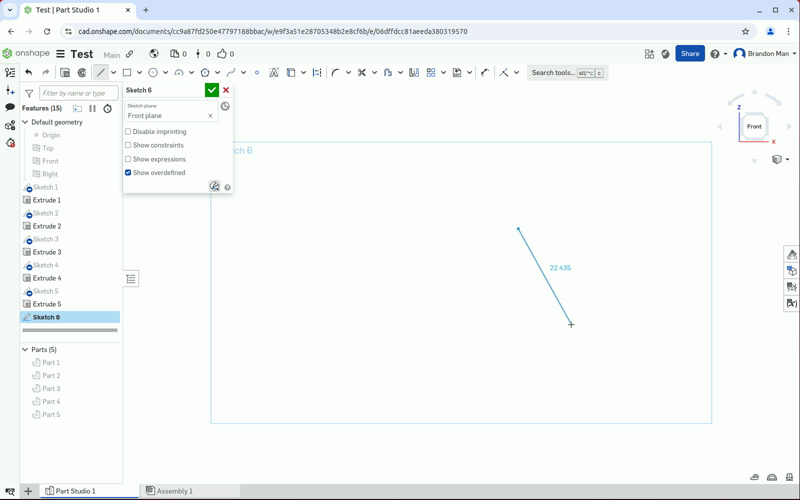
key_up(shift)
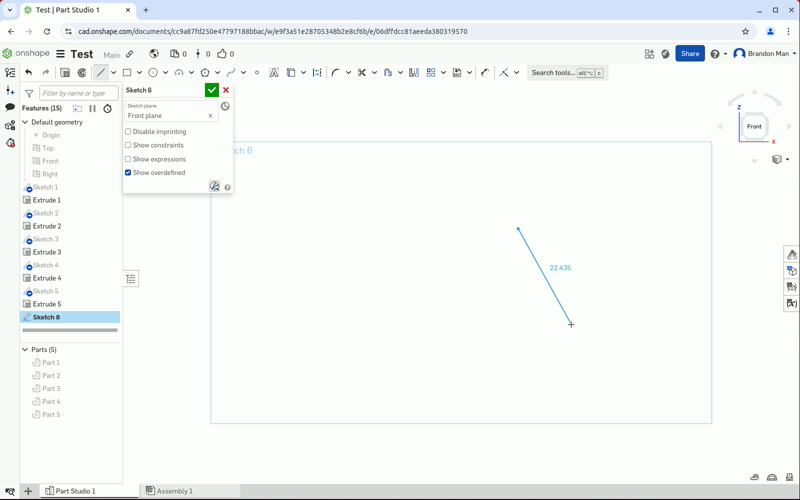
key_down(shift)
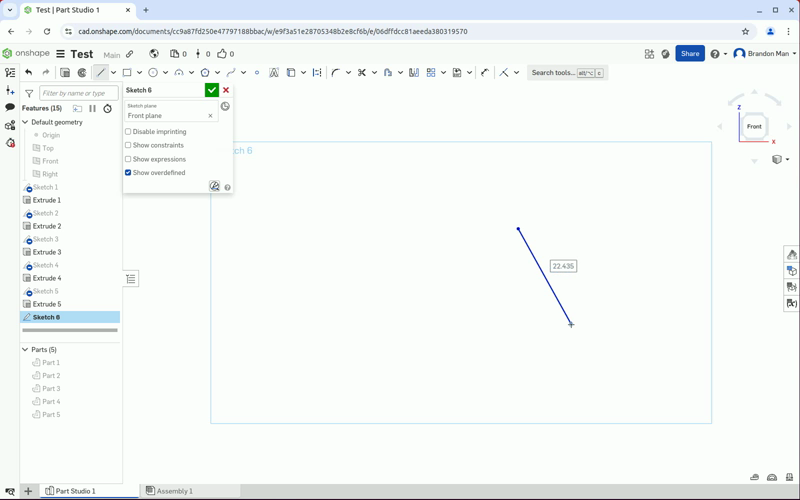
mouse_move(589, 324)
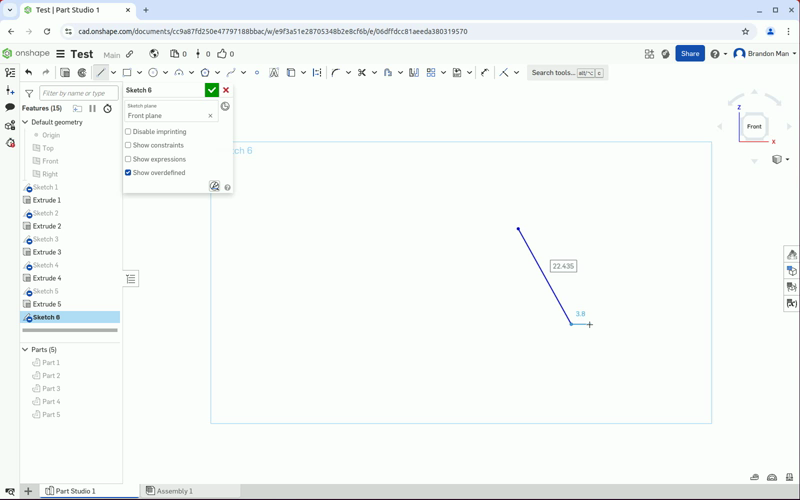
mouse_move(571, 314)
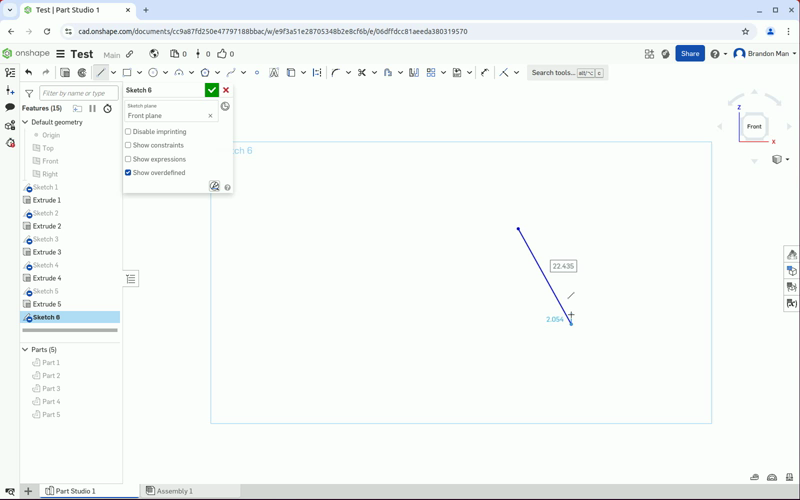
click(571, 314)
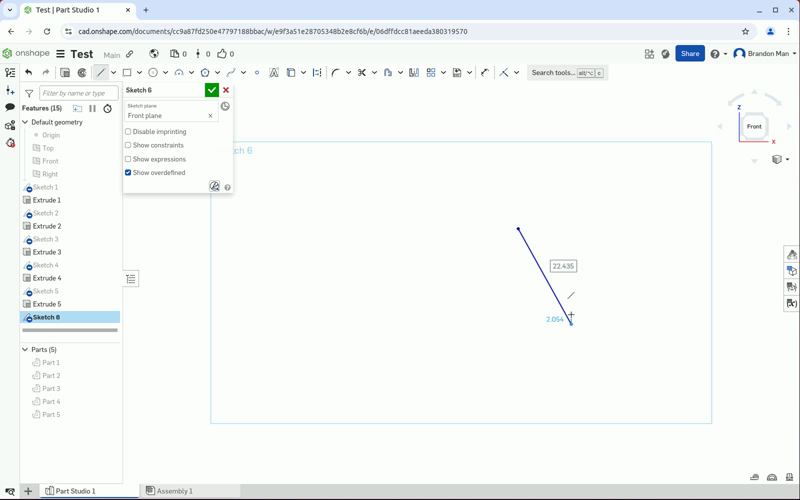
key_up(shift)
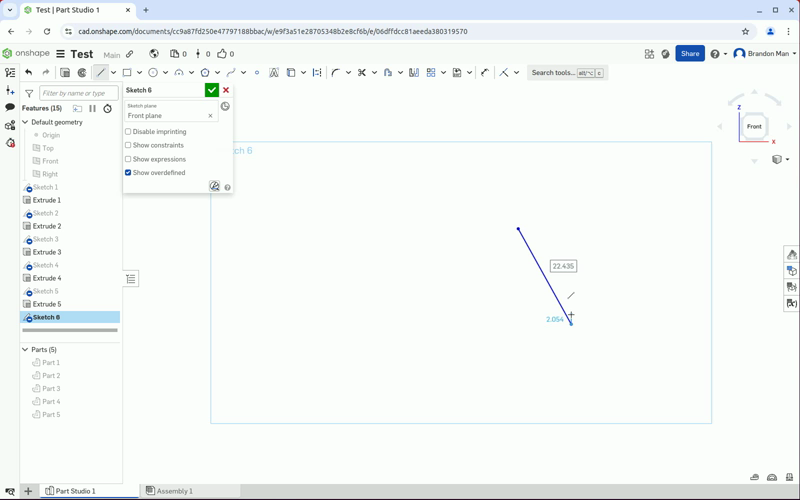
key_down(shift)
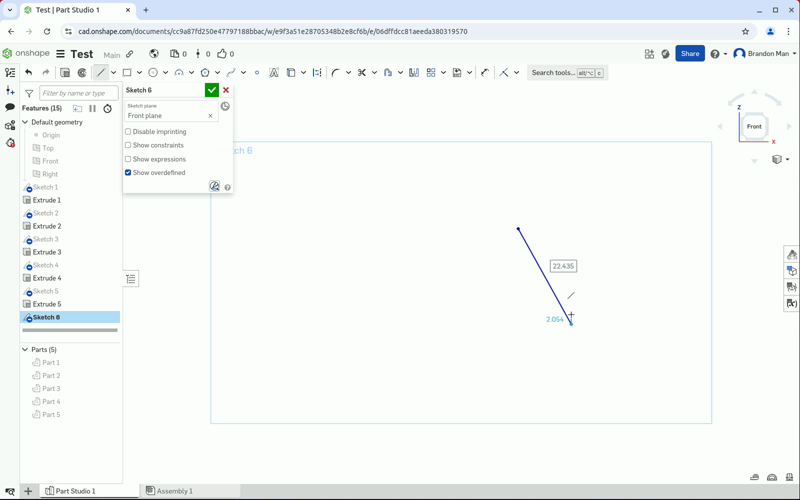
mouse_move(571, 228)
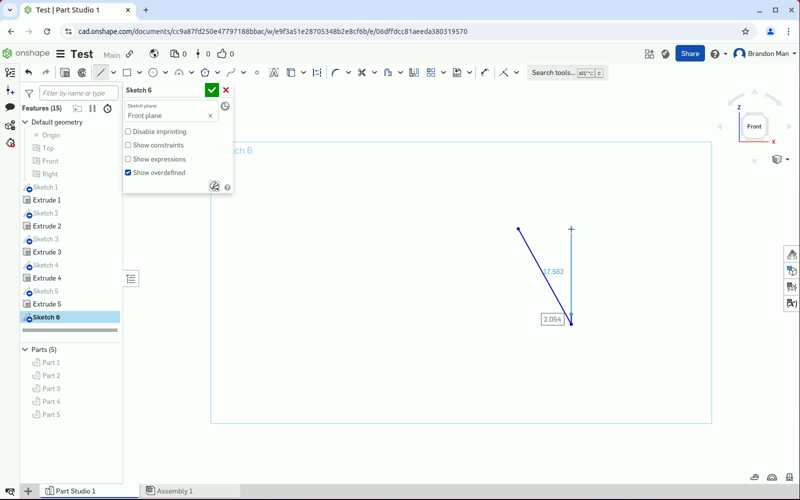
click(571, 228)
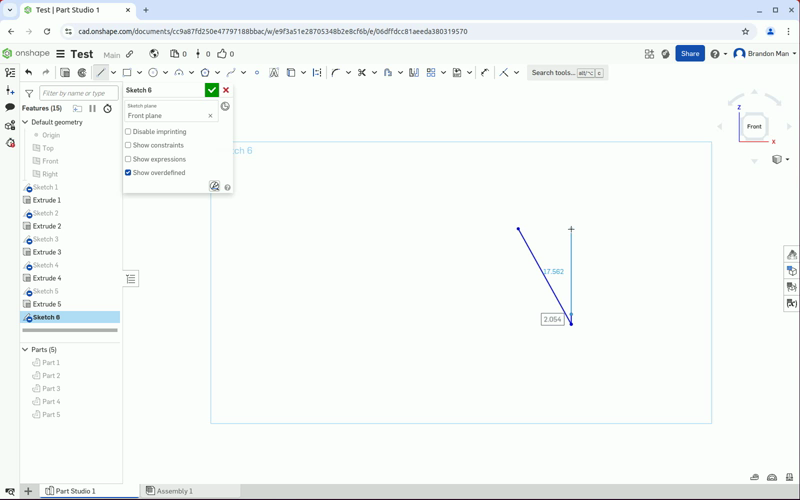
key_up(shift)
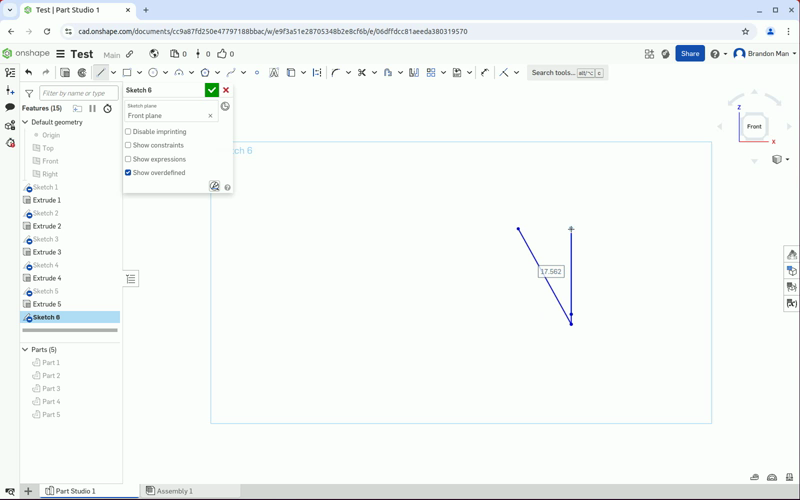
mouse_move(589, 228)
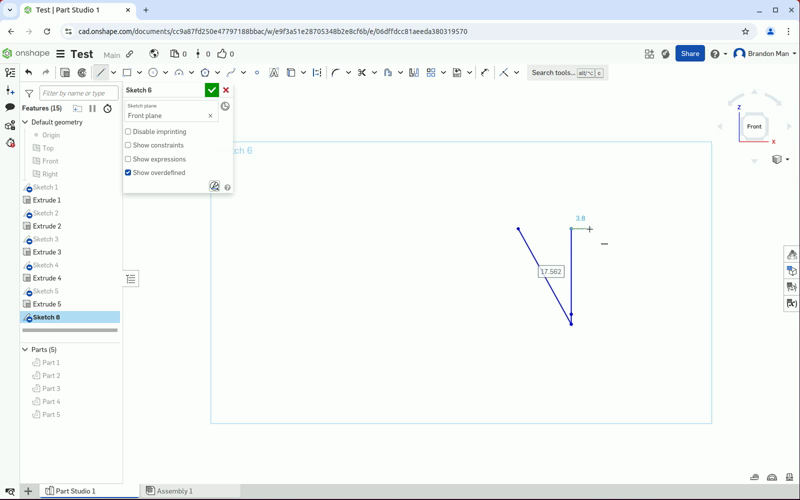
key_down(shift)
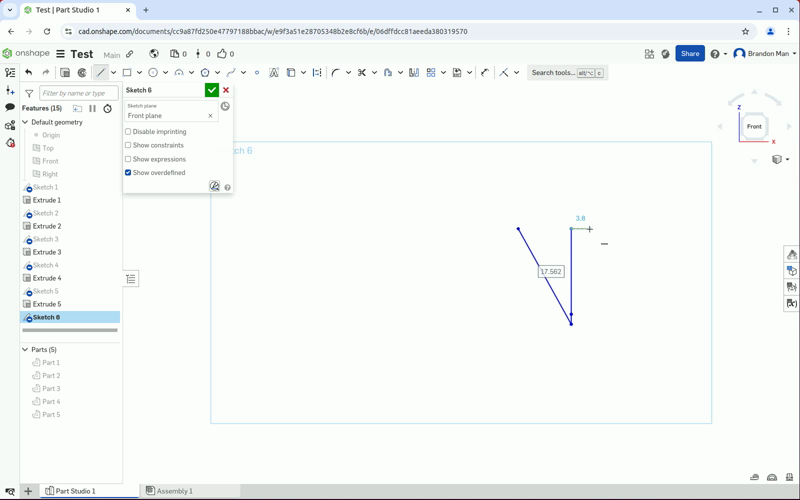
mouse_move(518, 228)
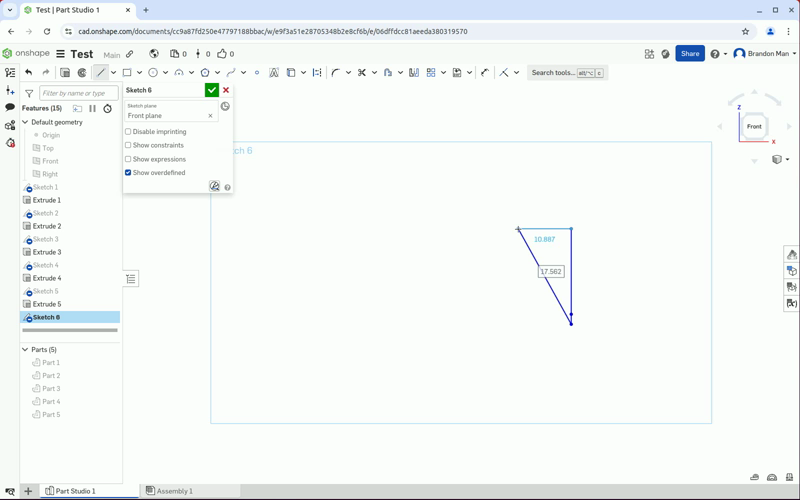
key_up(shift)
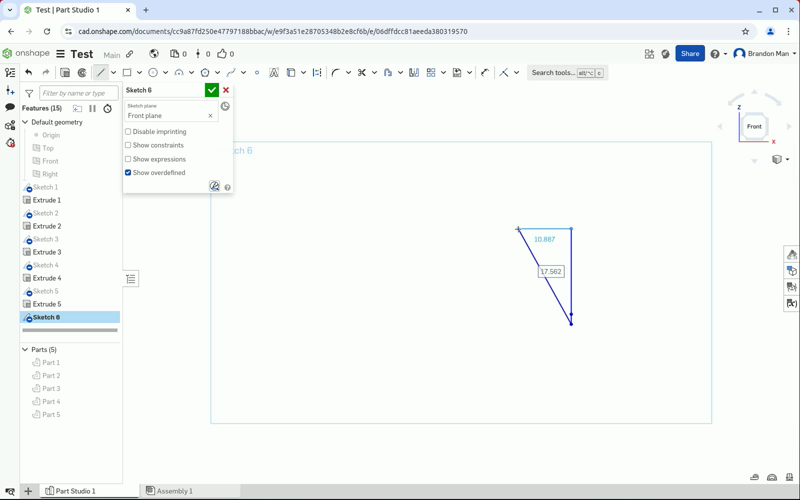
click(518, 228)
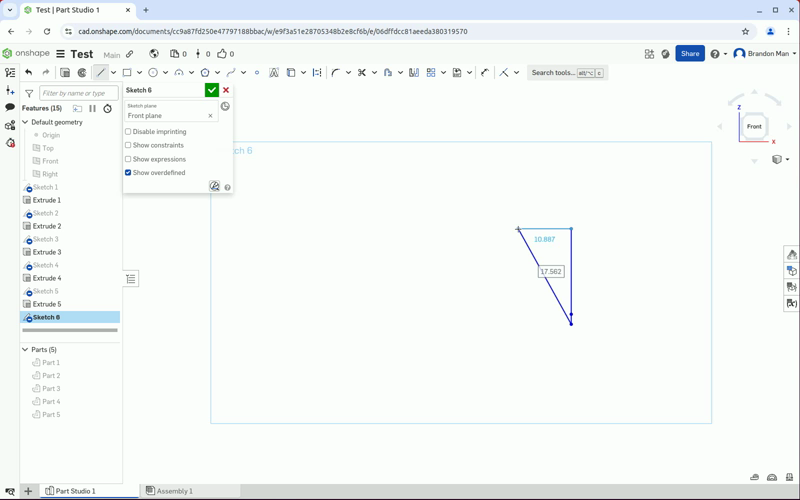
key(esc)
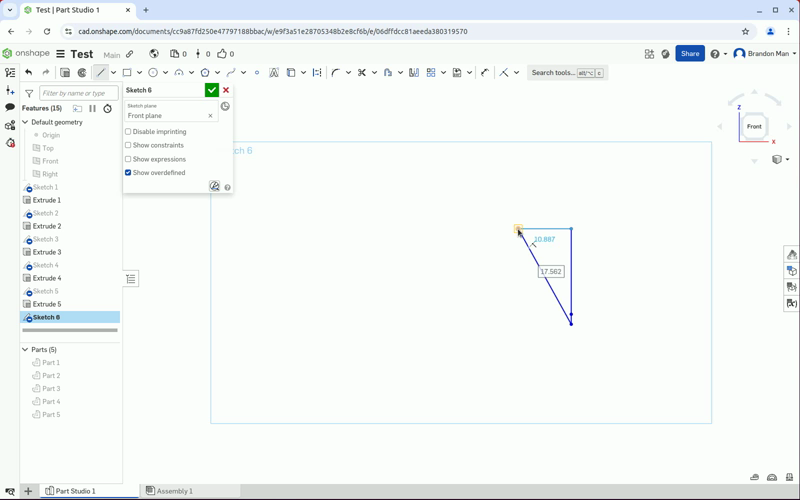
mouse_move(541, 254)
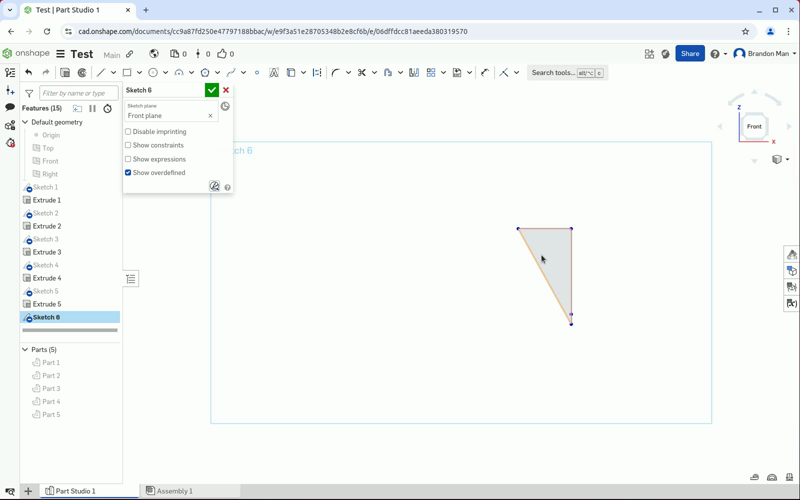
click(541, 254)
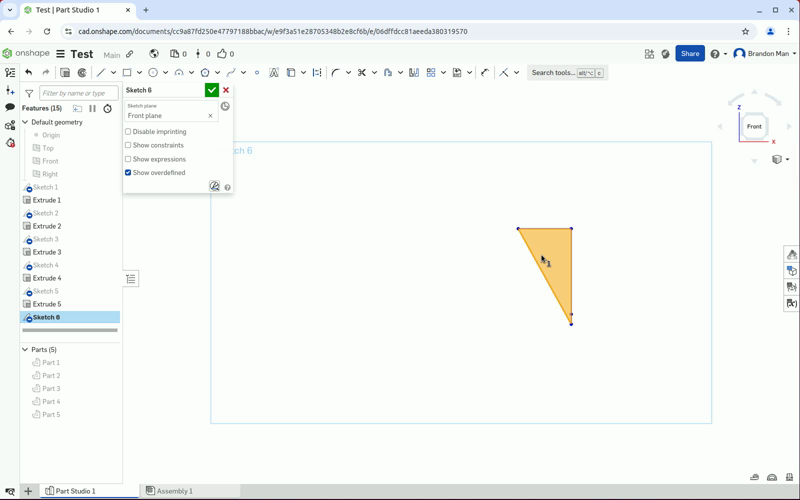
mouse_move(73, 352)
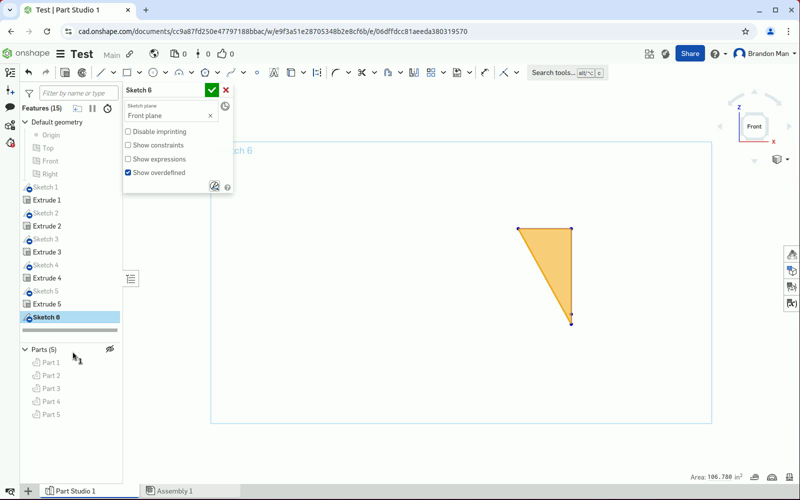
key(shift+y)
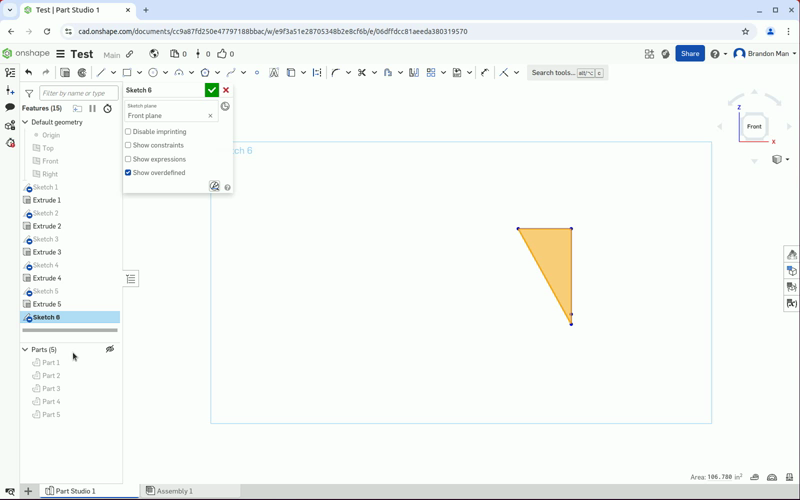
key(shift+e)
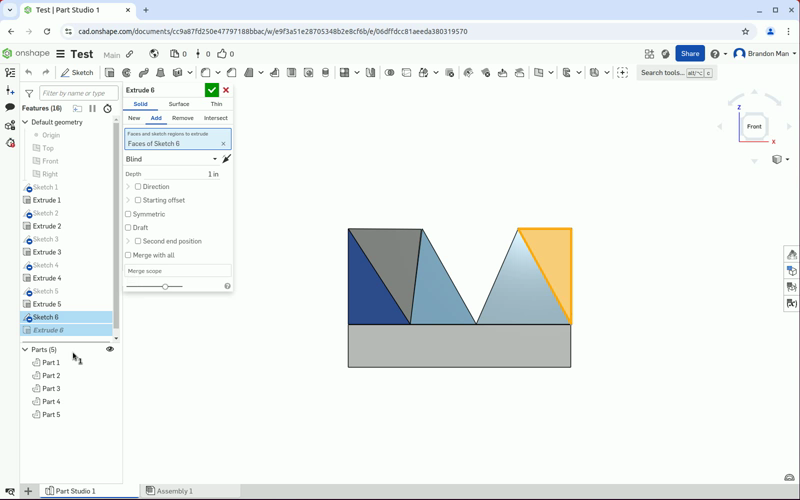
mouse_move(143, 106)
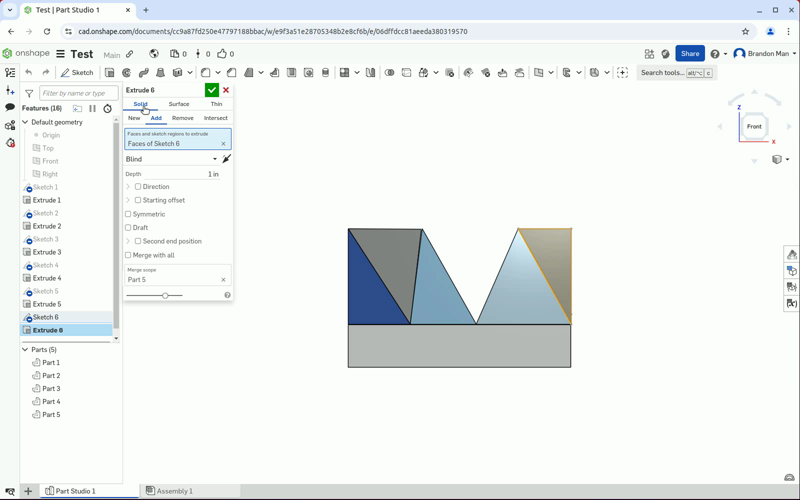
click(143, 106)
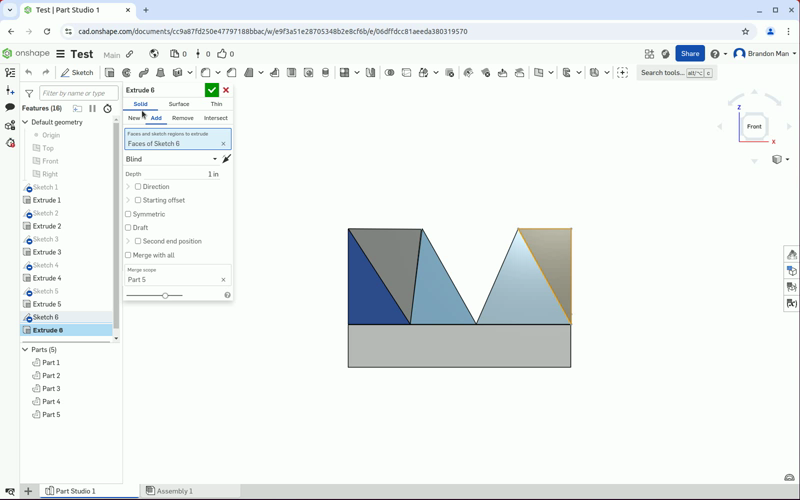
mouse_move(137, 120)
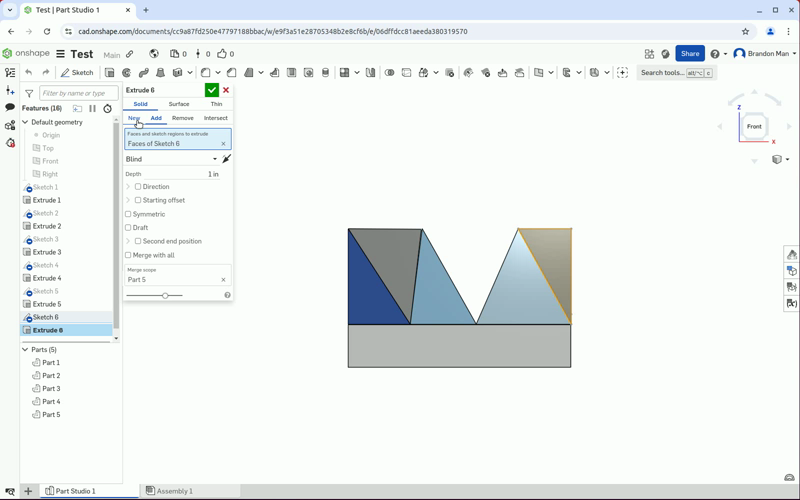
click(137, 120)
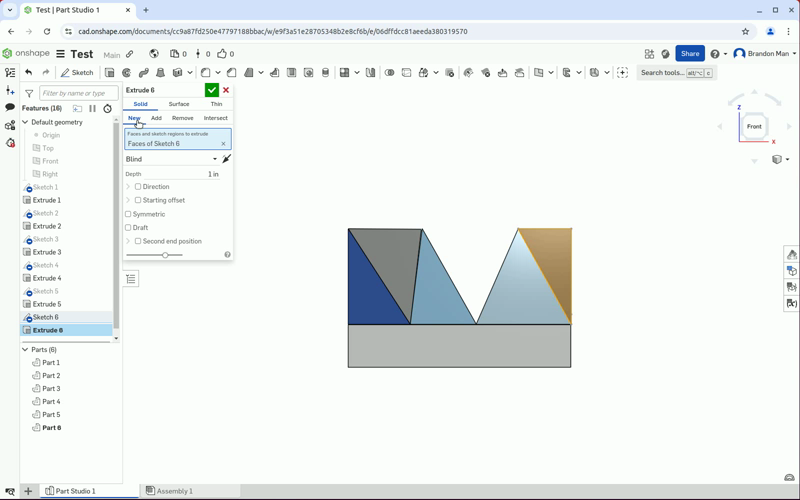
key(tab, 4)
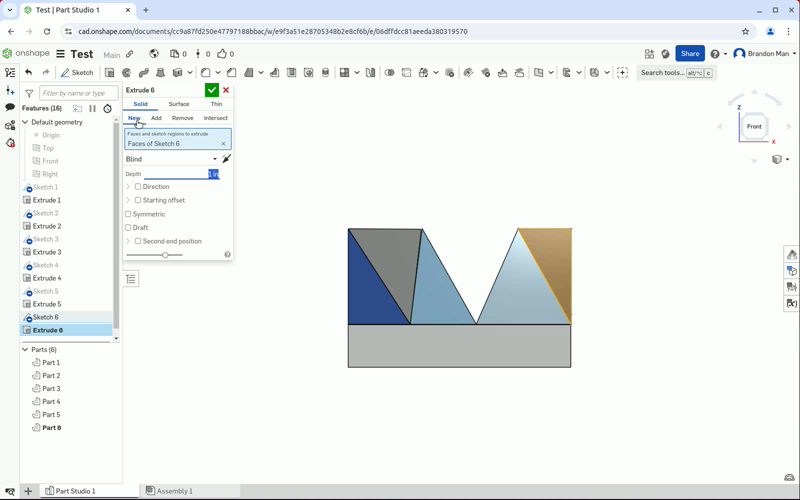
text(7.703)
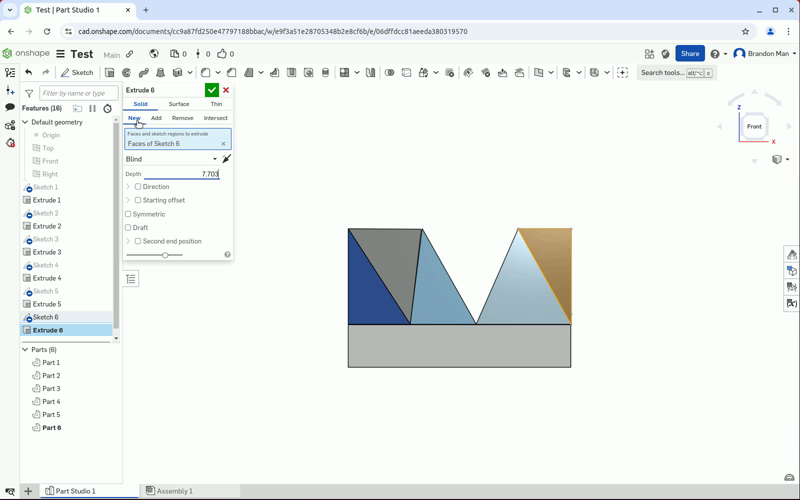
key(enter)
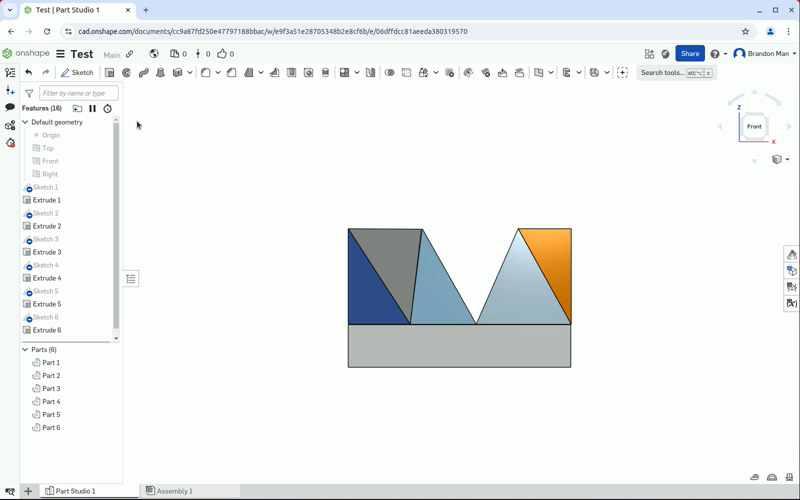
key(shift+h)
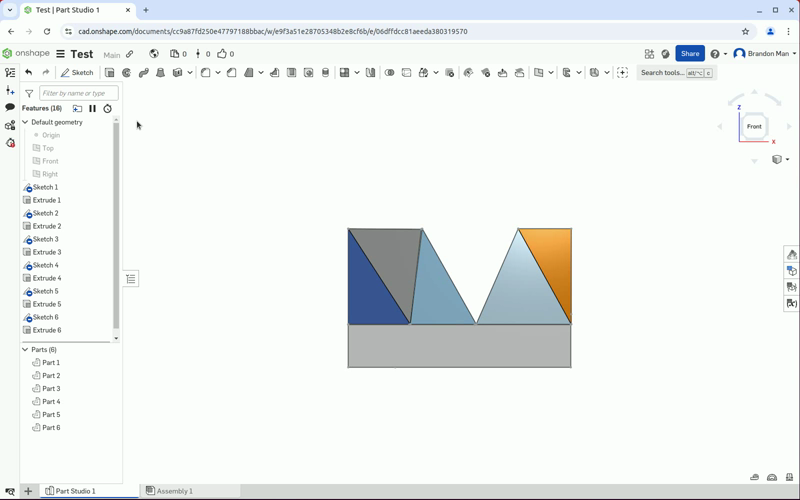
key(shift+h)
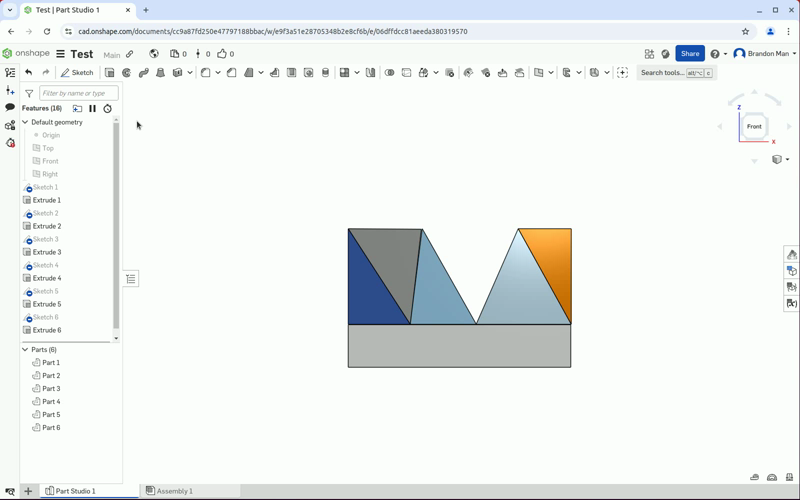
mouse_move(69, 189)
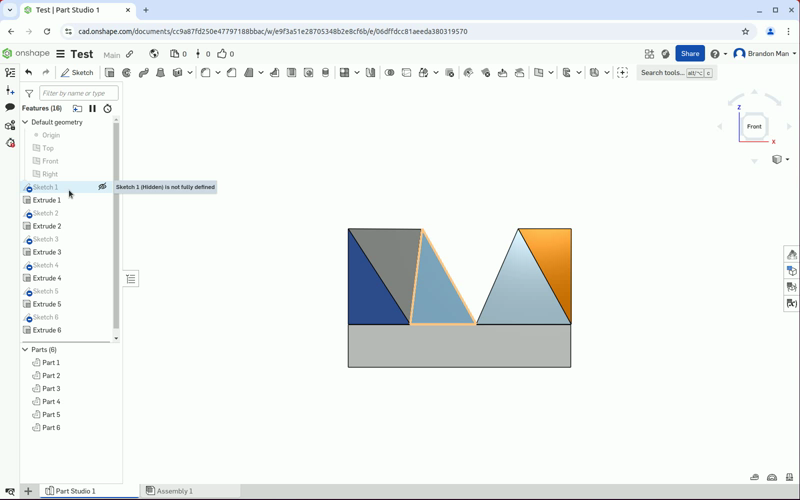
click(69, 189)
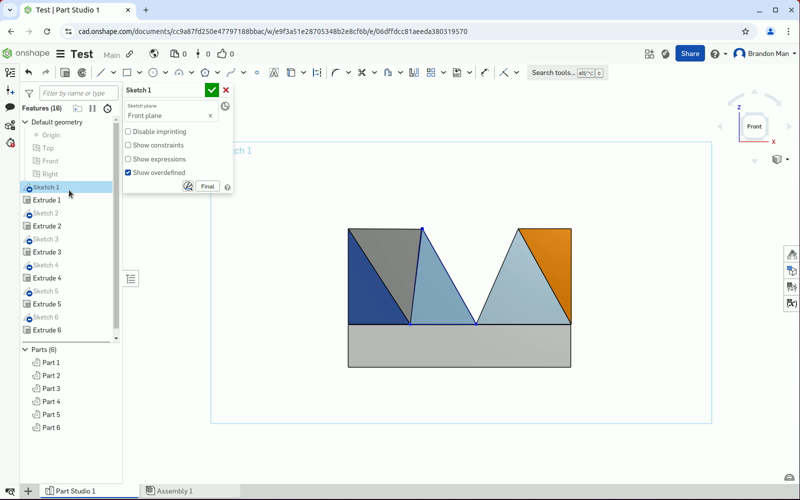
mouse_move(229, 92)
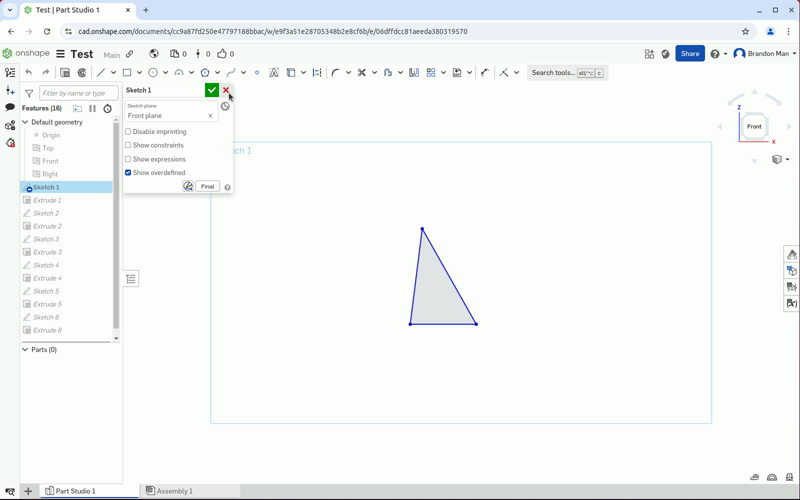
click(229, 92)
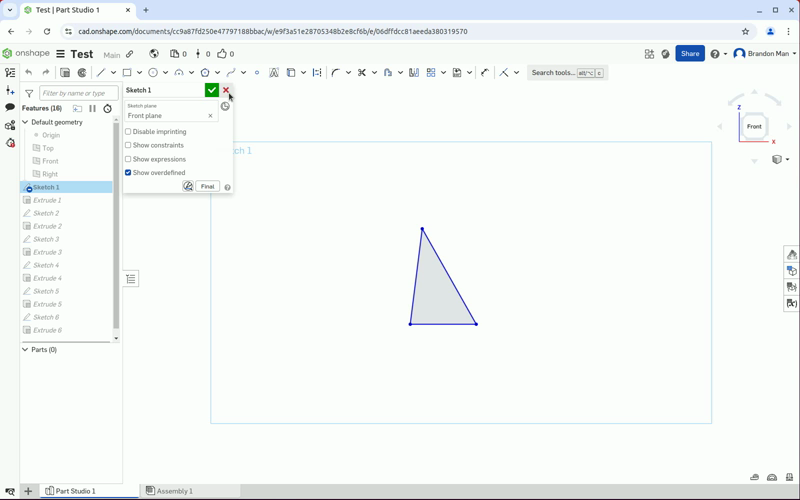
key(shift+s)
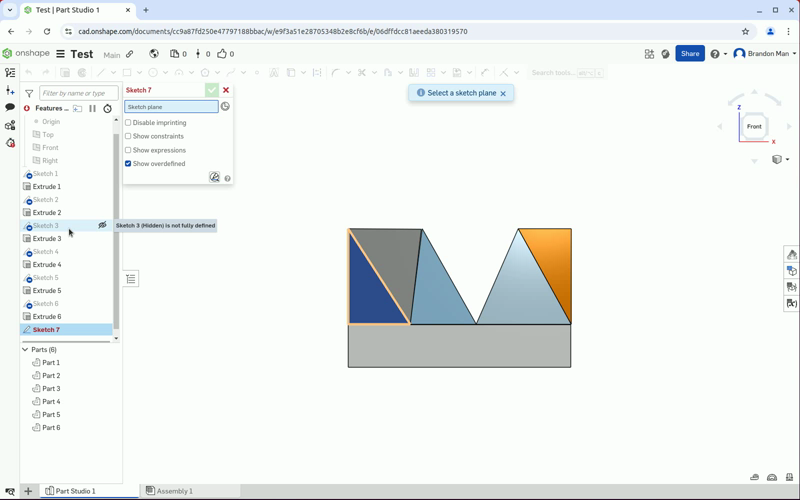
scroll(3)
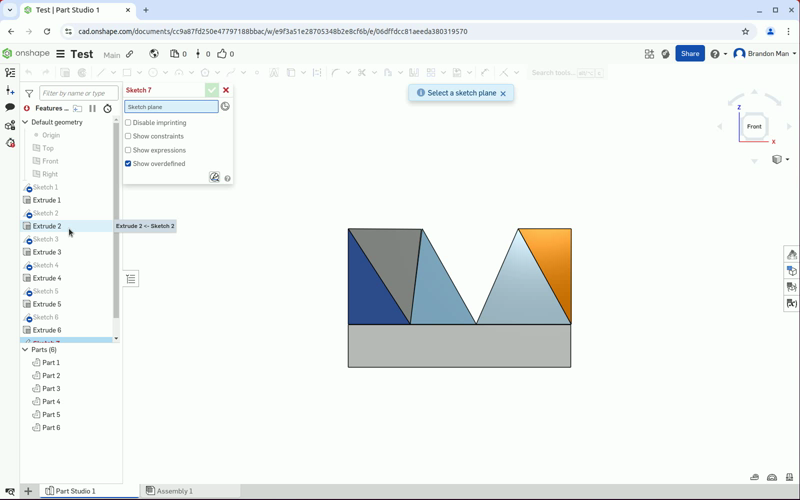
mouse_move(69, 163)
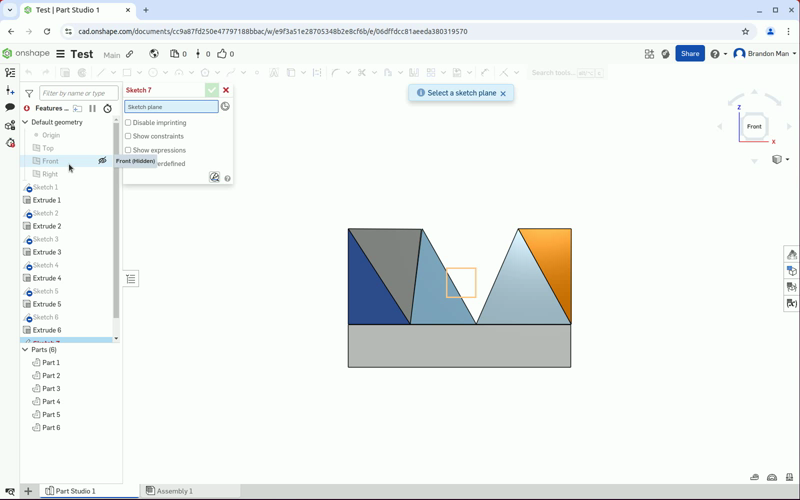
click(69, 163)
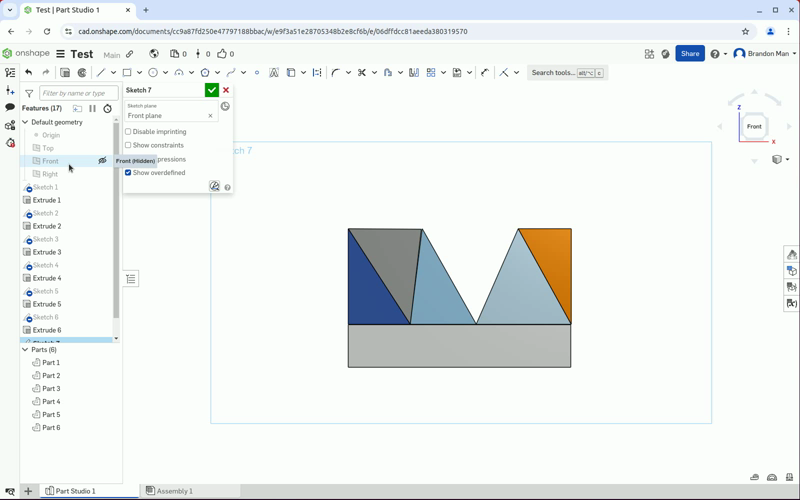
mouse_move(73, 352)
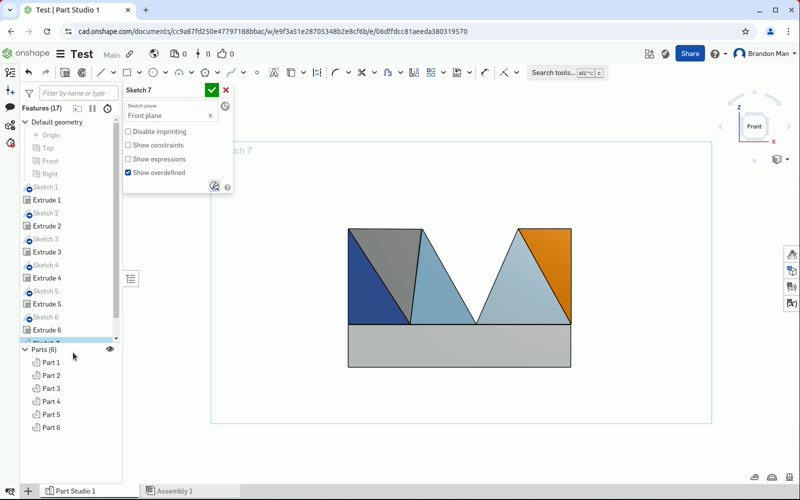
key(y)
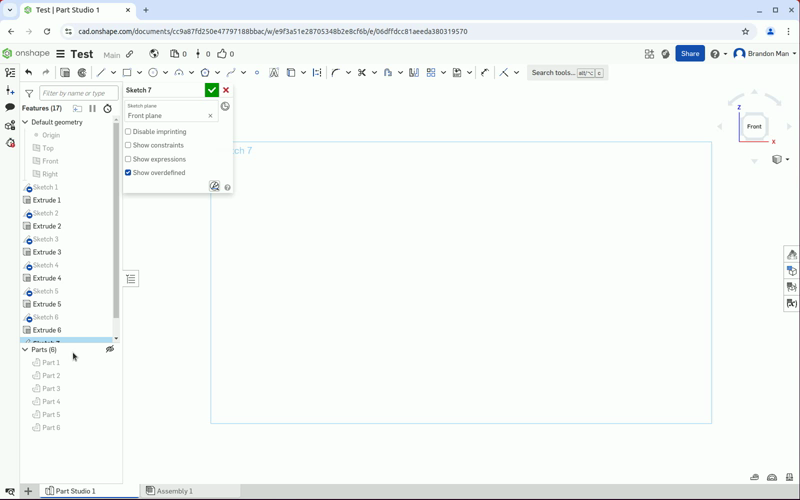
key(l)
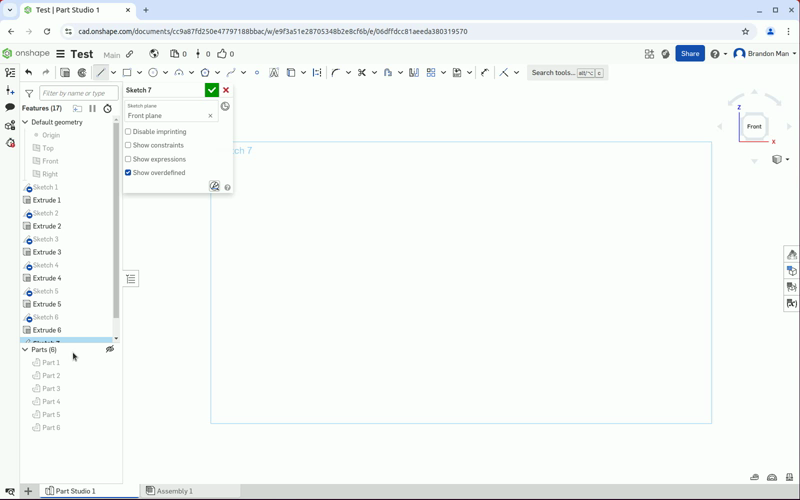
key_down(shift)
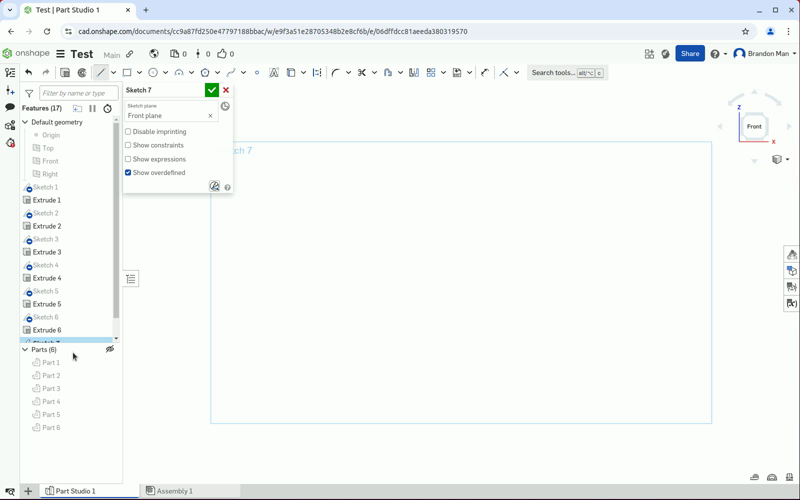
mouse_move(422, 228)
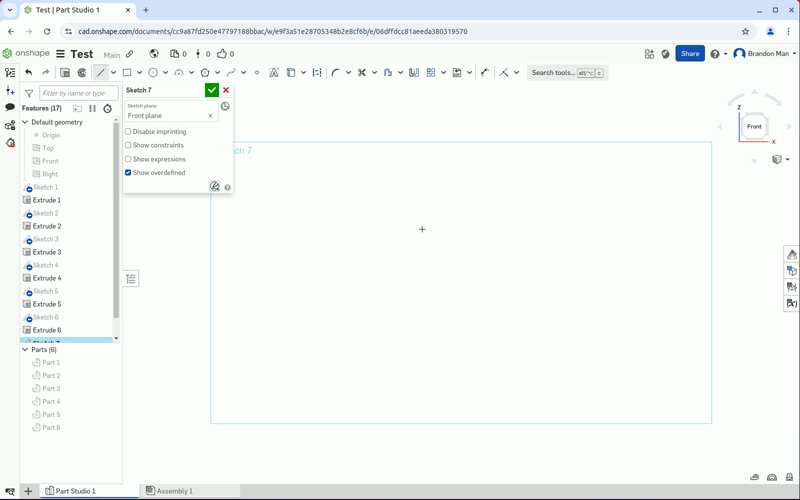
click(422, 228)
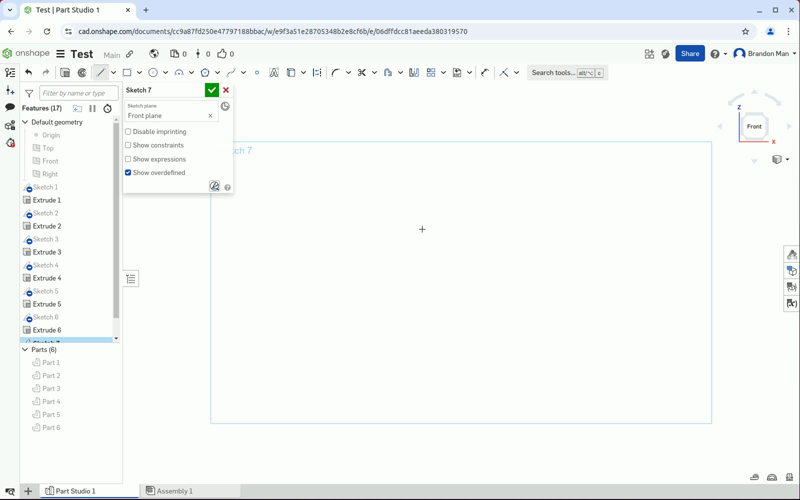
key_up(shift)
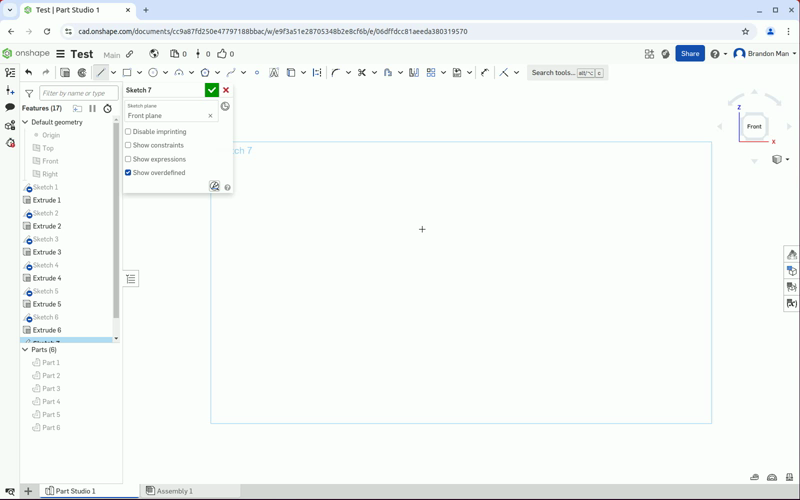
key_down(shift)
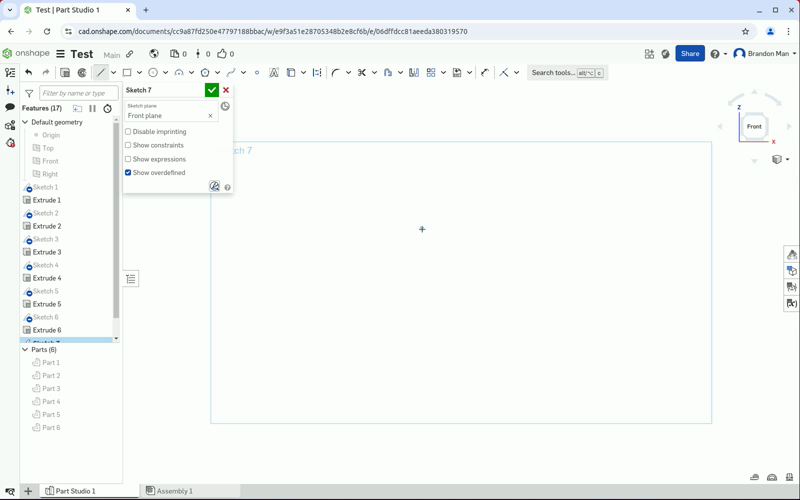
mouse_move(476, 324)
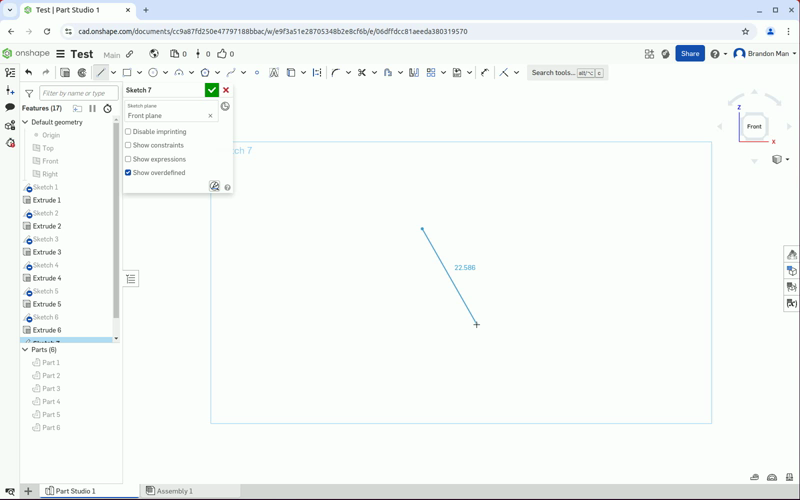
click(476, 324)
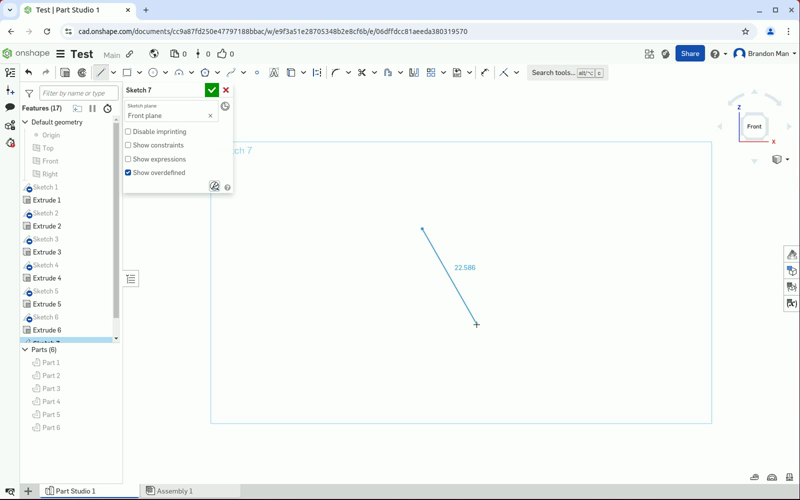
key_up(shift)
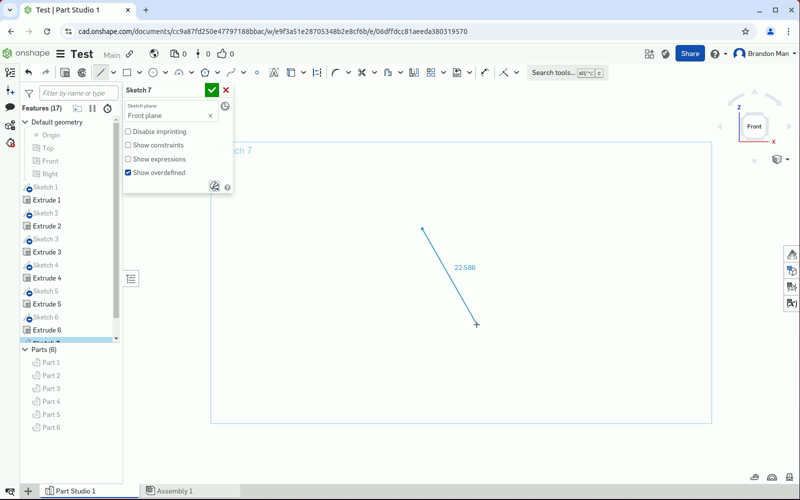
key_down(shift)
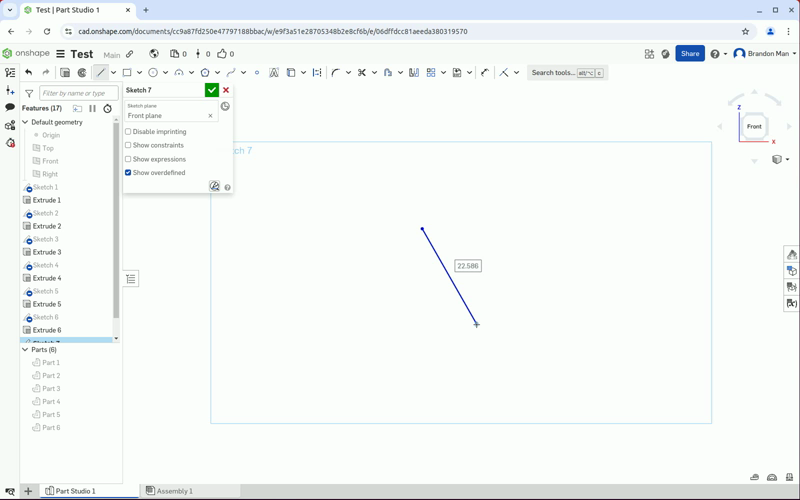
mouse_move(518, 229)
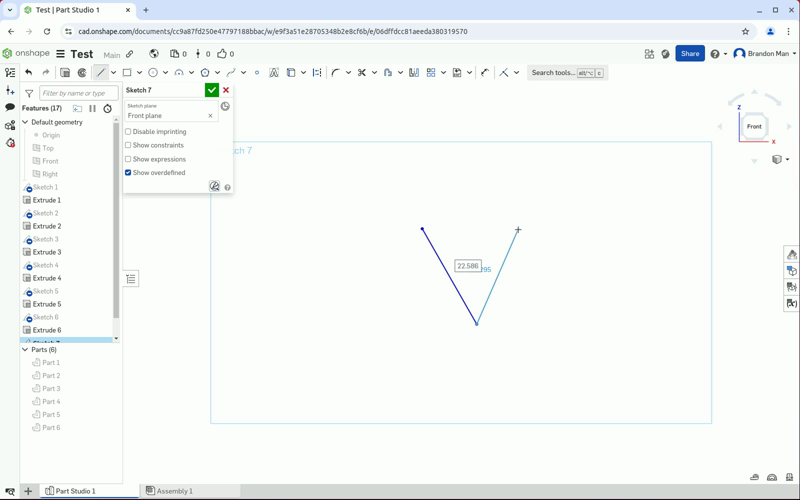
click(518, 229)
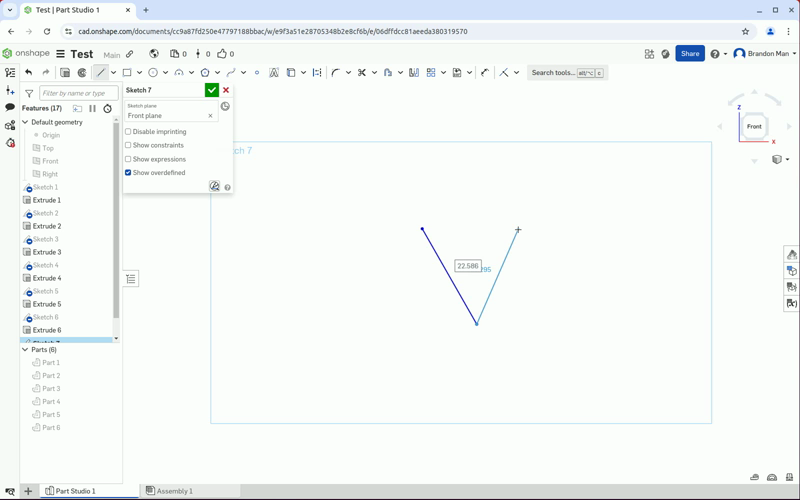
key_up(shift)
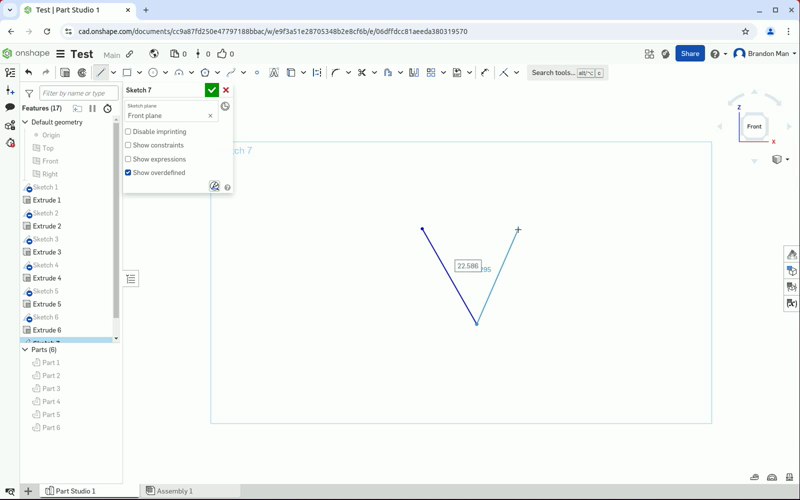
key_down(shift)
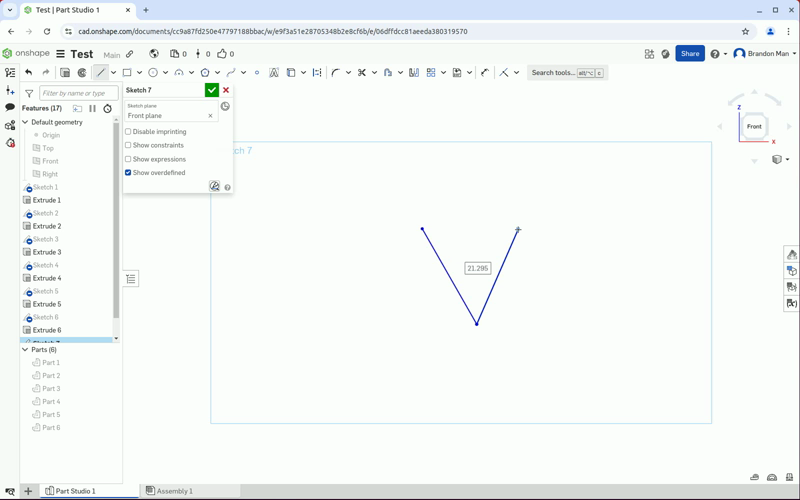
mouse_move(422, 228)
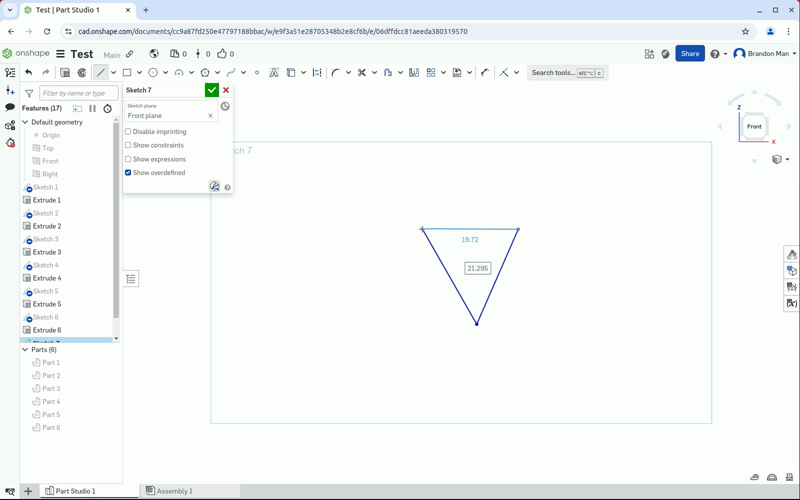
key_up(shift)
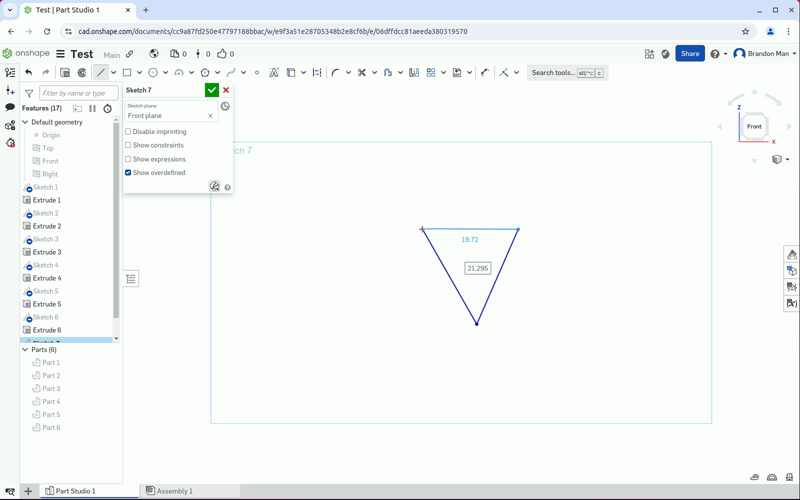
click(422, 228)
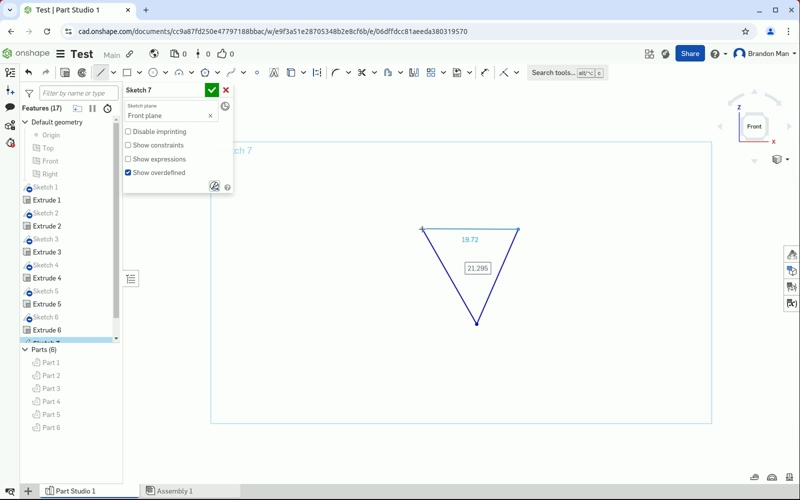
key(esc)
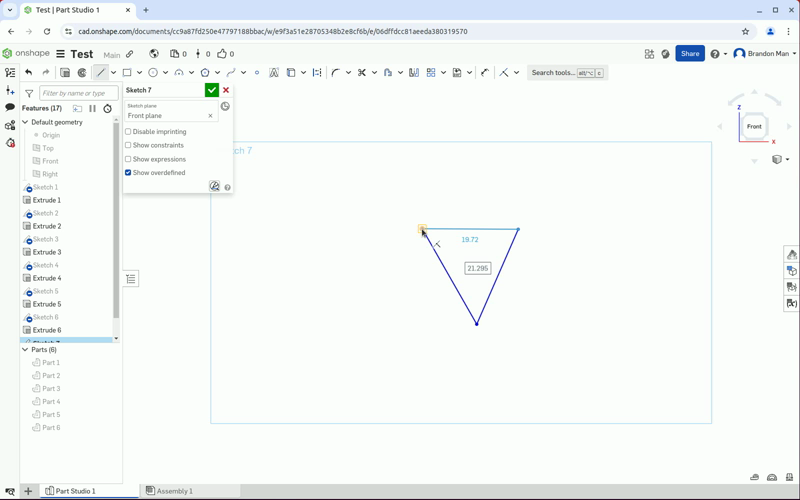
mouse_move(459, 251)
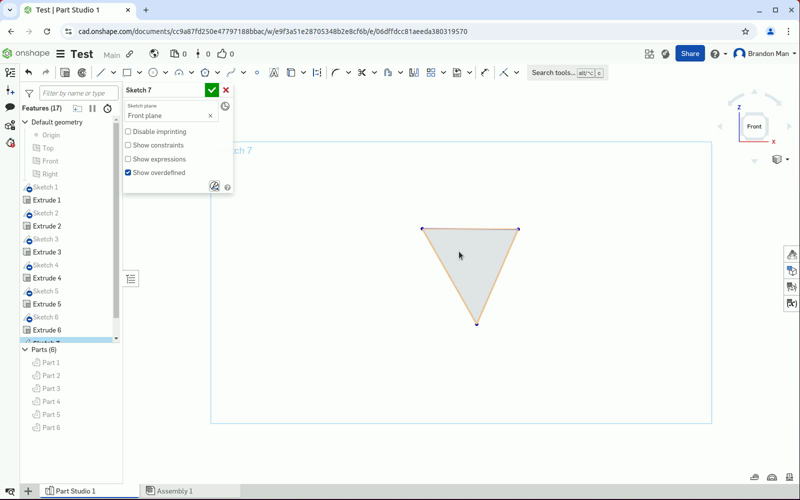
click(459, 251)
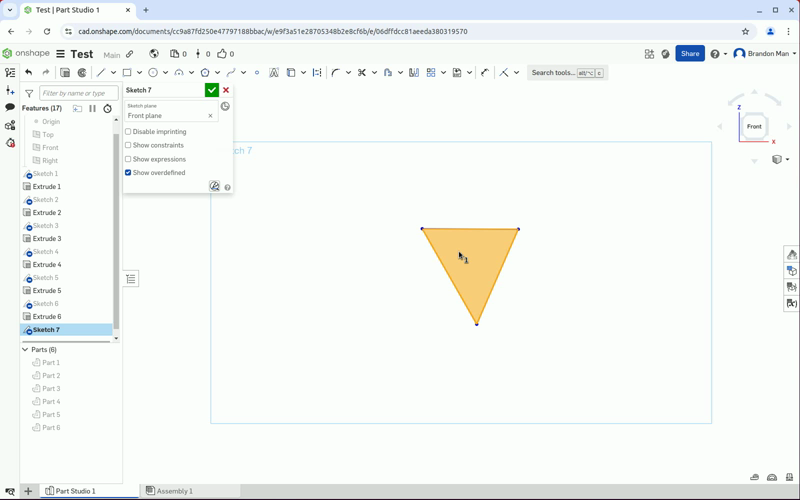
mouse_move(73, 352)
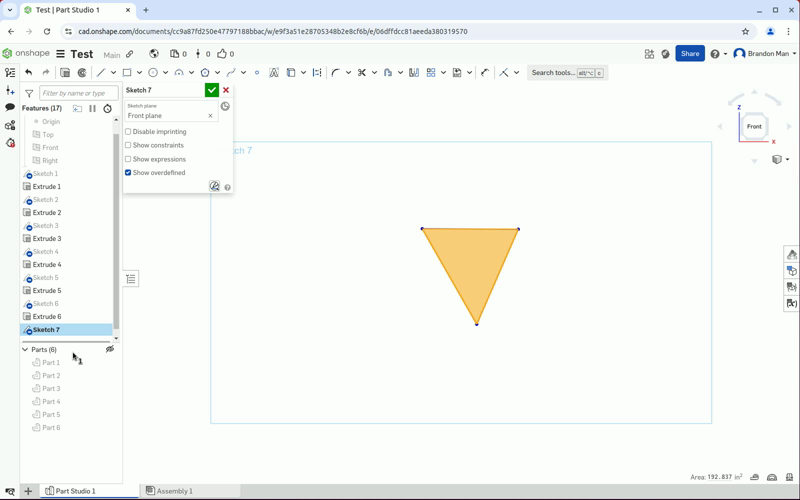
key(shift+y)
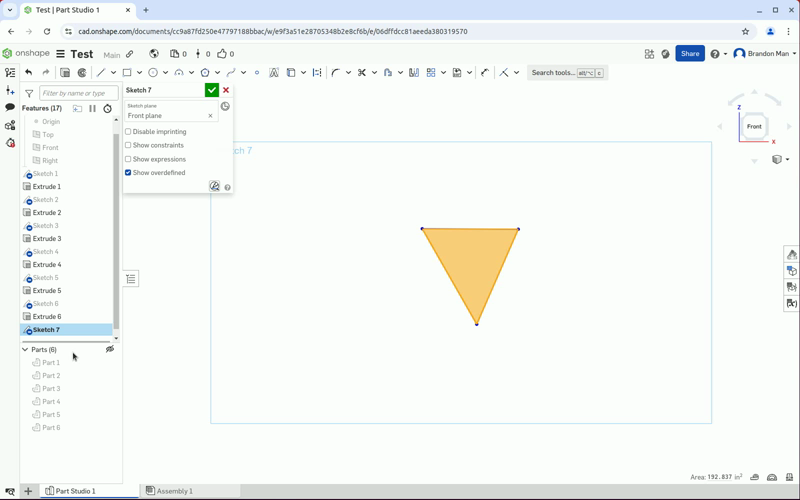
key(shift+e)
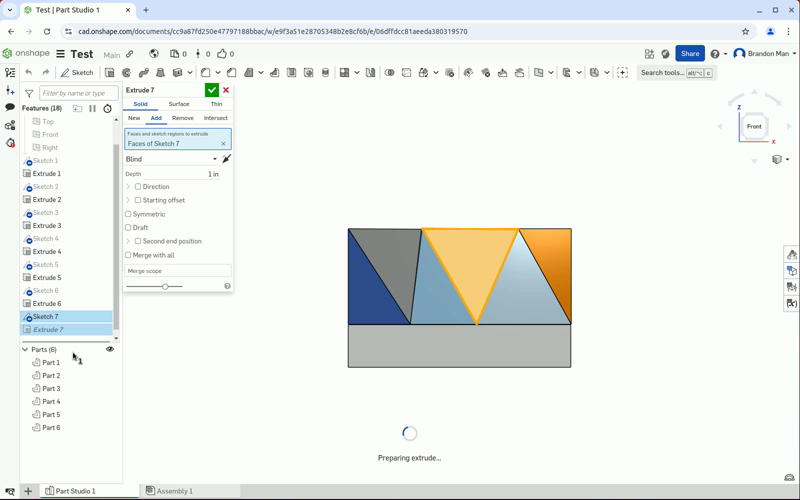
mouse_move(143, 106)
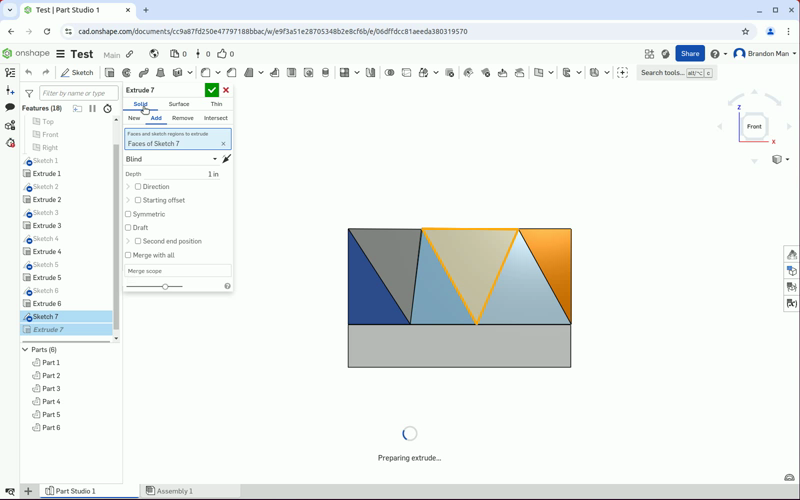
click(143, 106)
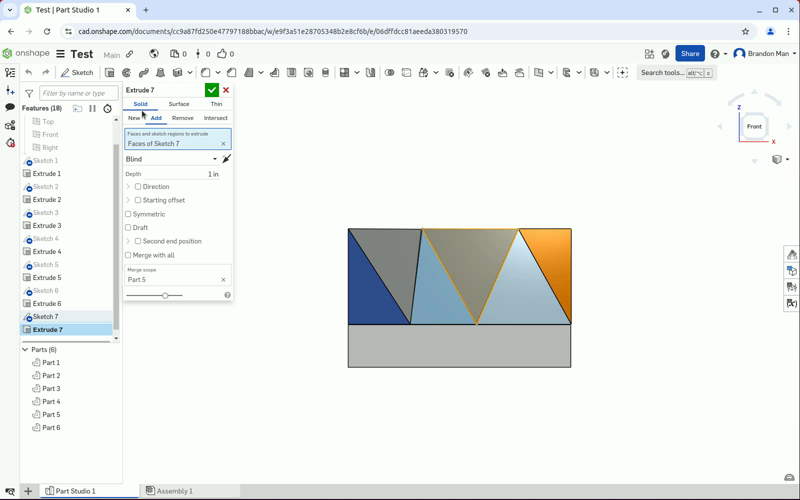
mouse_move(137, 120)
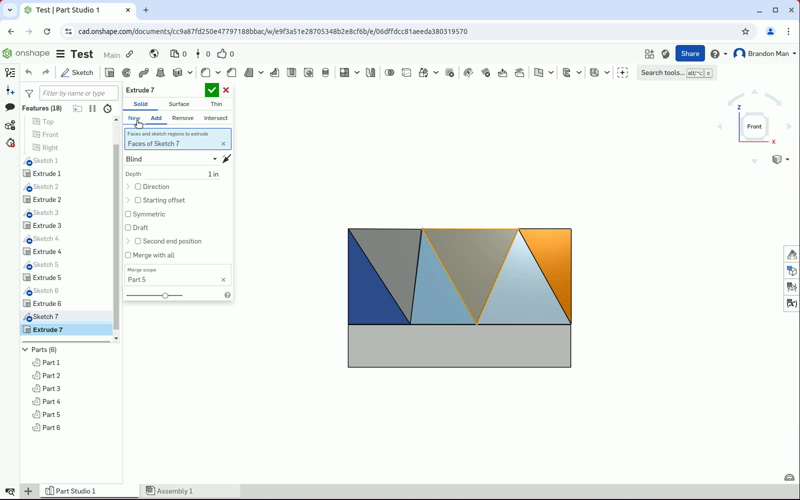
click(137, 120)
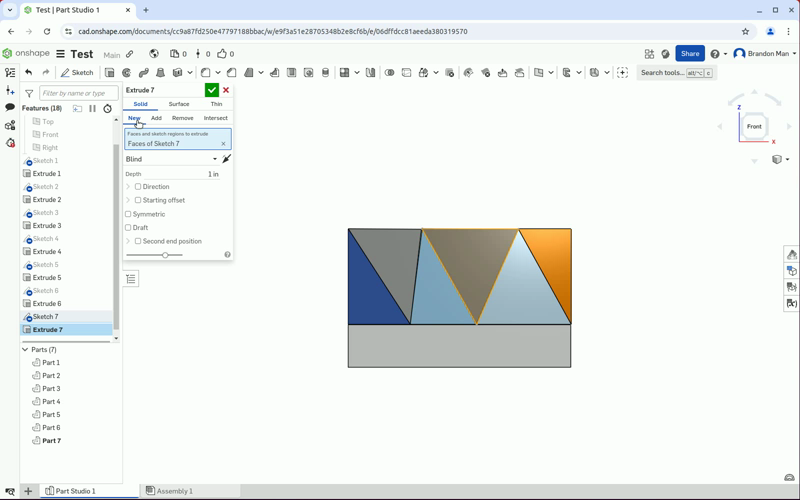
key(tab, 4)
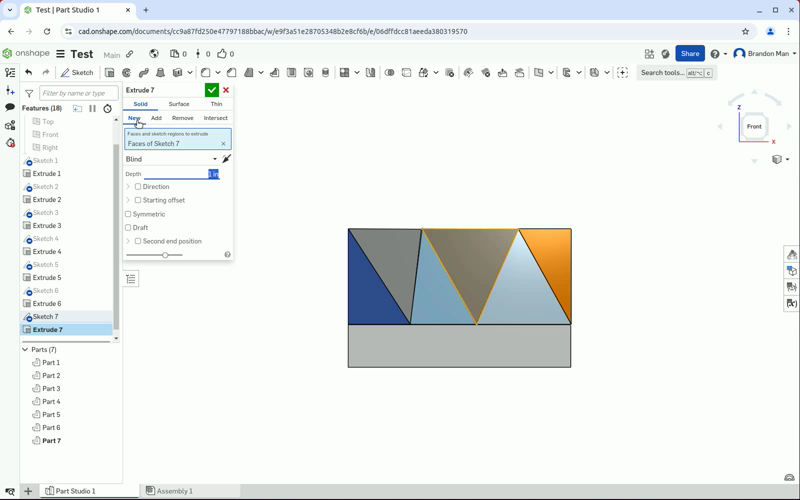
text(7.703)
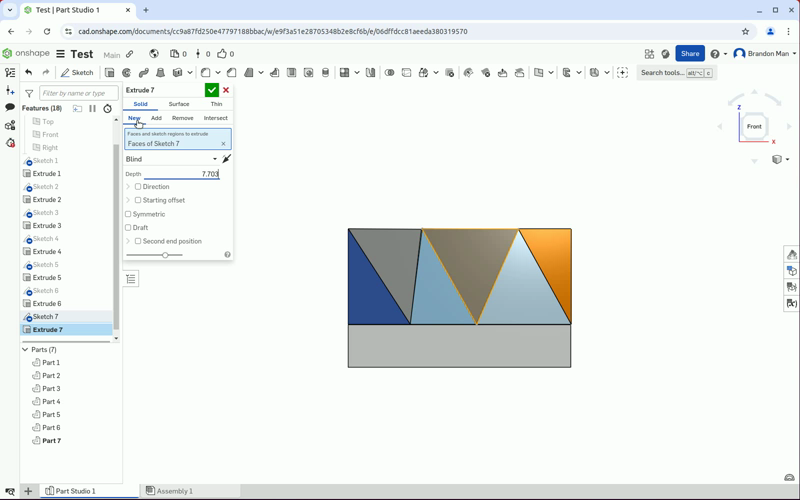
key(enter)
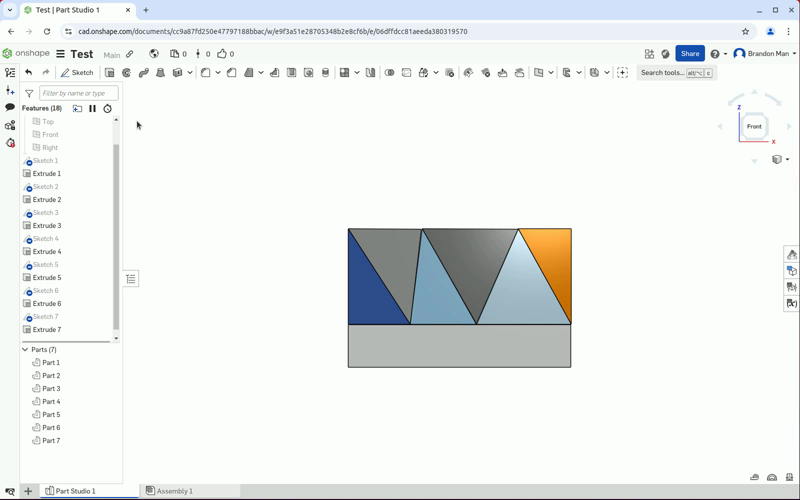
key(shift+h)
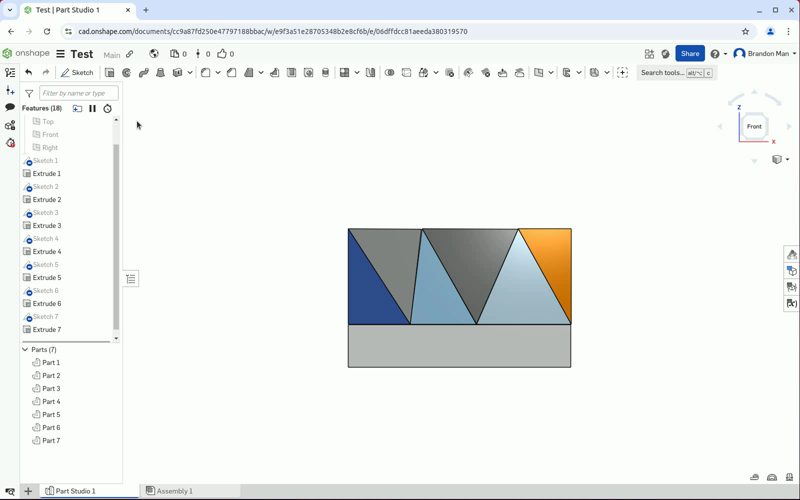
key(shift+h)
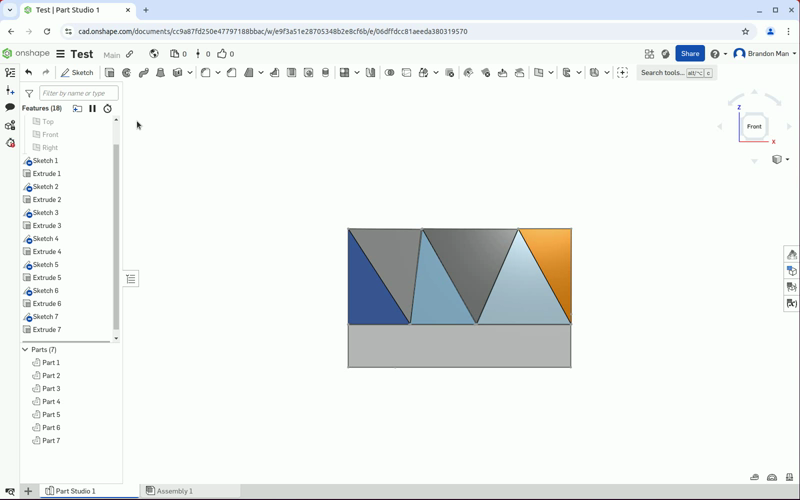
key(shift+7)
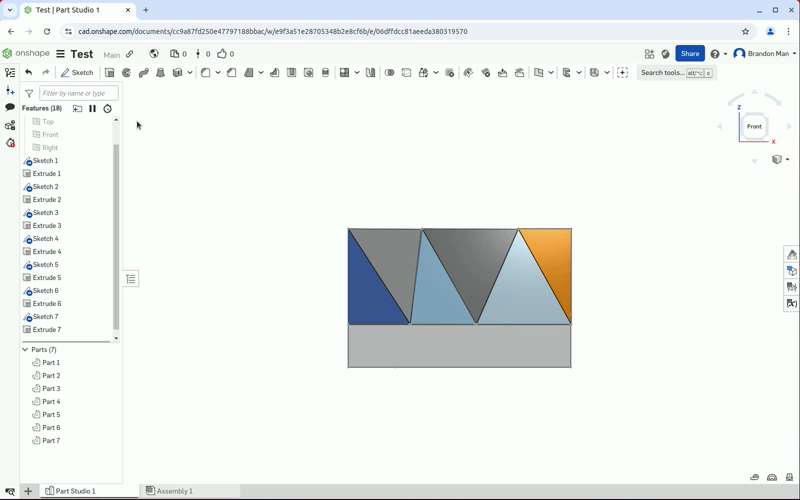
key(left, 2)
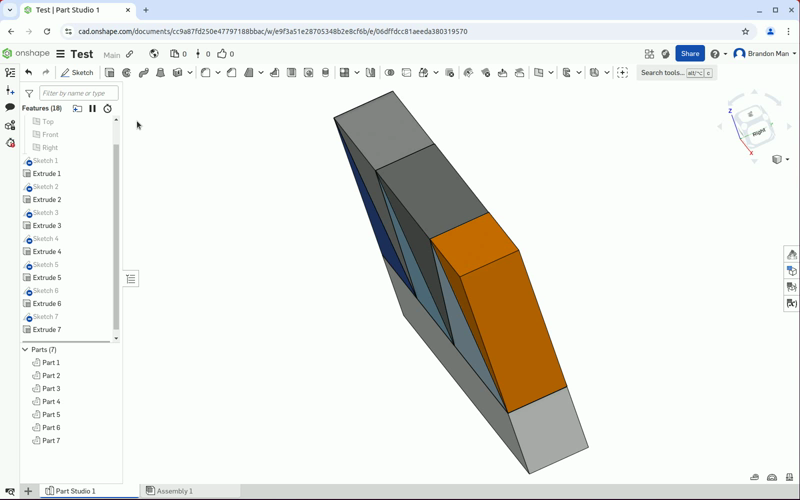
key(down, 2)
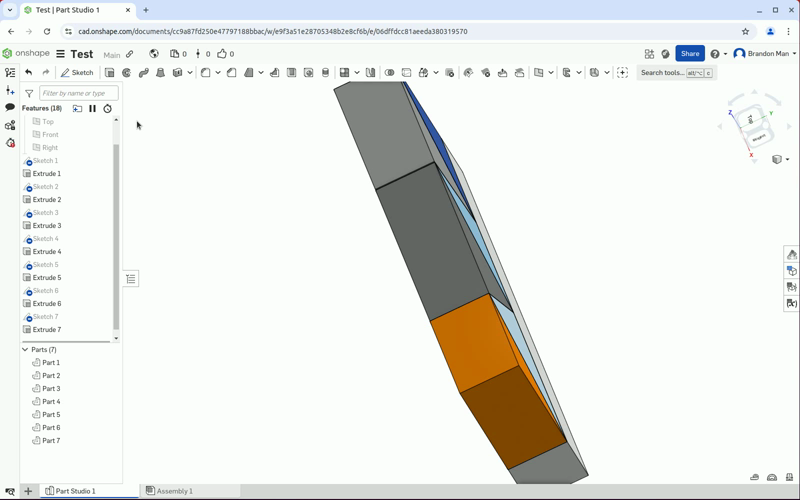
key(up, 2)
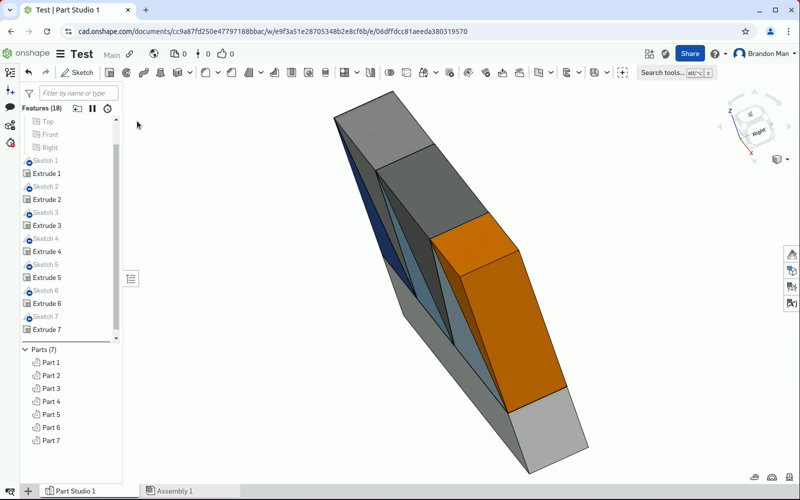
key(right, 2)
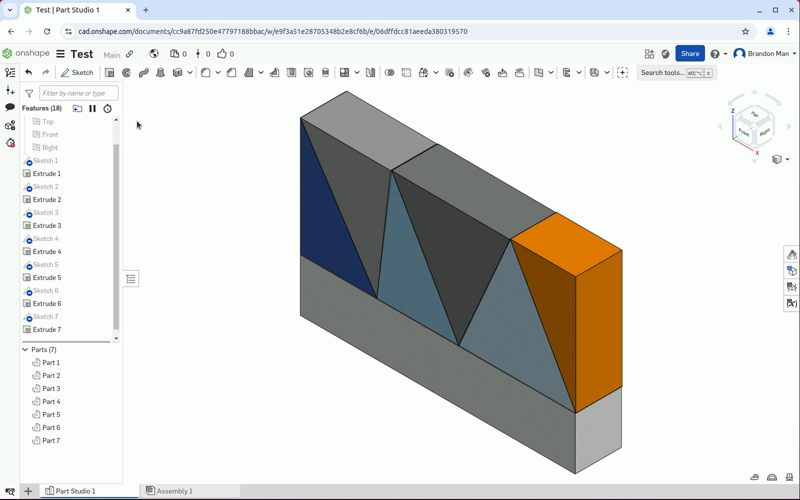
mouse_move(69, 163)
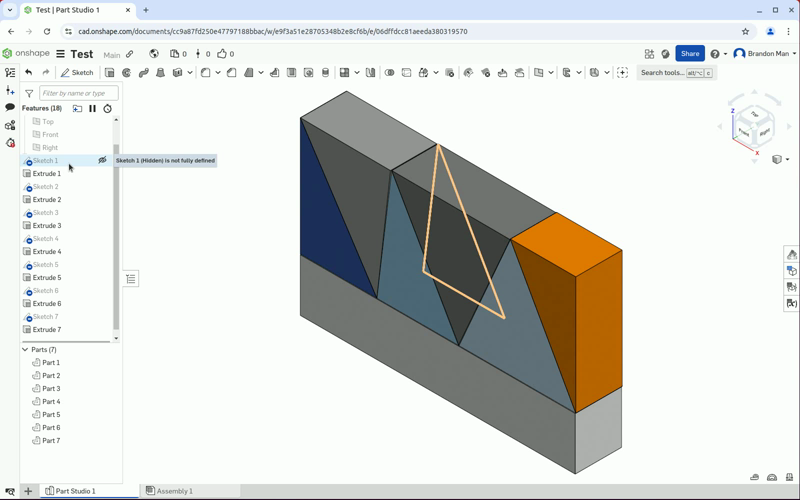
click(69, 163)